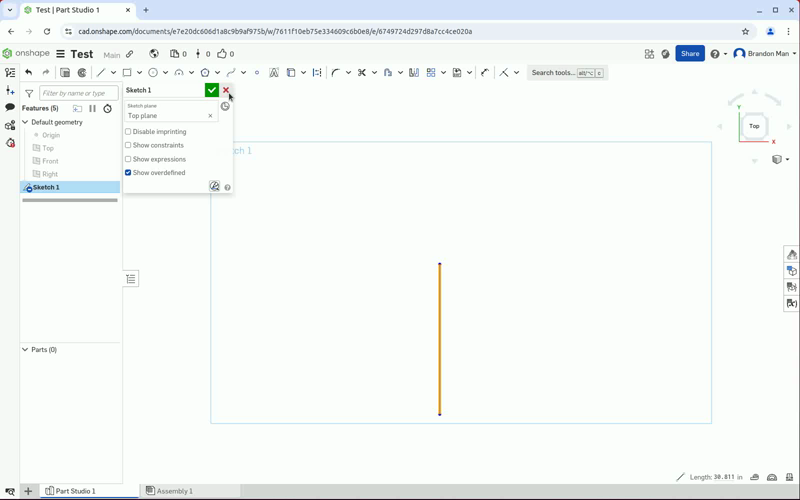
key(shift+h)
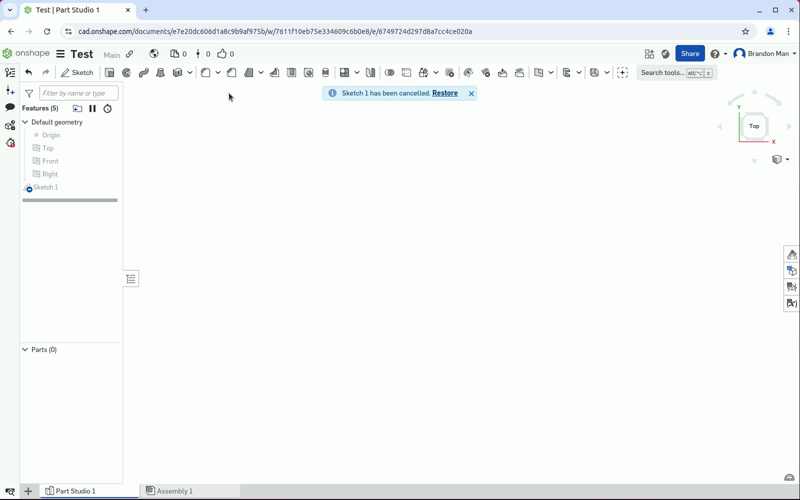
mouse_move(73, 352)
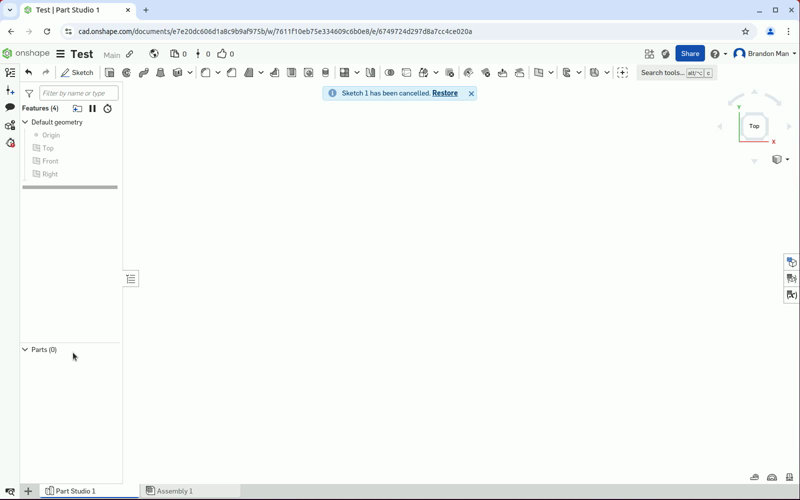
key(y)
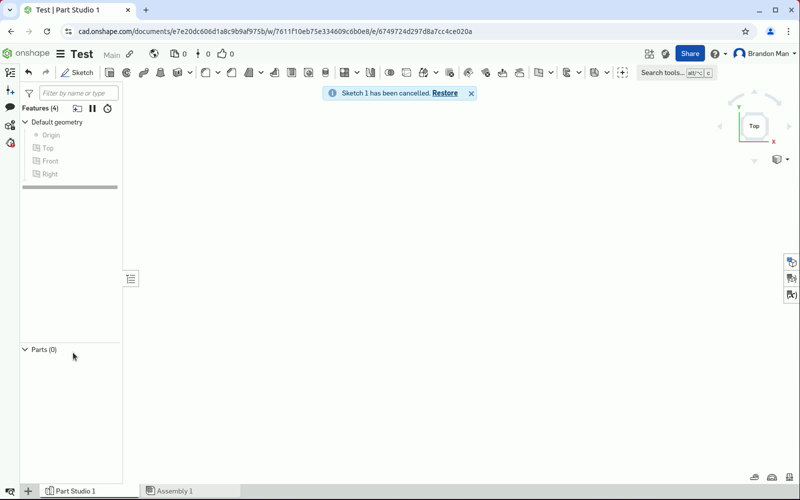
key(shift+p)
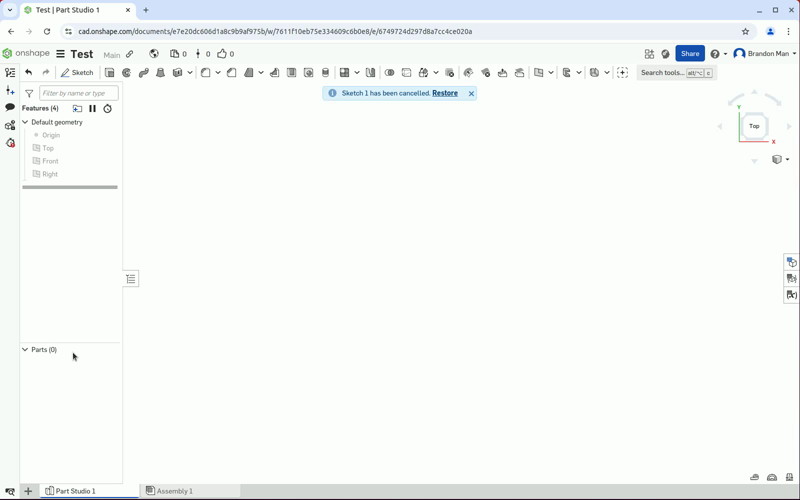
key(space)
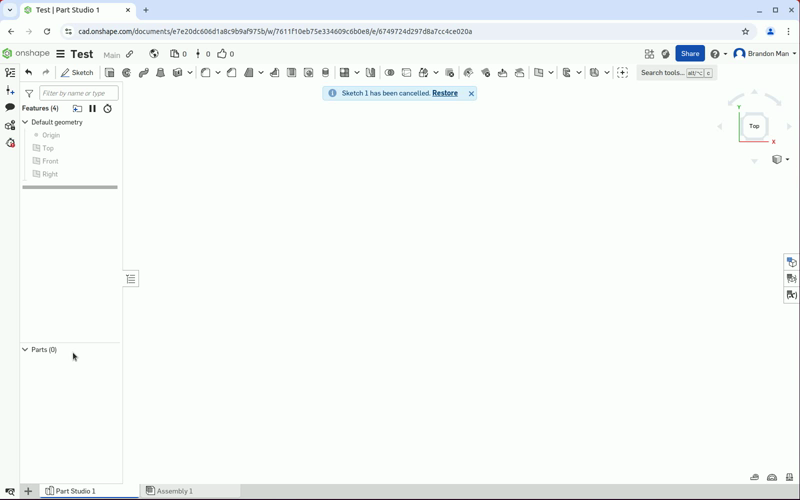
key_down(shift)
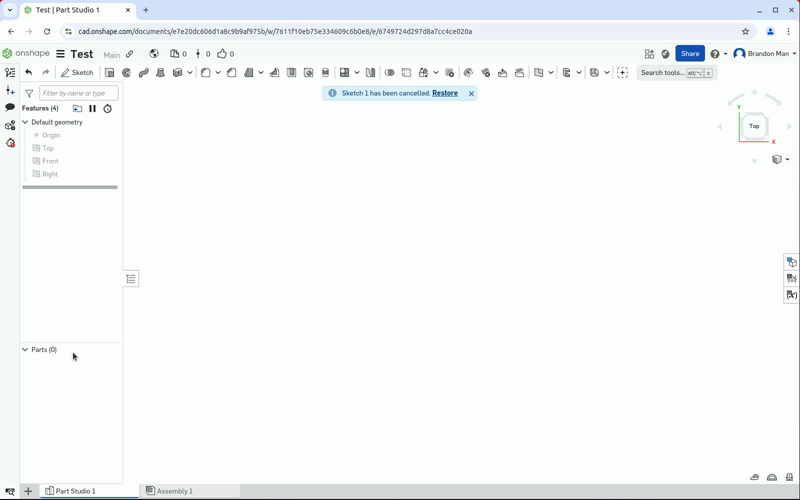
key(up)
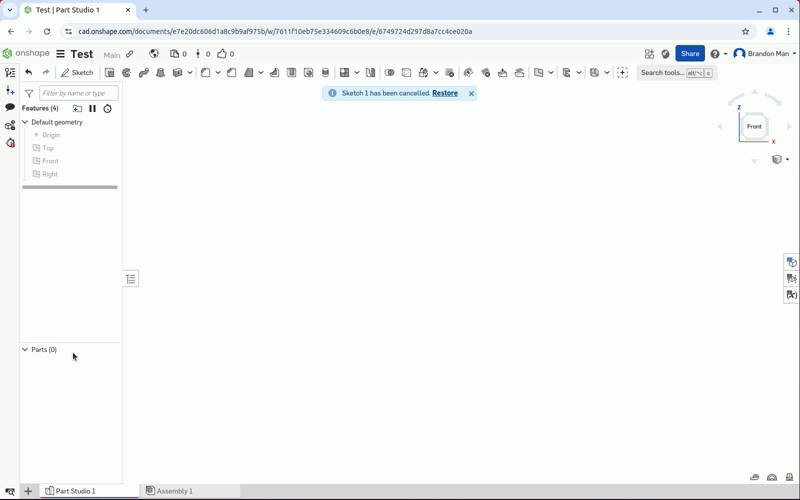
key_up(shift)
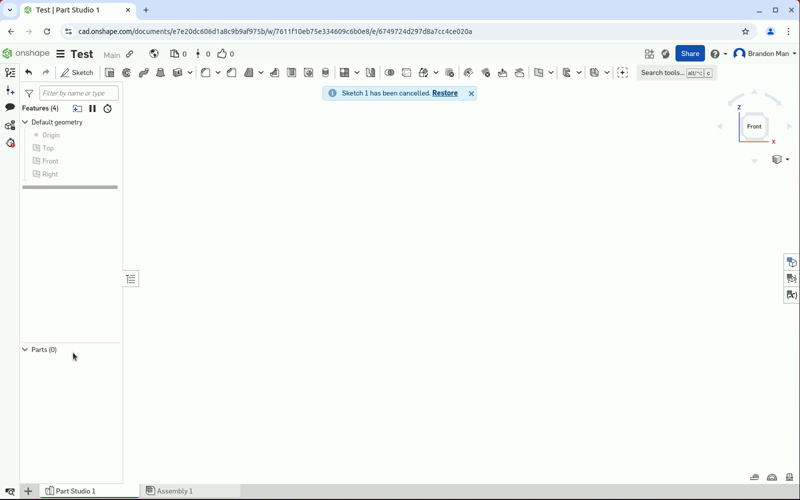
mouse_move(73, 352)
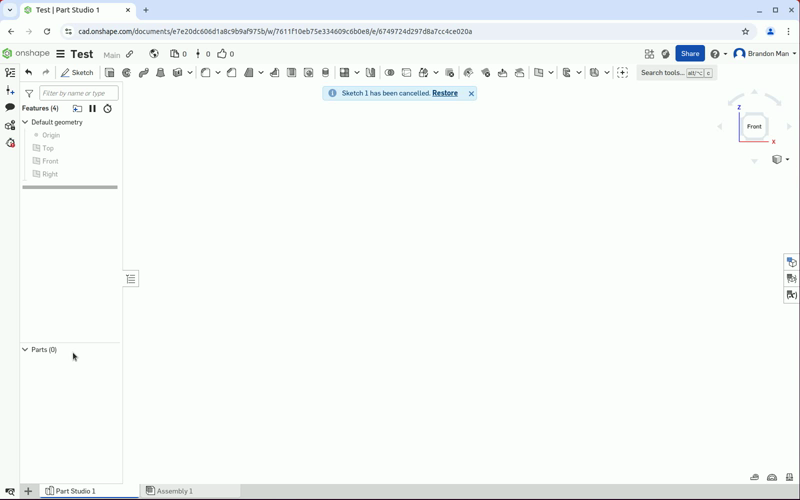
key(shift+y)
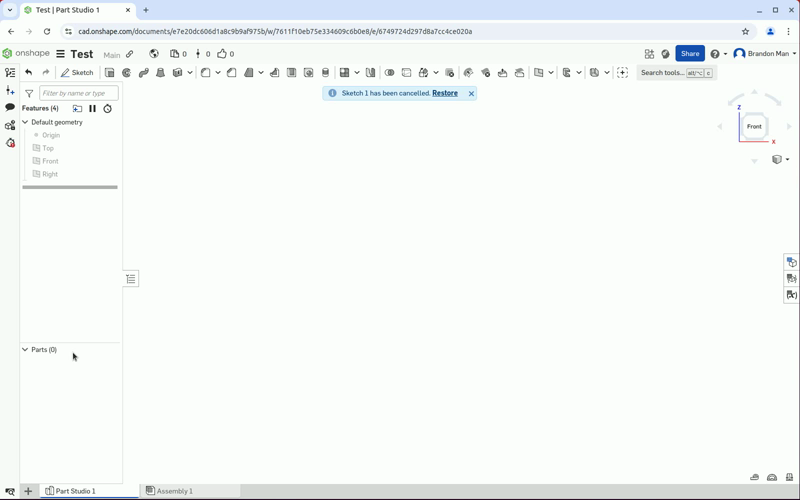
key(shift+s)
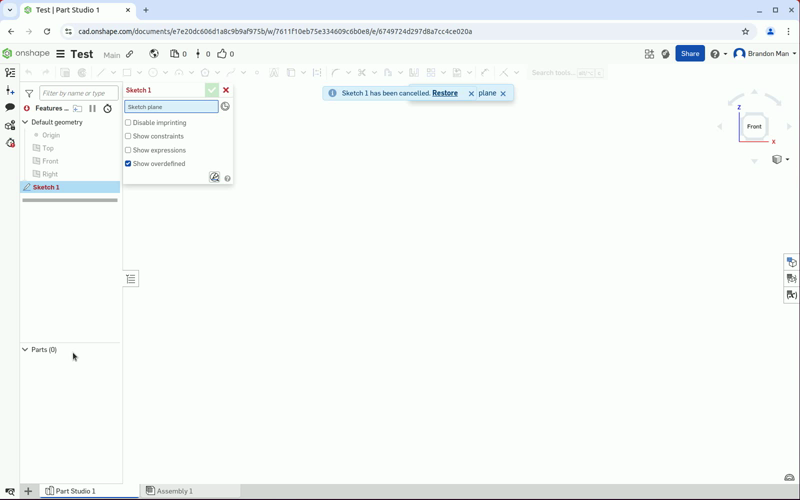
mouse_move(73, 163)
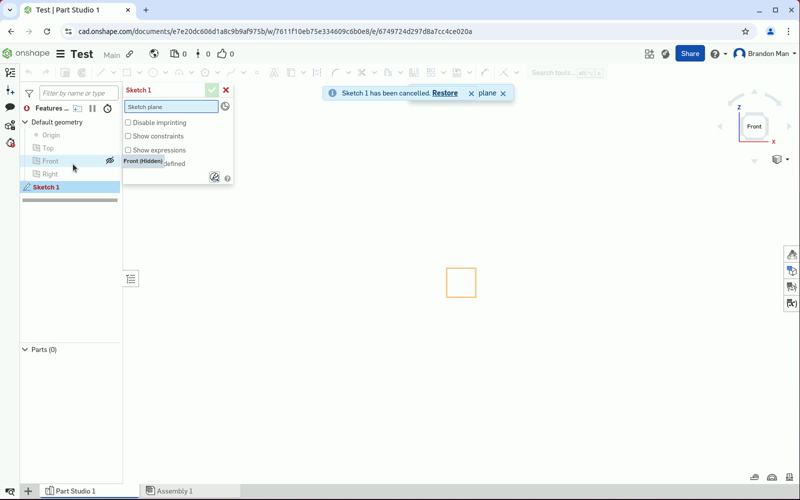
click(73, 163)
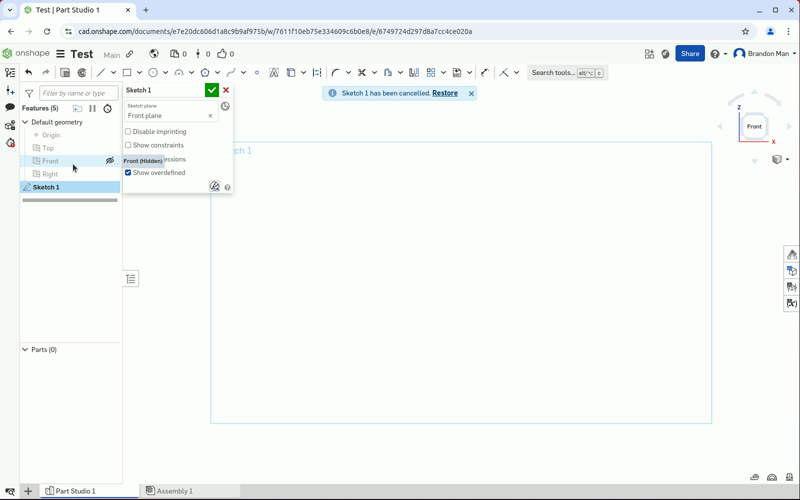
mouse_move(73, 352)
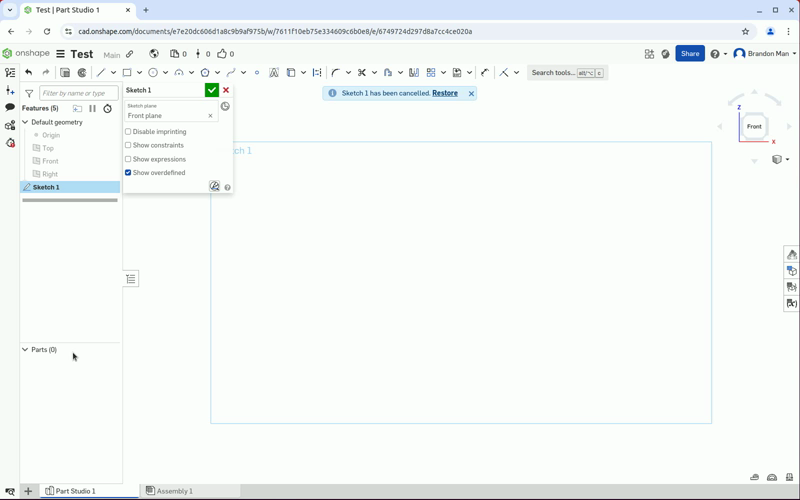
key(y)
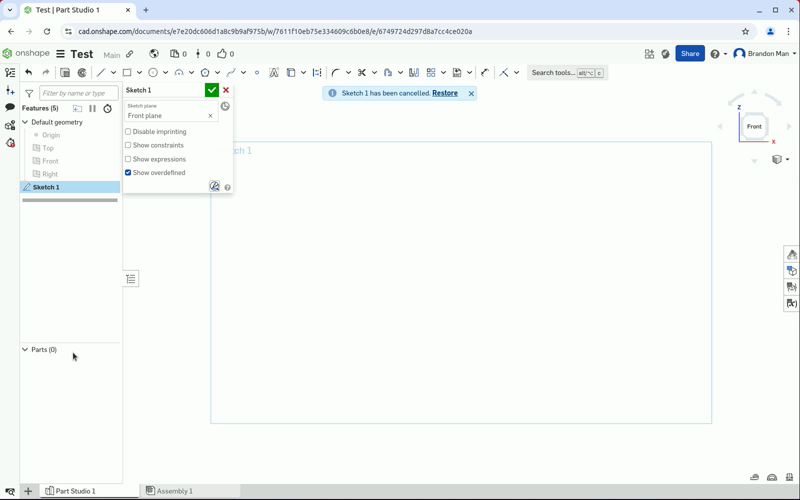
key(a)
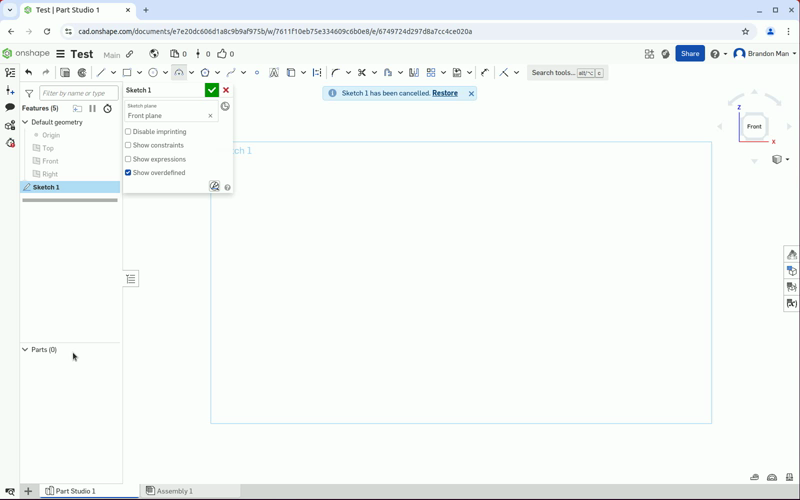
key_down(shift)
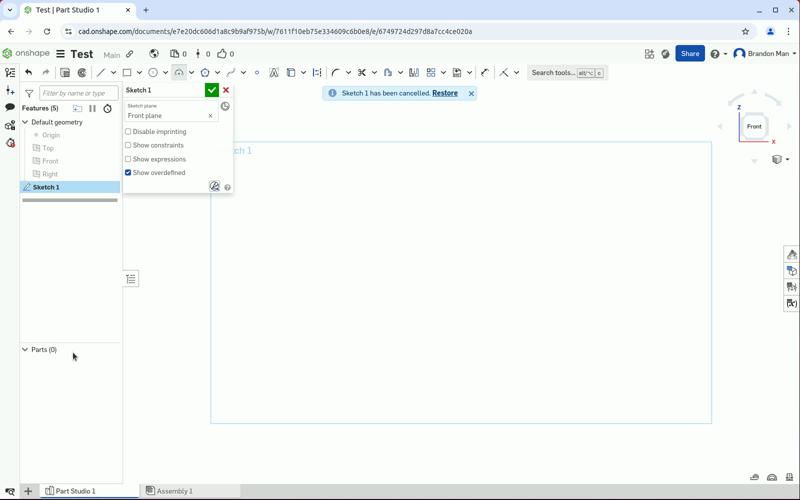
mouse_move(401, 254)
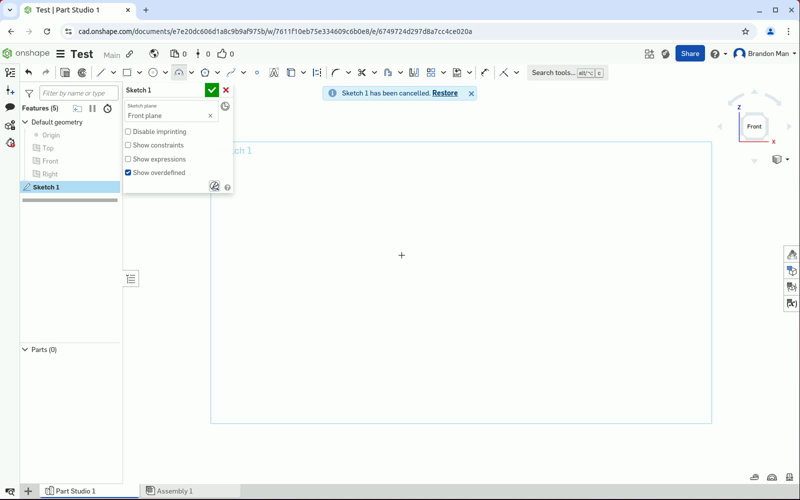
click(401, 254)
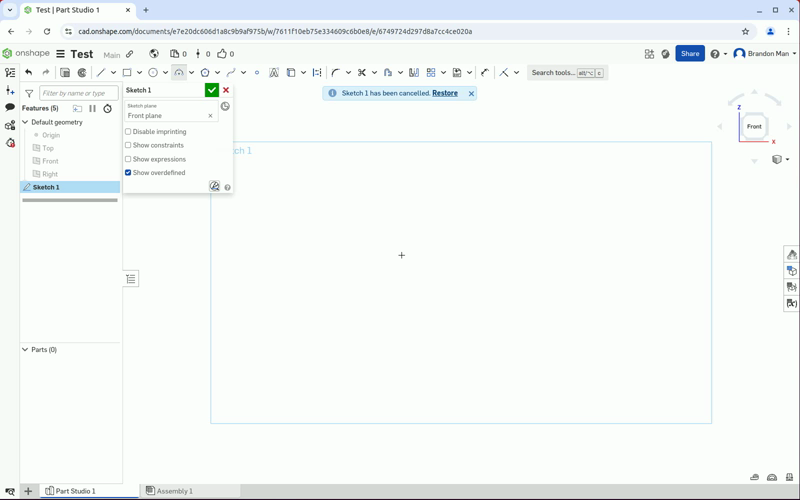
key_up(shift)
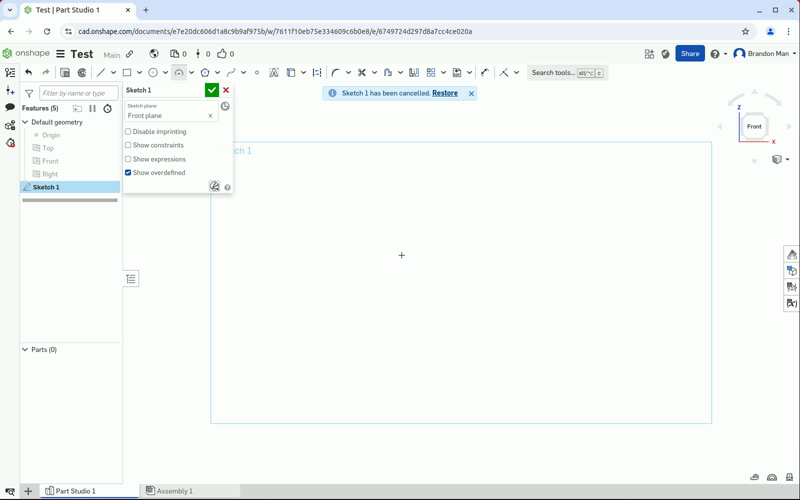
key_down(shift)
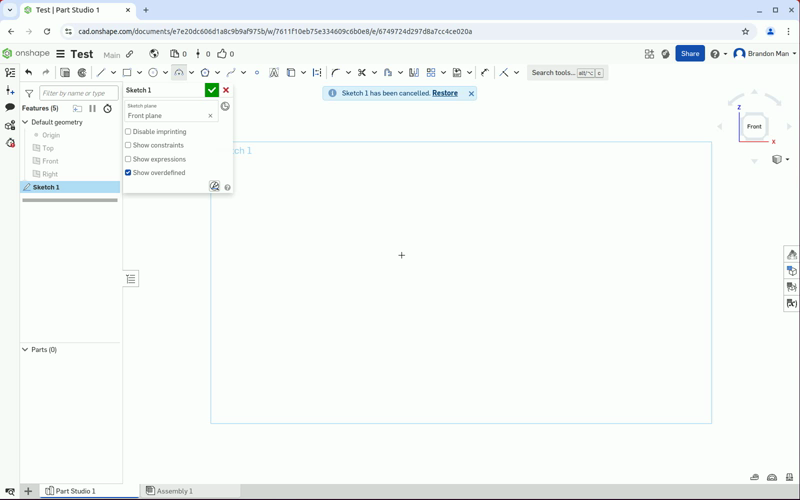
mouse_move(518, 254)
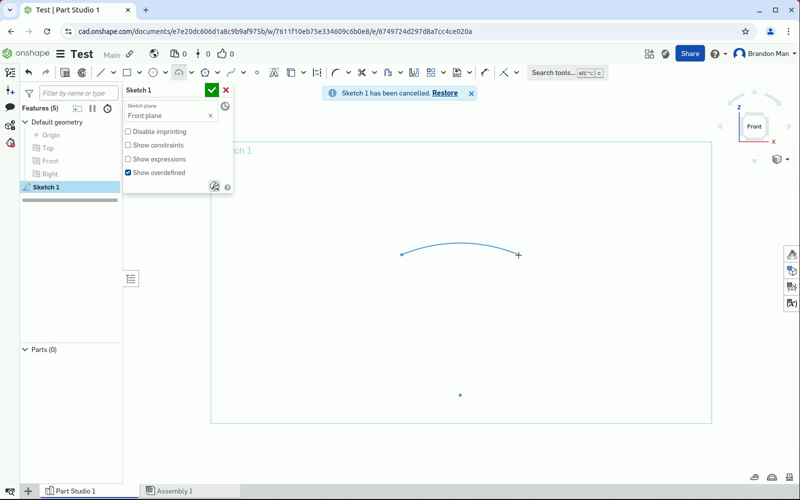
click(518, 254)
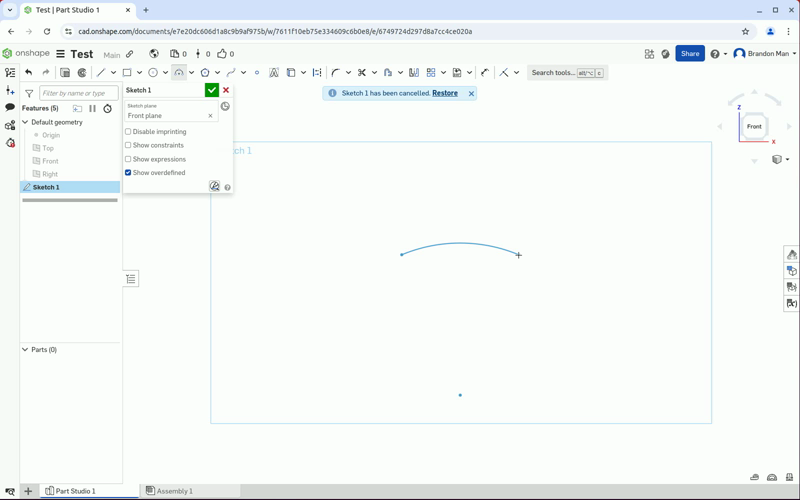
mouse_move(460, 346)
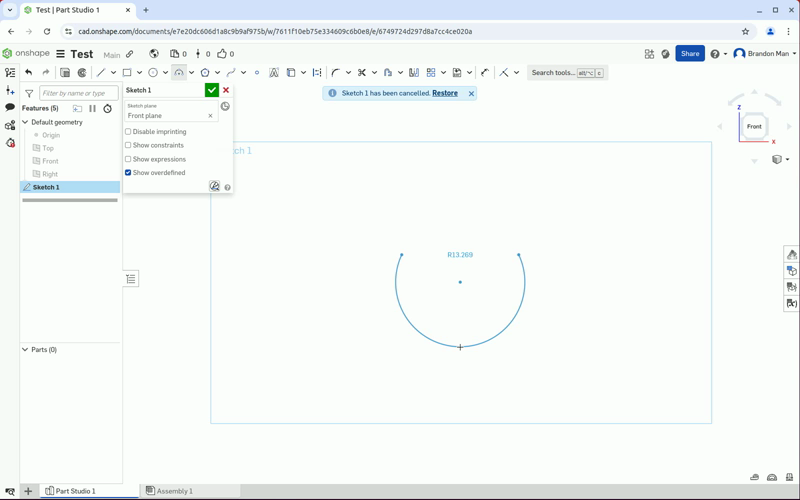
click(460, 346)
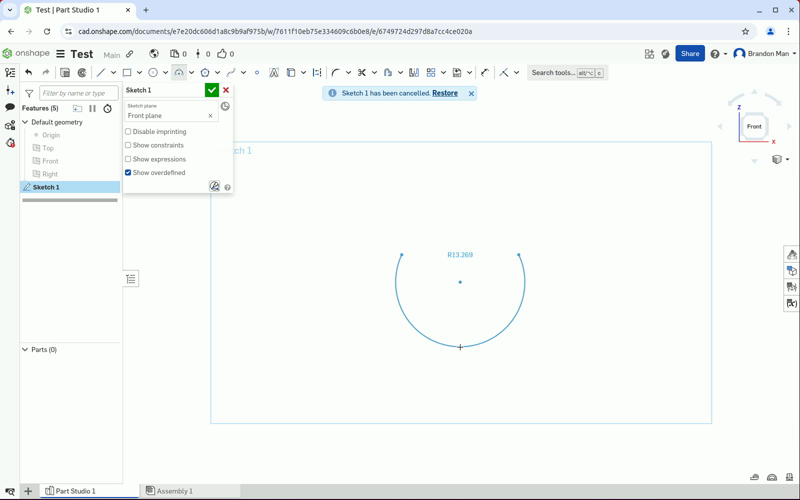
key_up(shift)
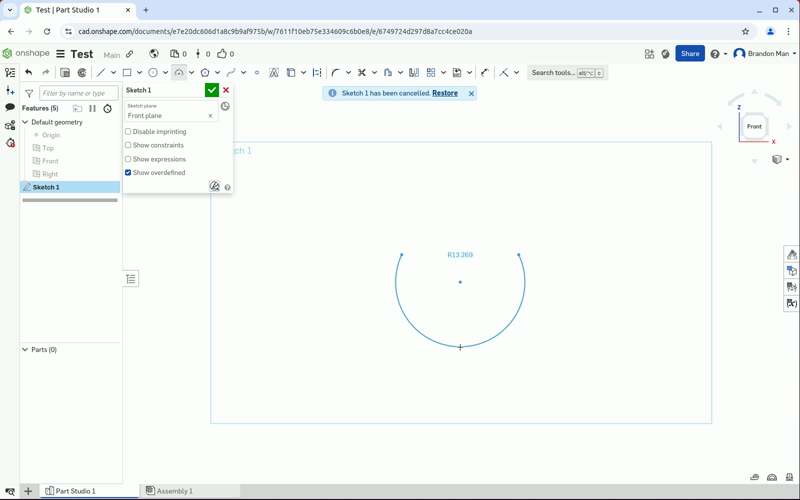
key(esc)
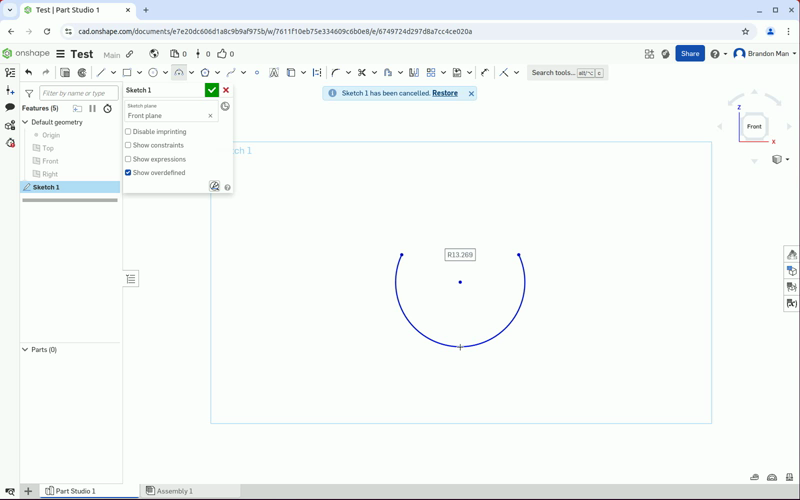
key(l)
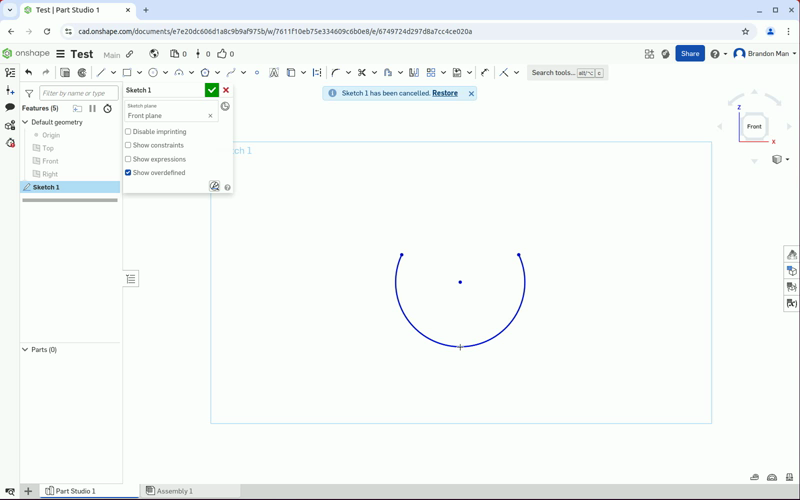
mouse_move(518, 254)
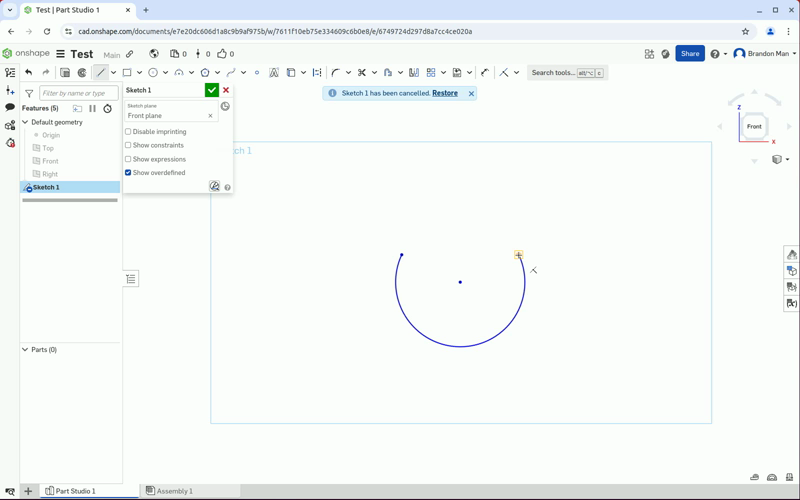
click(518, 254)
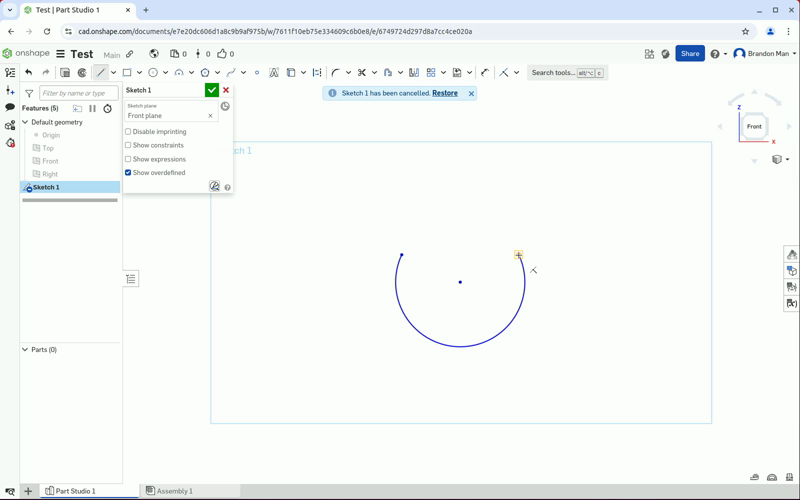
key_down(shift)
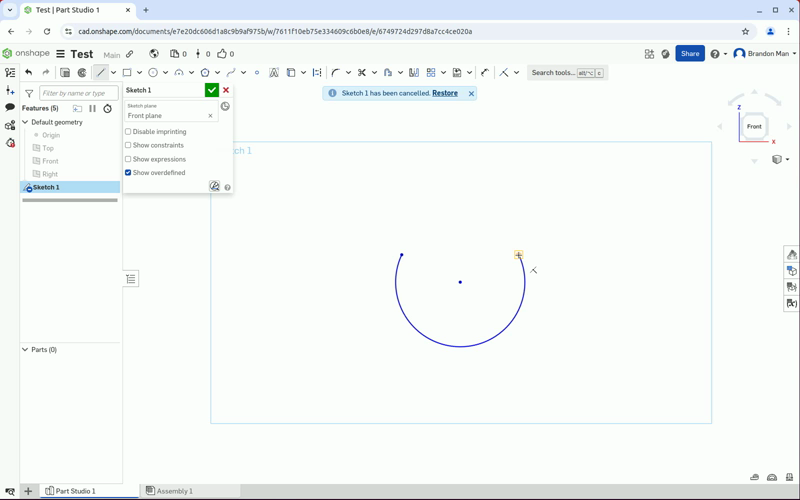
mouse_move(548, 254)
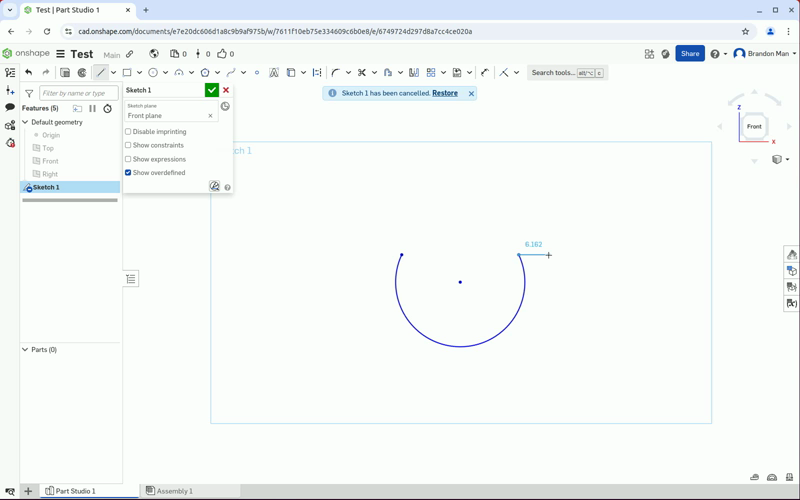
mouse_move(501, 219)
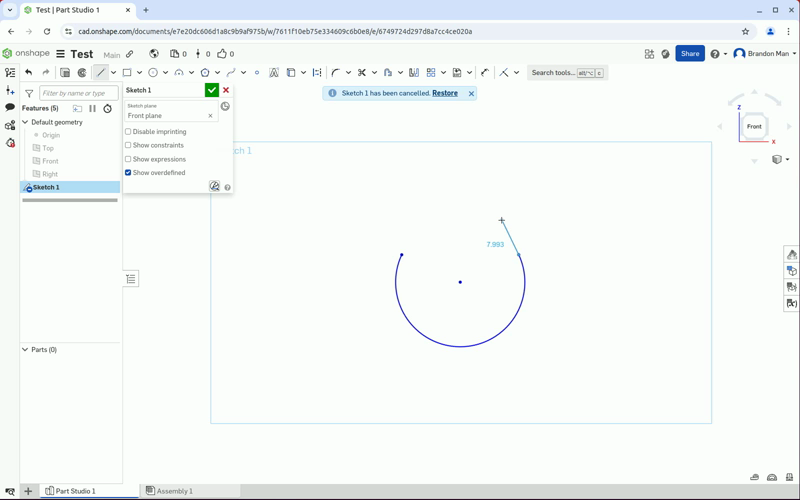
click(501, 219)
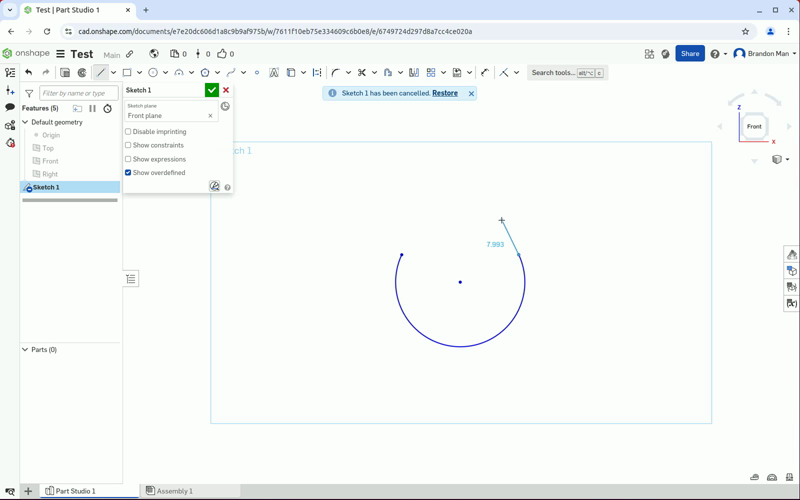
key_up(shift)
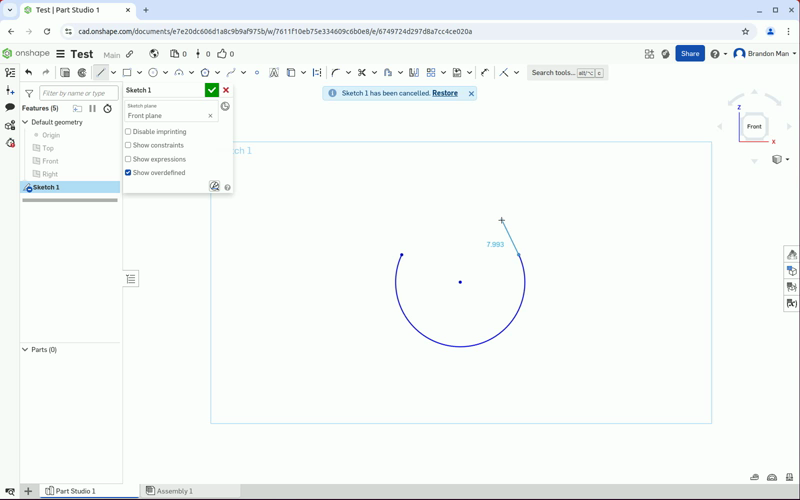
key_down(shift)
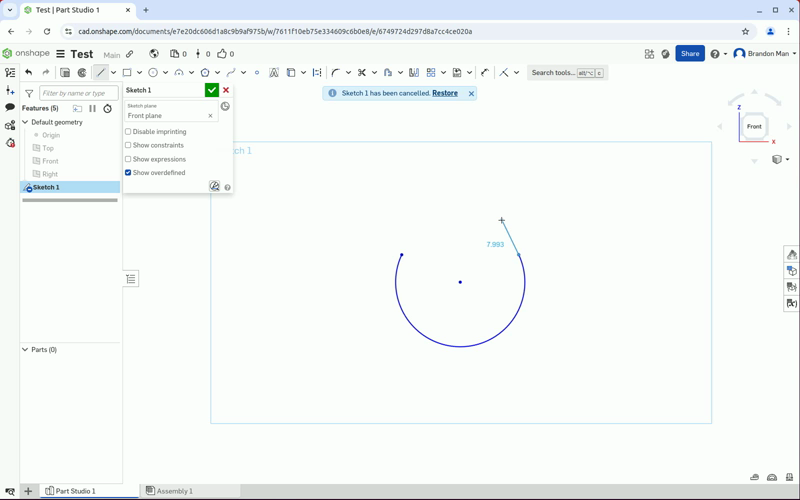
mouse_move(531, 219)
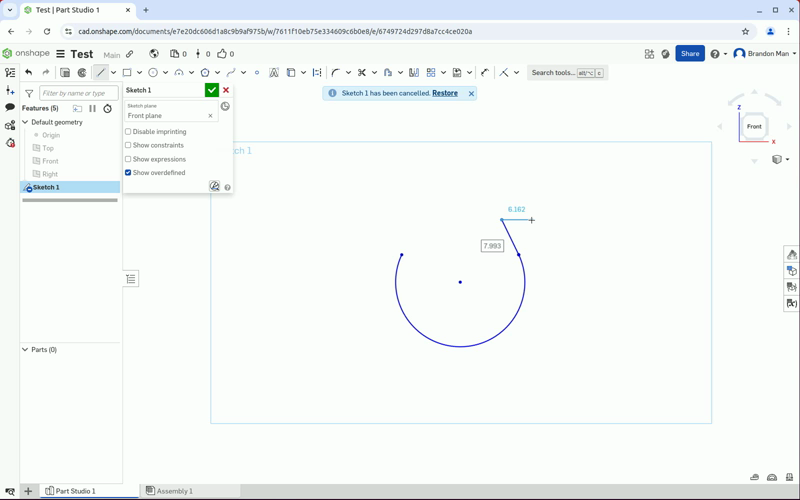
mouse_move(475, 219)
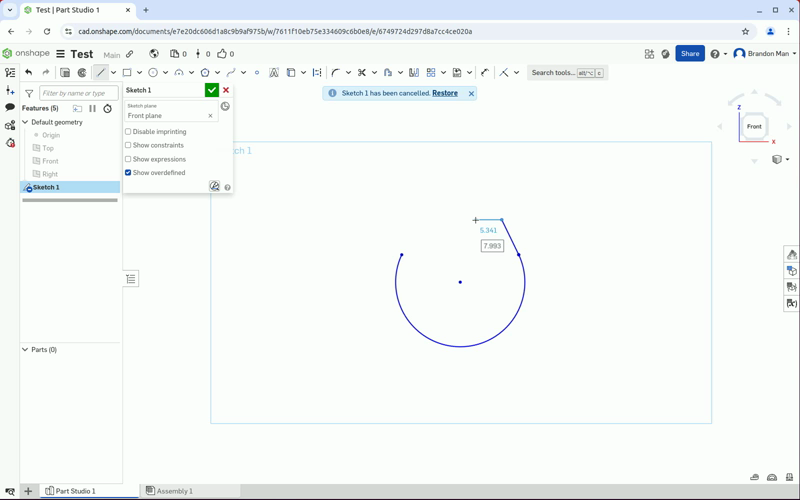
click(475, 219)
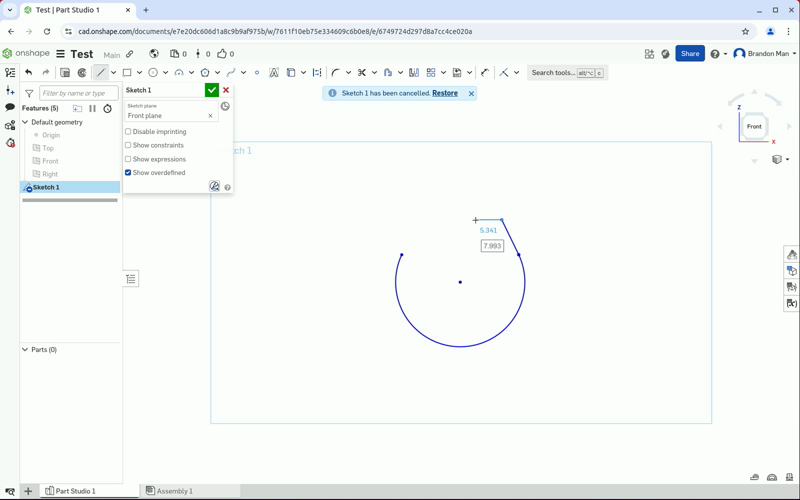
key_up(shift)
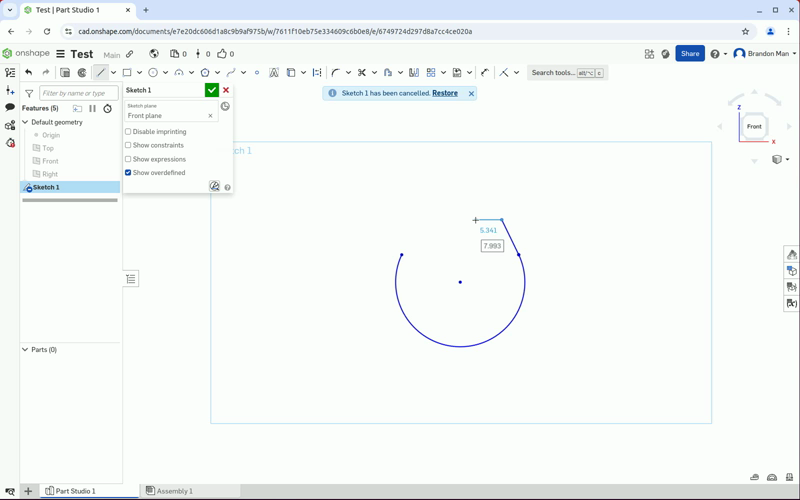
key_down(shift)
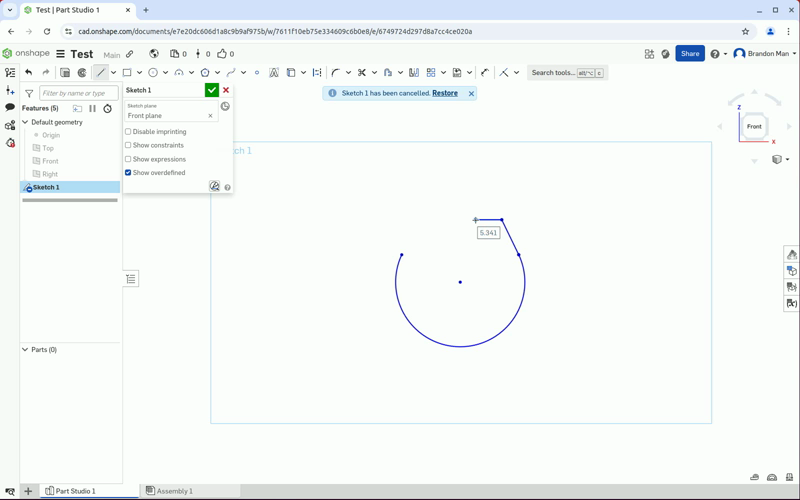
mouse_move(505, 219)
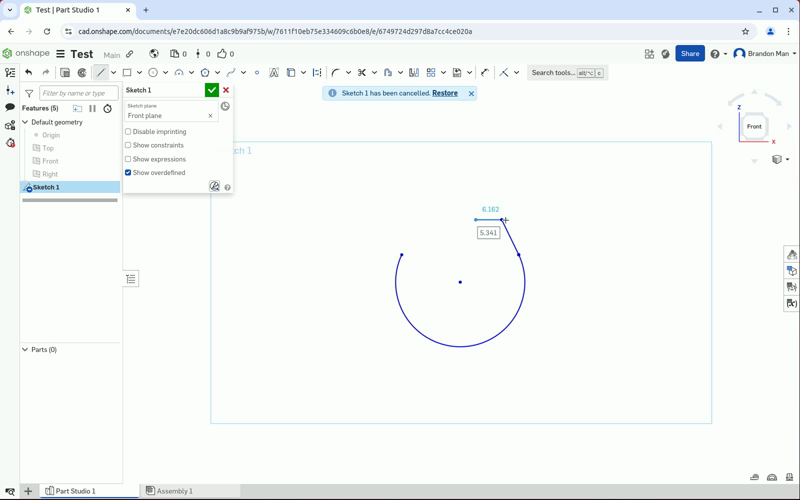
mouse_move(444, 219)
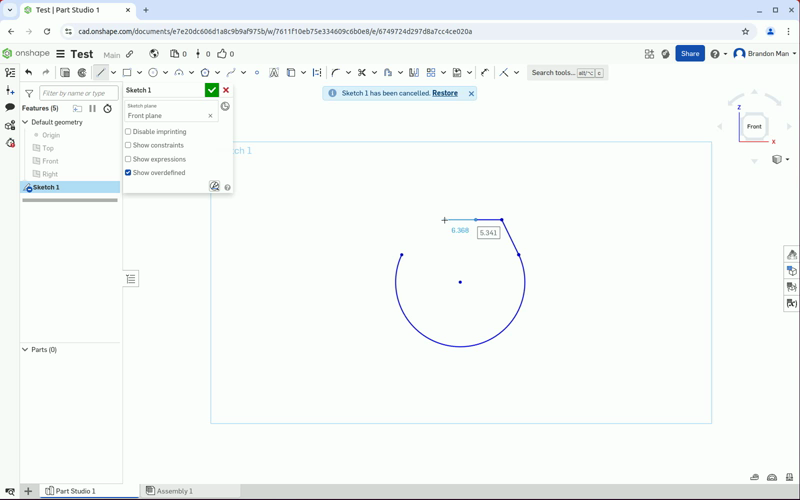
click(444, 219)
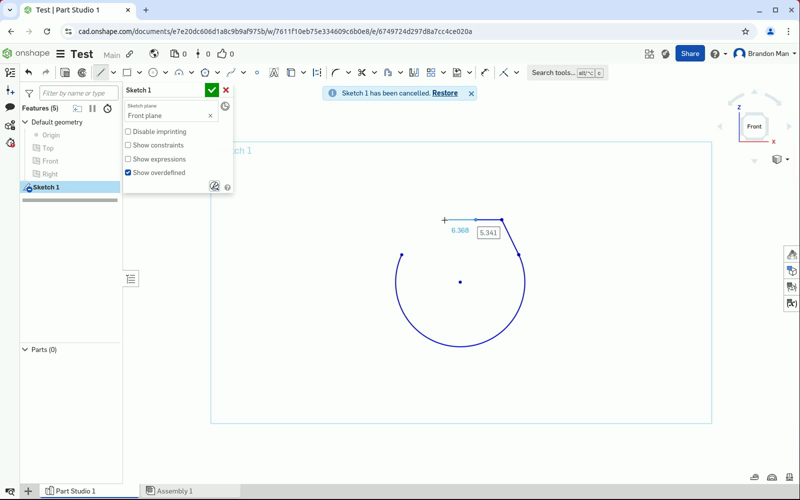
key_up(shift)
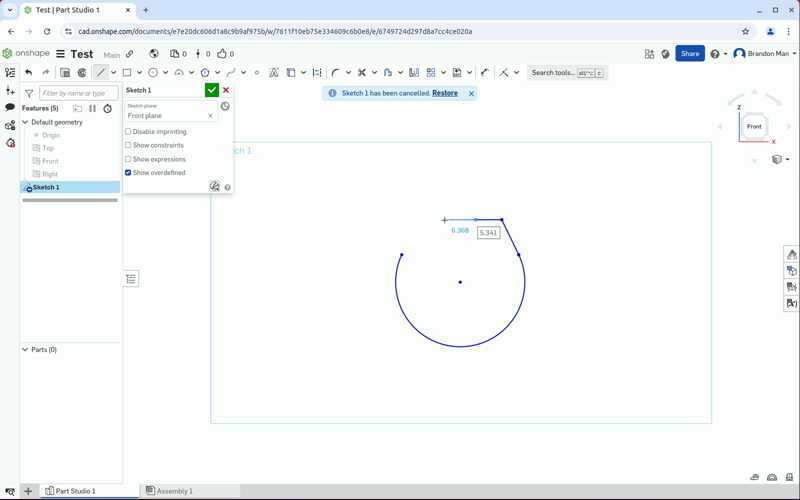
key_down(shift)
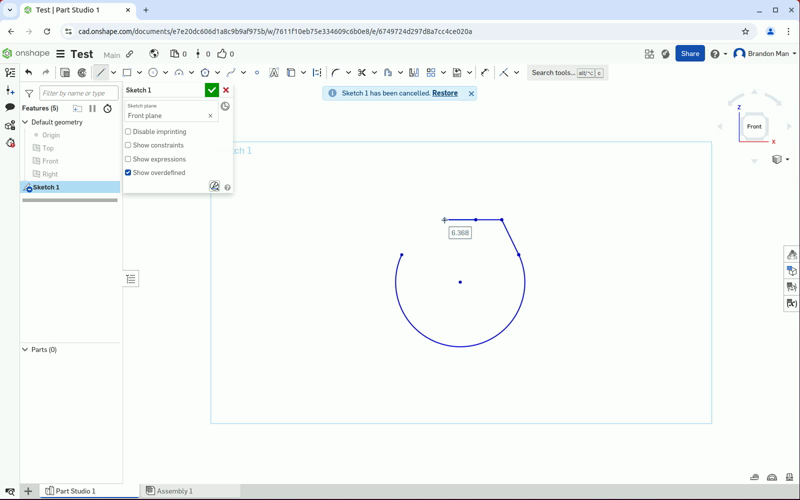
mouse_move(474, 219)
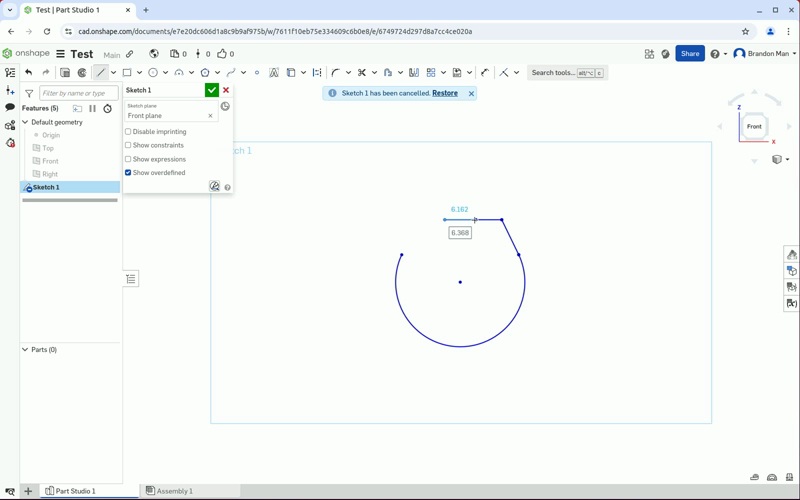
mouse_move(419, 219)
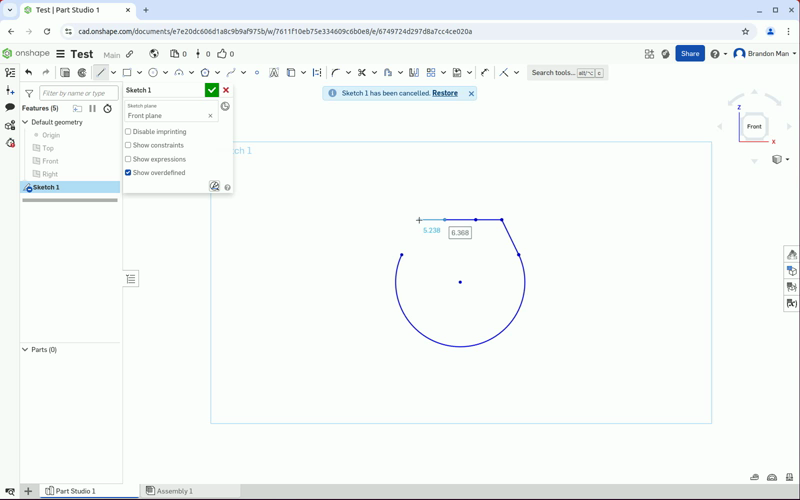
click(419, 219)
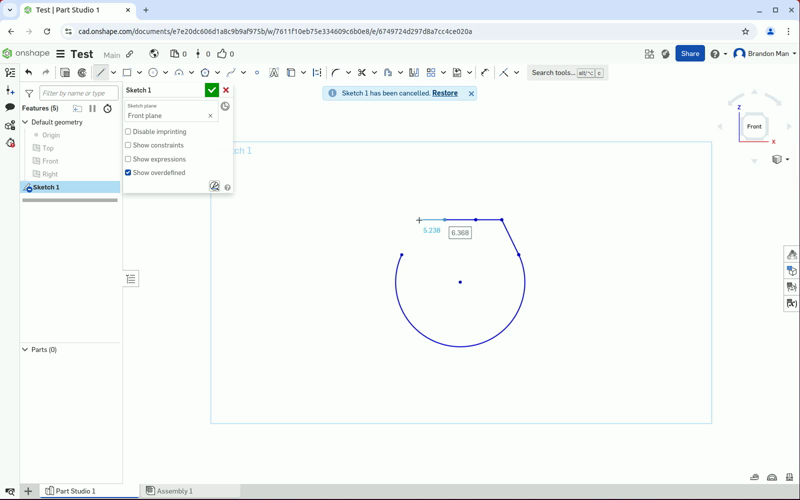
key_up(shift)
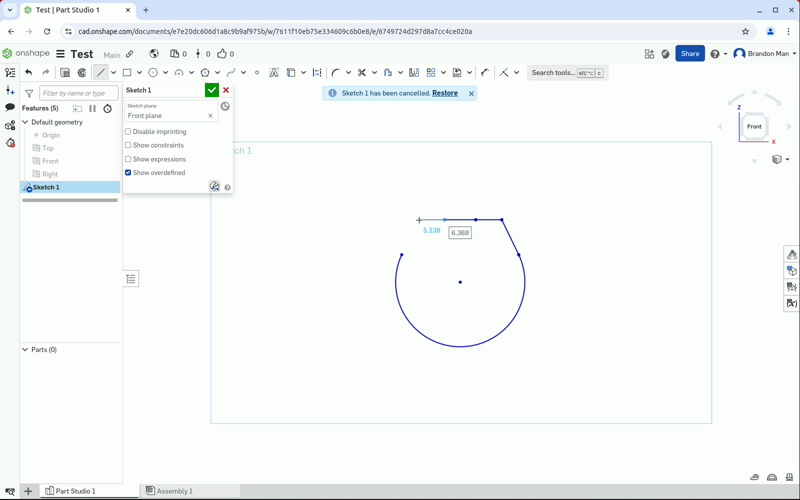
mouse_move(449, 219)
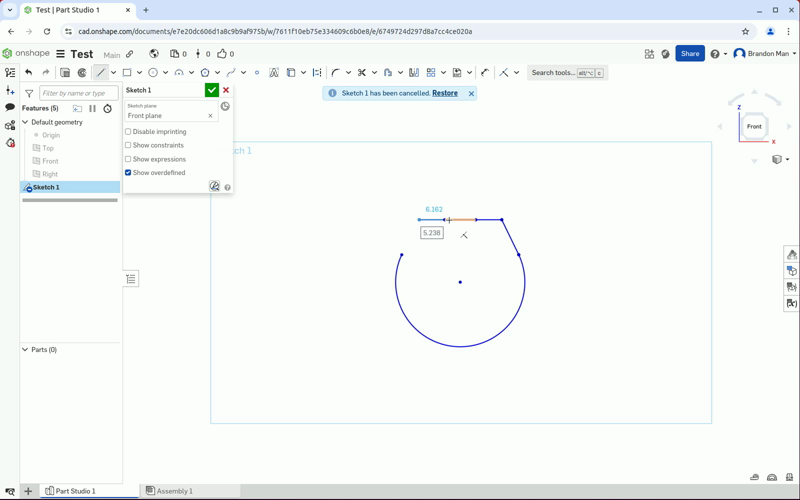
key_down(shift)
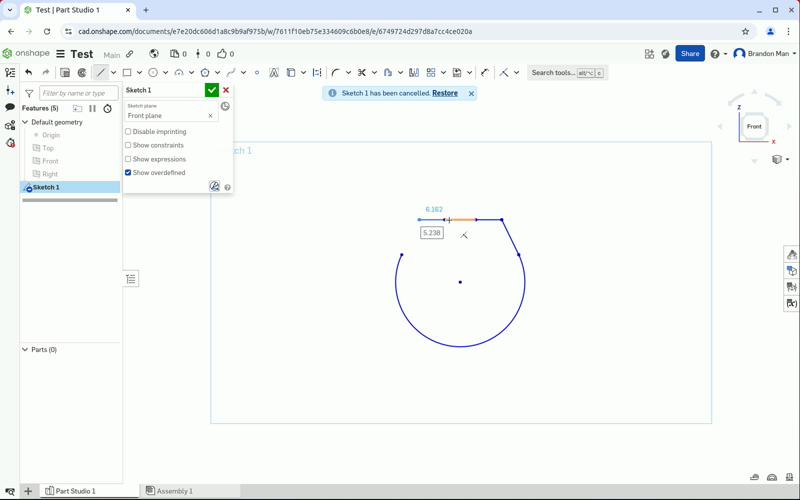
mouse_move(401, 254)
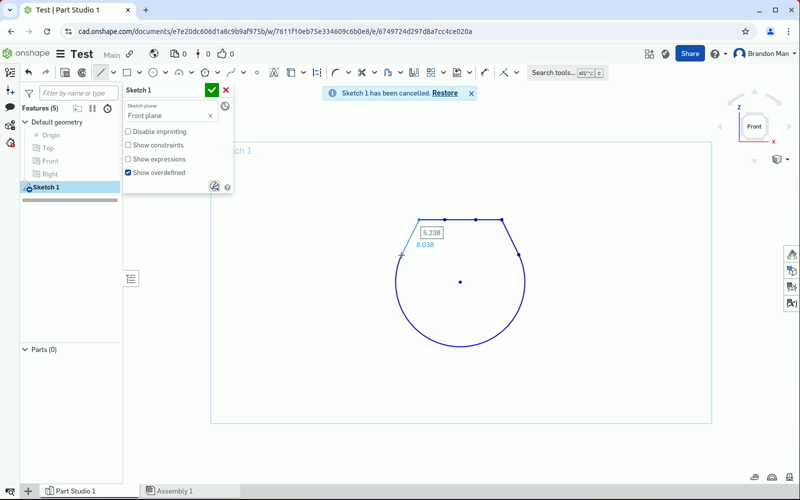
key_up(shift)
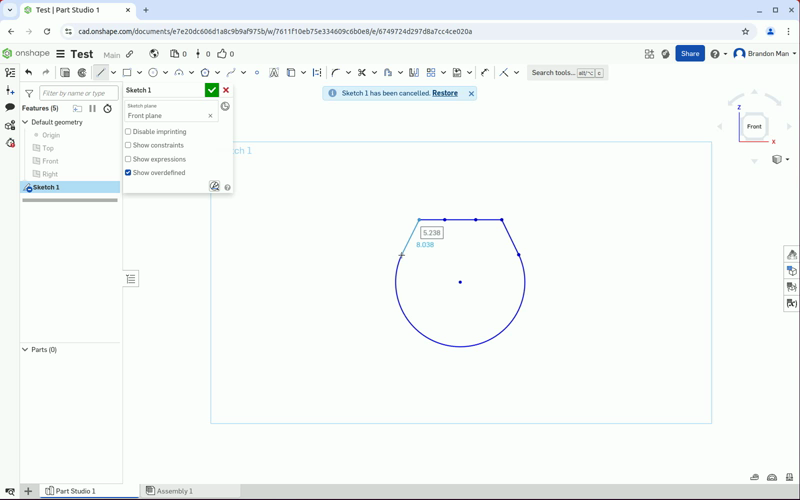
click(401, 254)
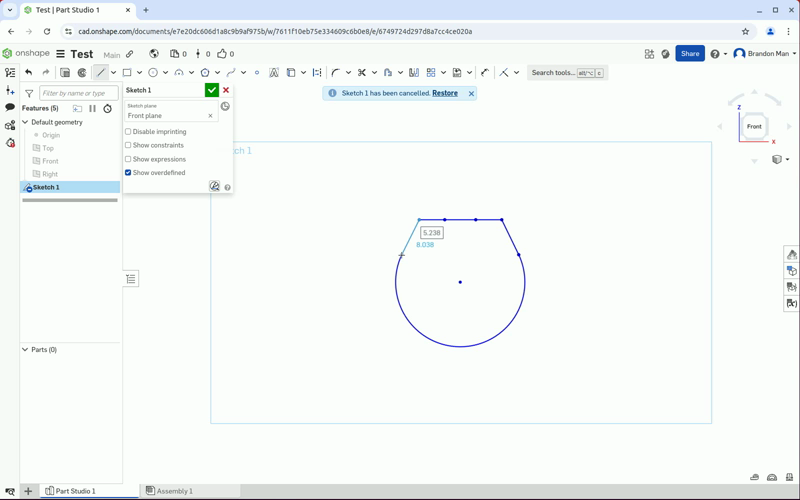
key(esc)
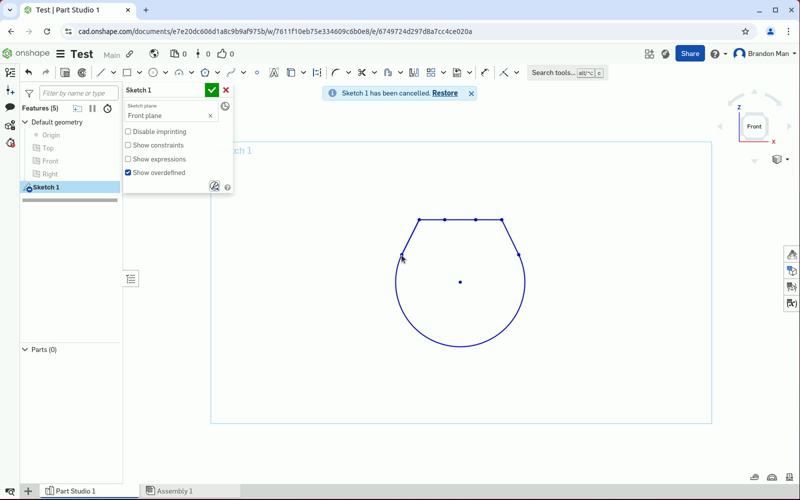
key(c)
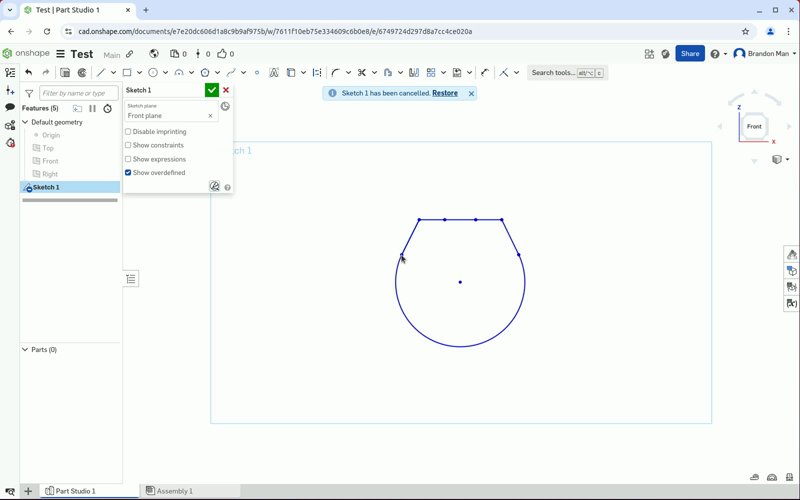
key_down(shift)
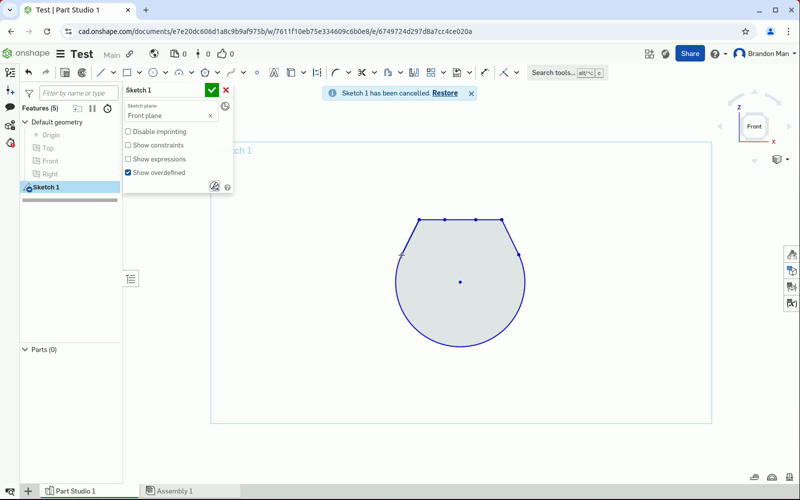
mouse_move(460, 282)
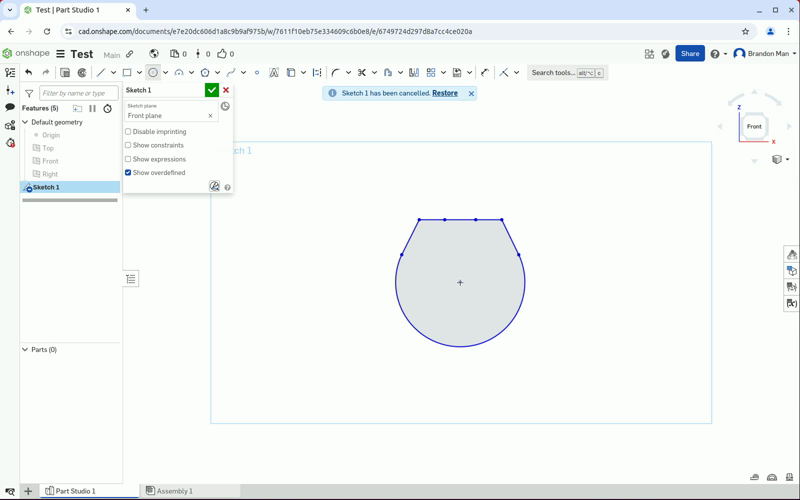
click(460, 282)
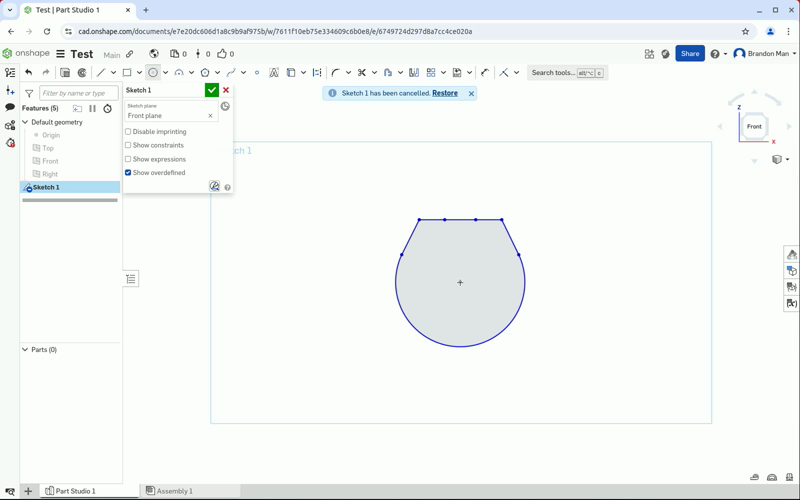
key_up(shift)
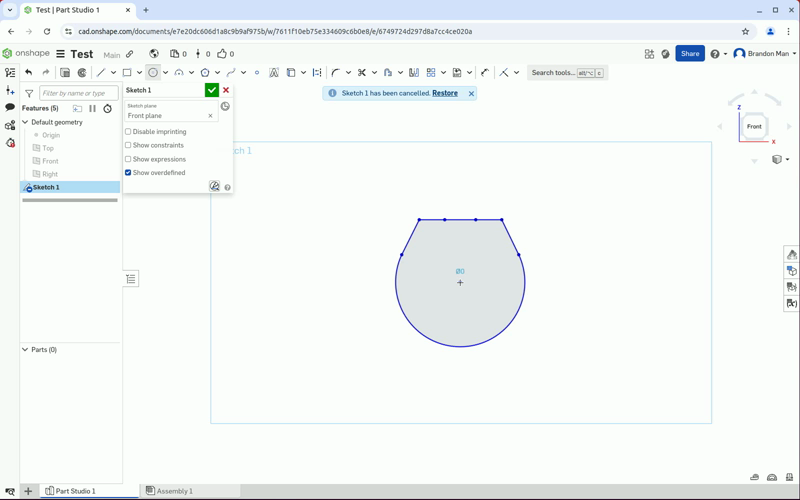
mouse_move(516, 282)
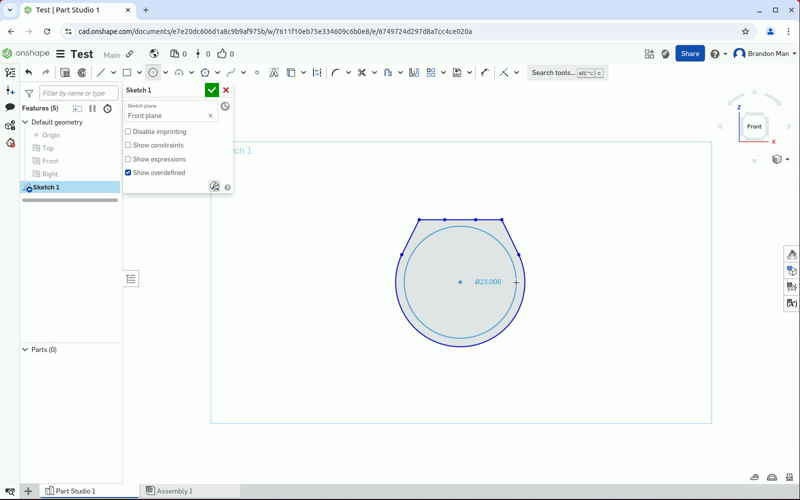
click(516, 282)
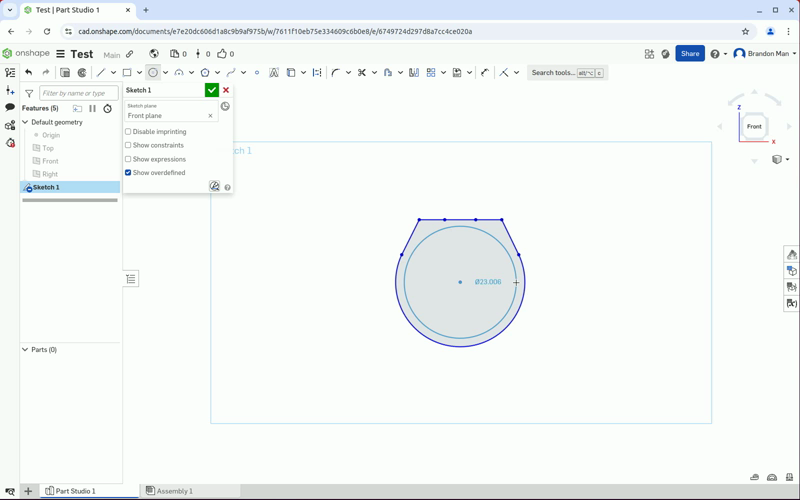
key(esc)
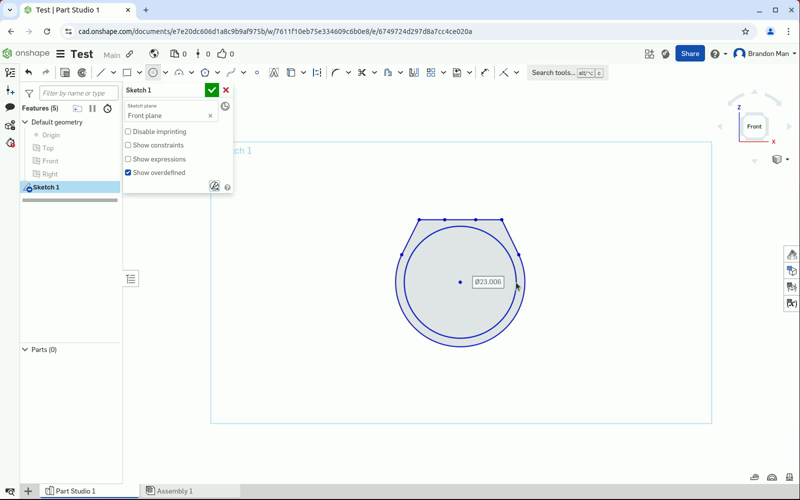
mouse_move(516, 258)
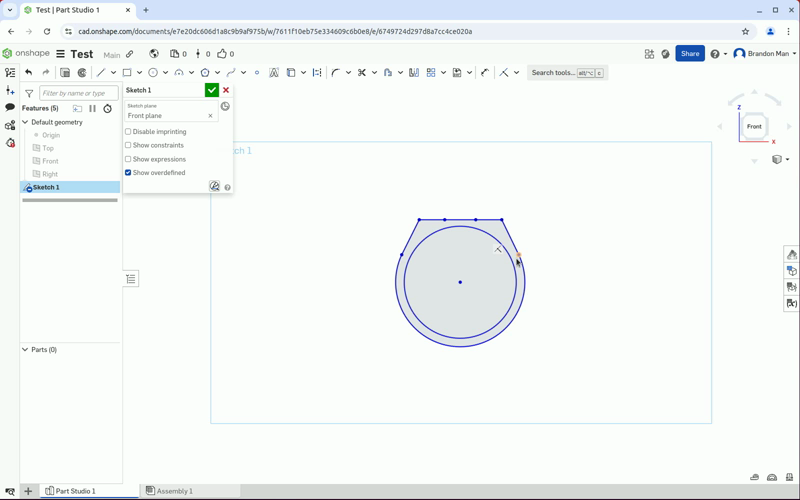
click(516, 258)
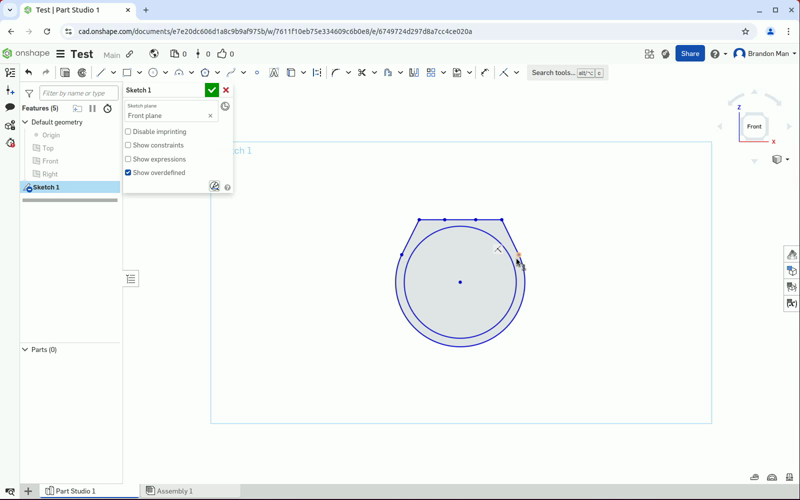
mouse_move(73, 352)
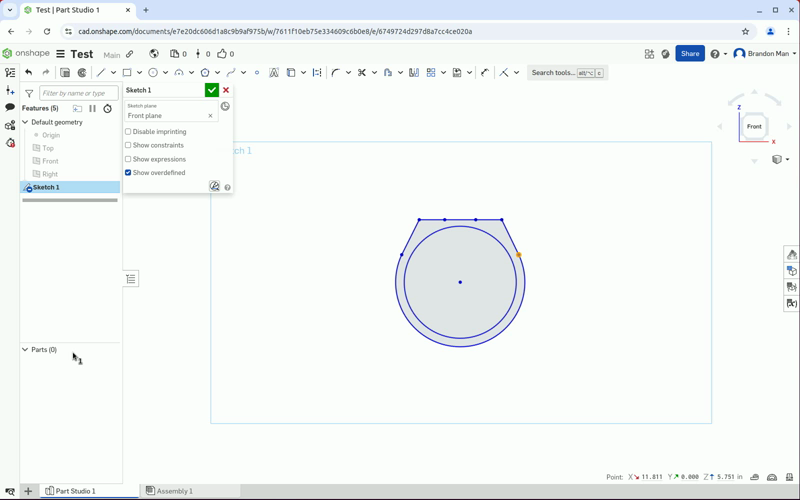
key(shift+y)
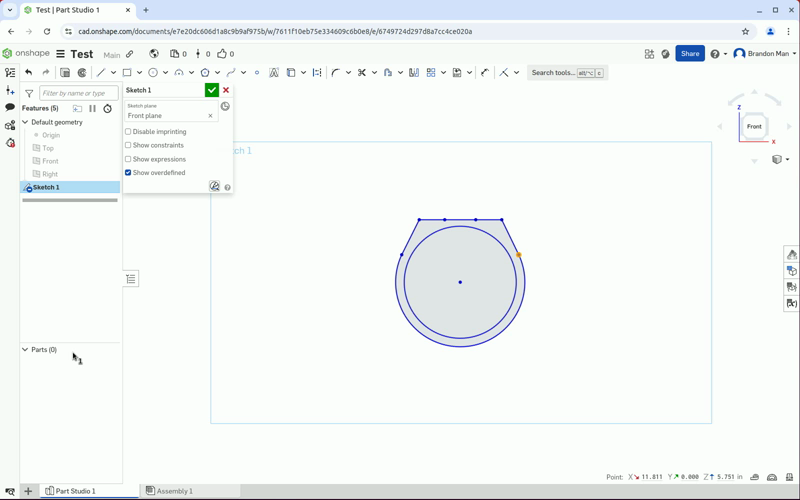
key(shift+e)
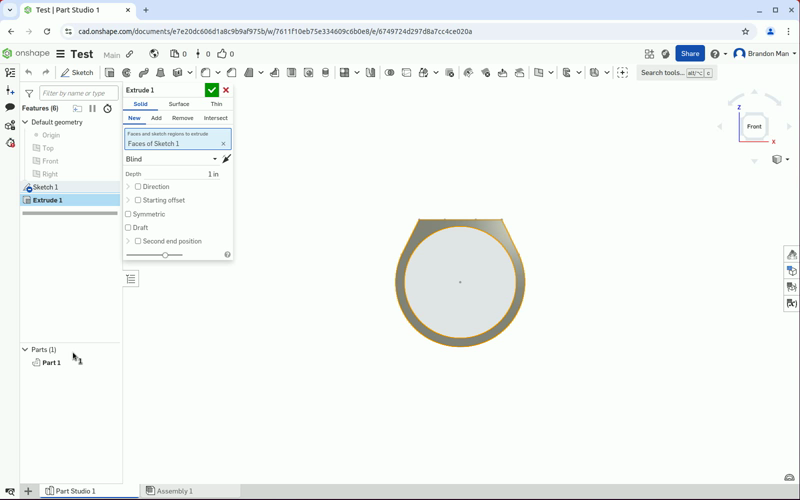
mouse_move(143, 106)
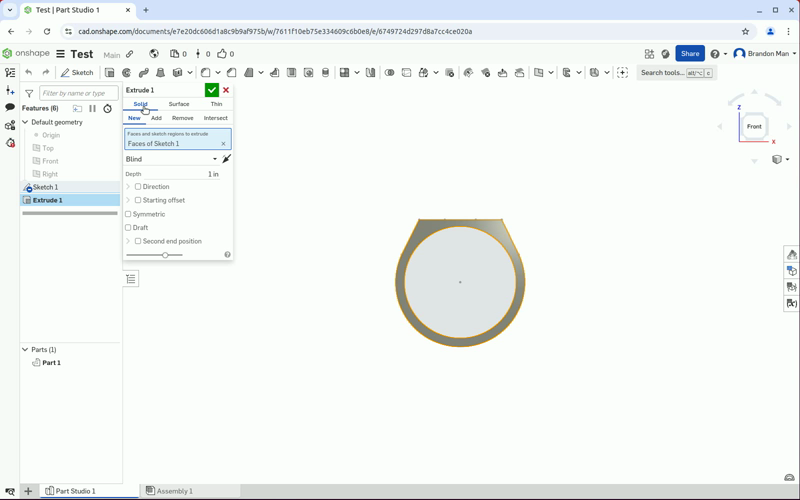
click(143, 106)
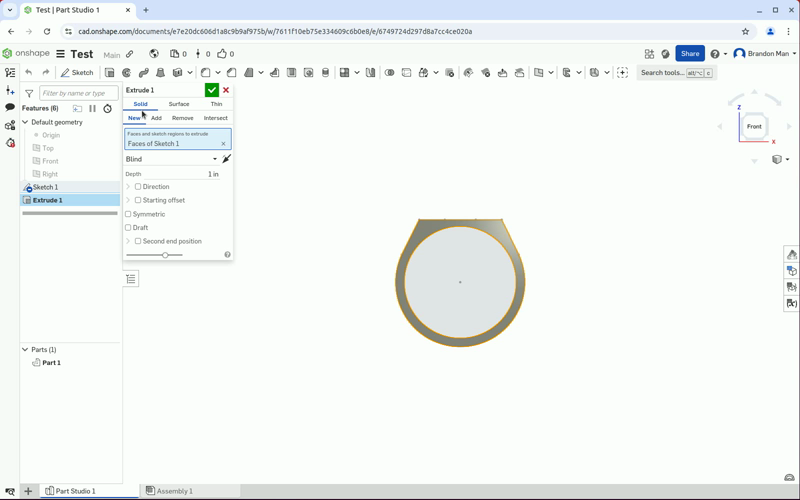
mouse_move(137, 120)
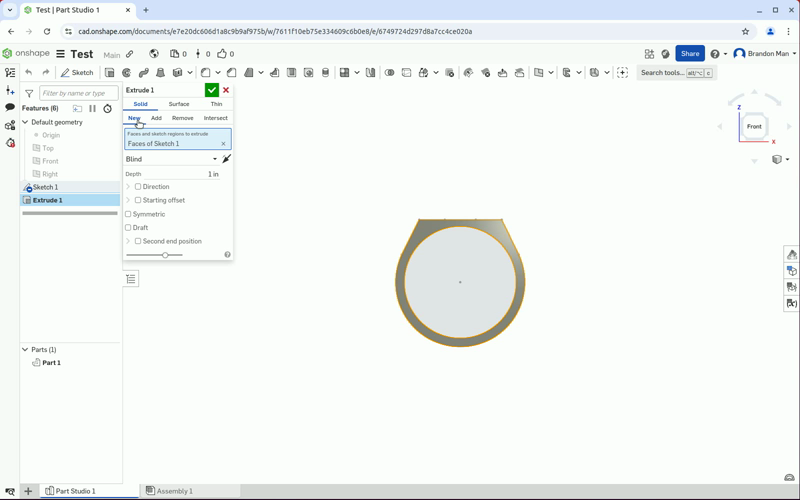
click(137, 120)
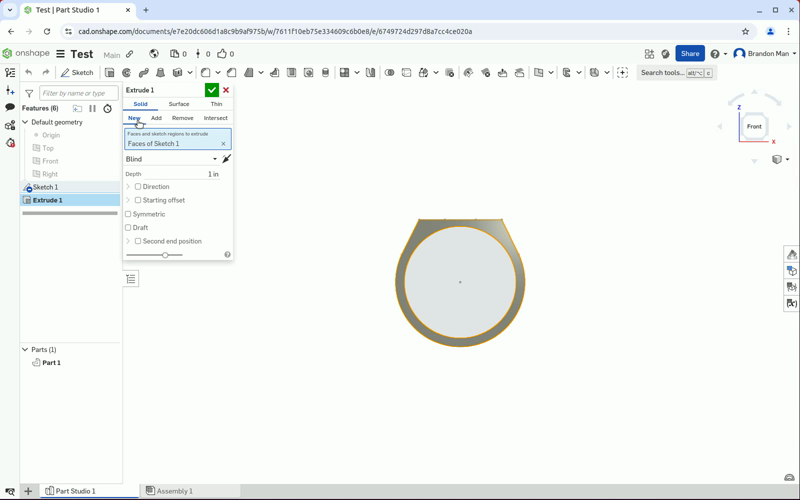
key(tab, 4)
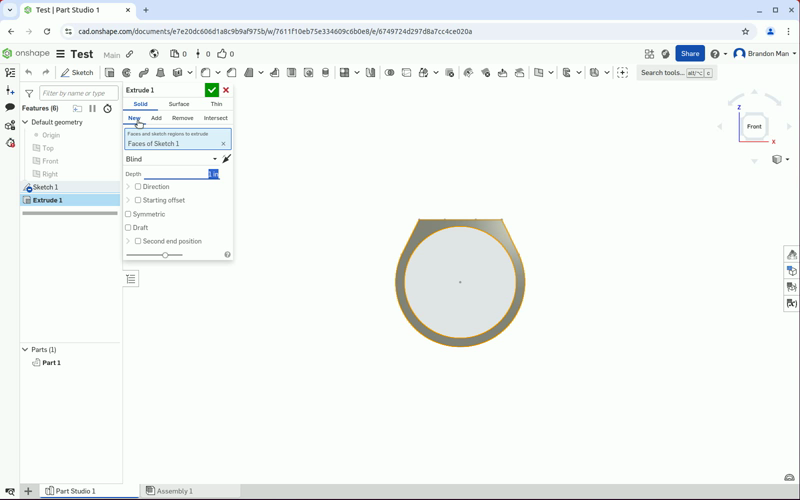
text(30.57)
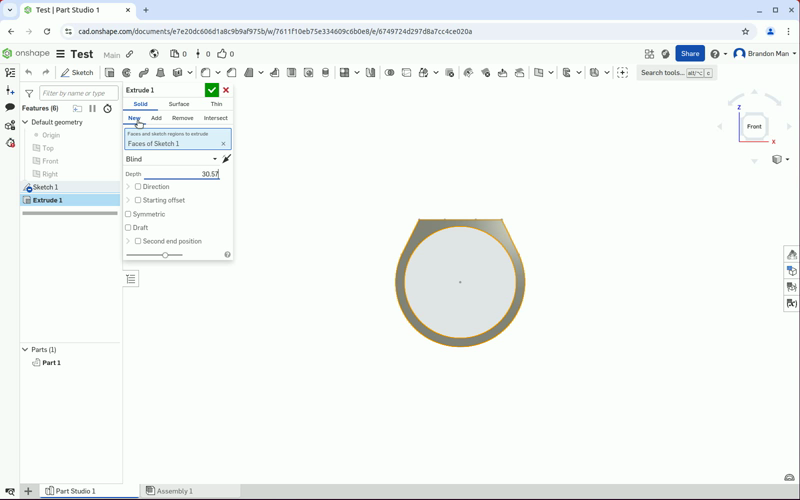
key(enter)
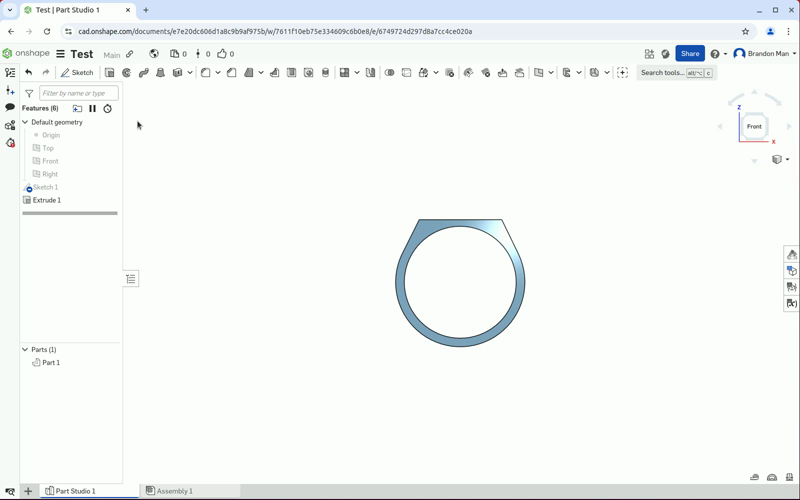
key(shift+h)
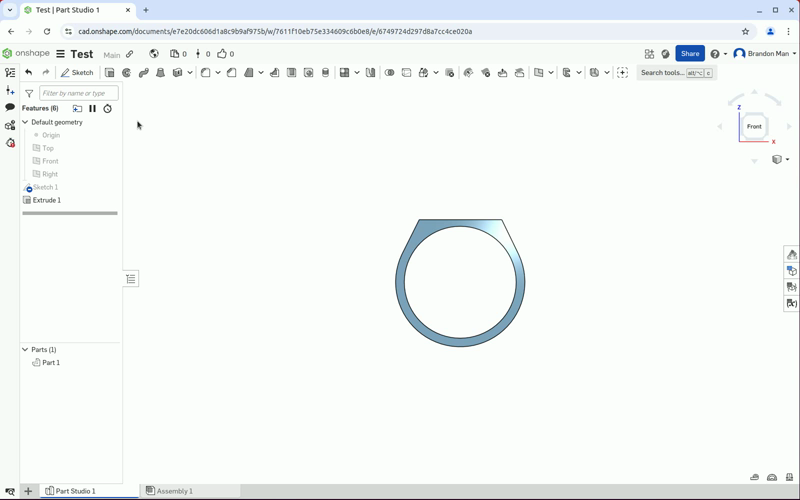
key(shift+h)
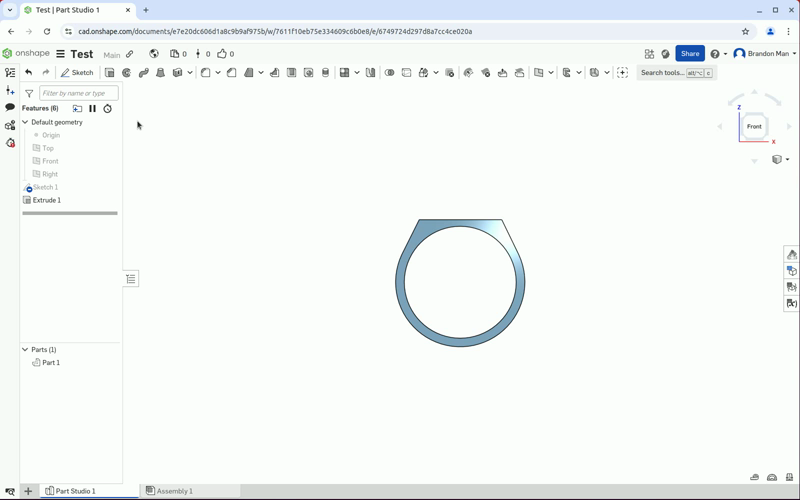
mouse_move(73, 189)
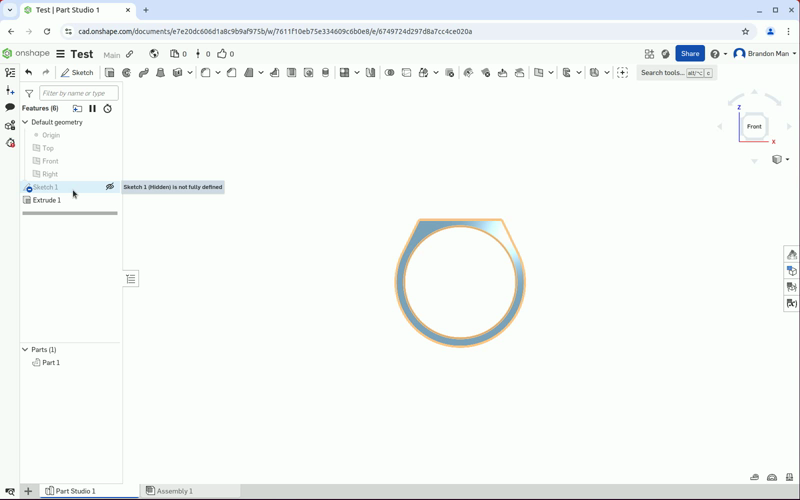
click(73, 189)
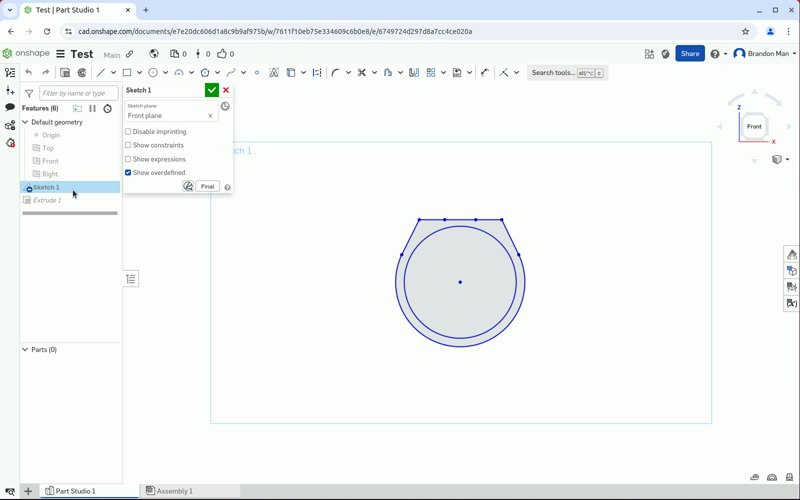
mouse_move(229, 92)
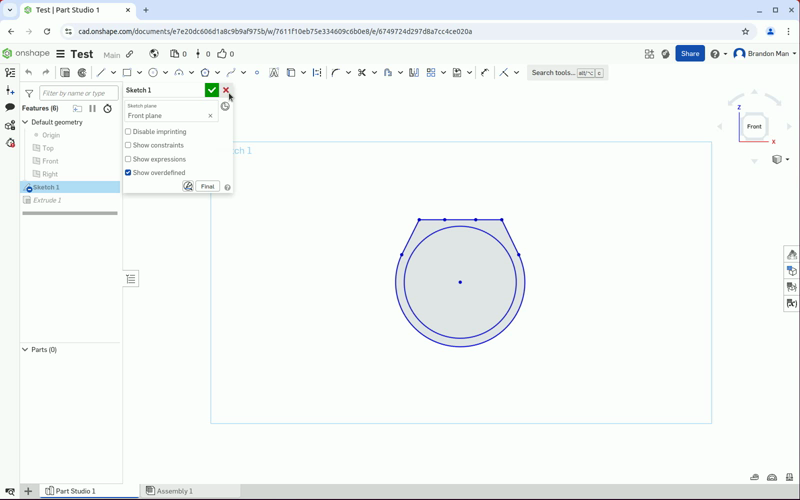
click(229, 92)
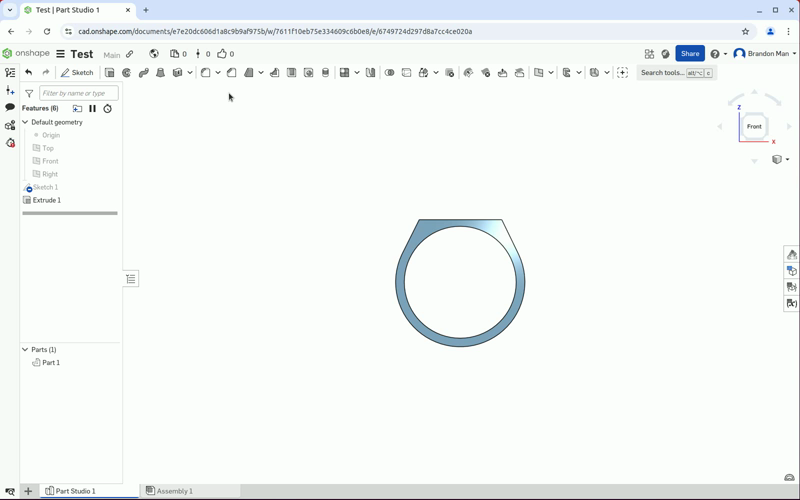
mouse_move(73, 352)
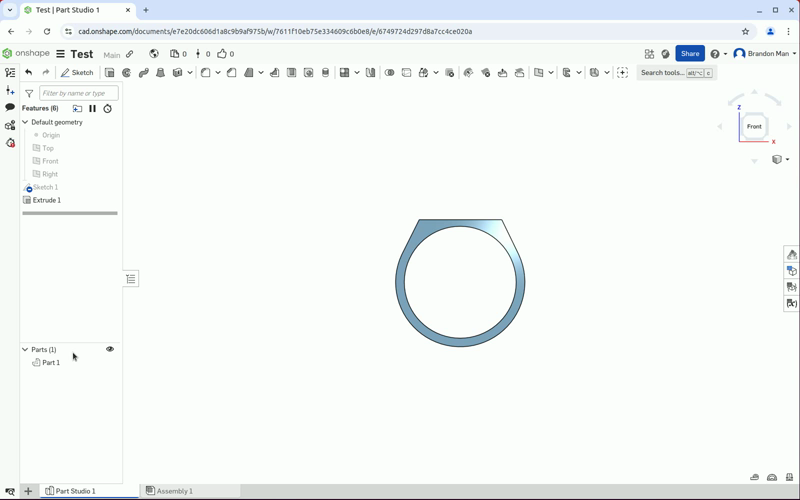
key(y)
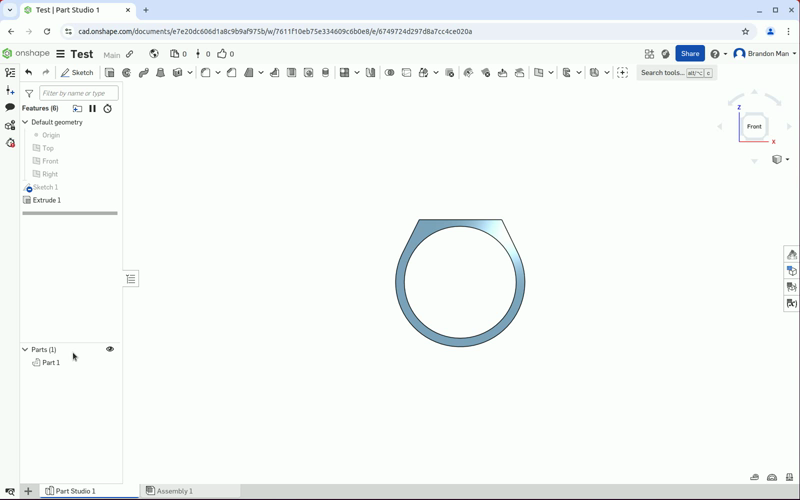
key(shift+p)
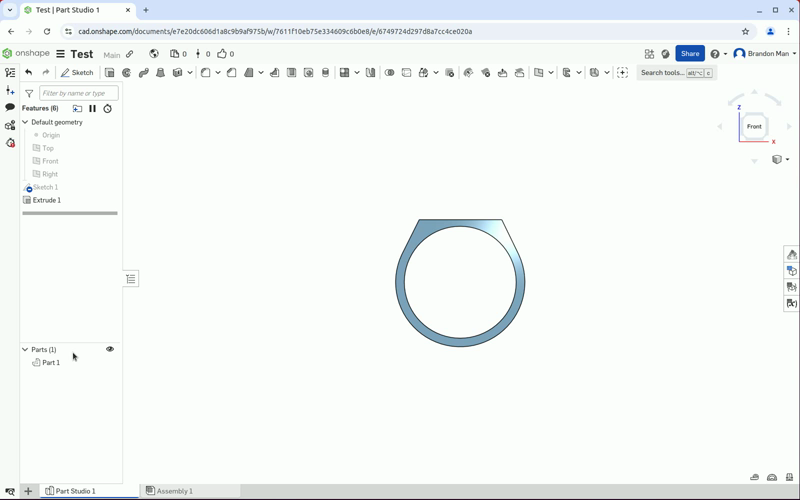
key(space)
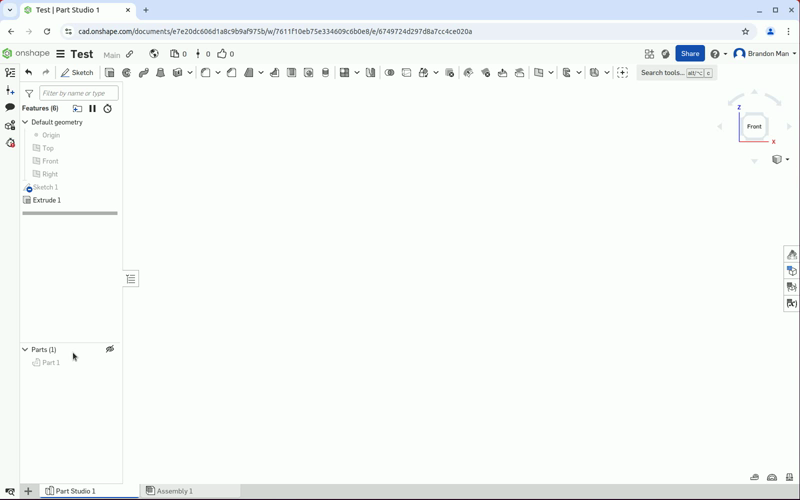
key_down(shift)
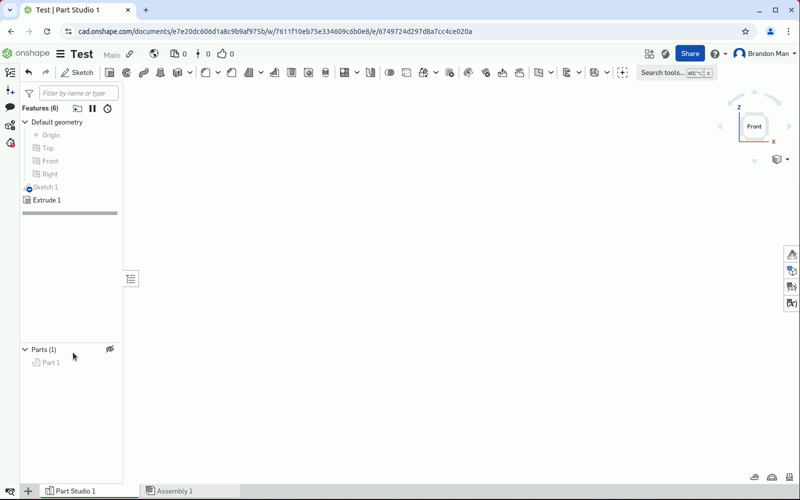
key(left)
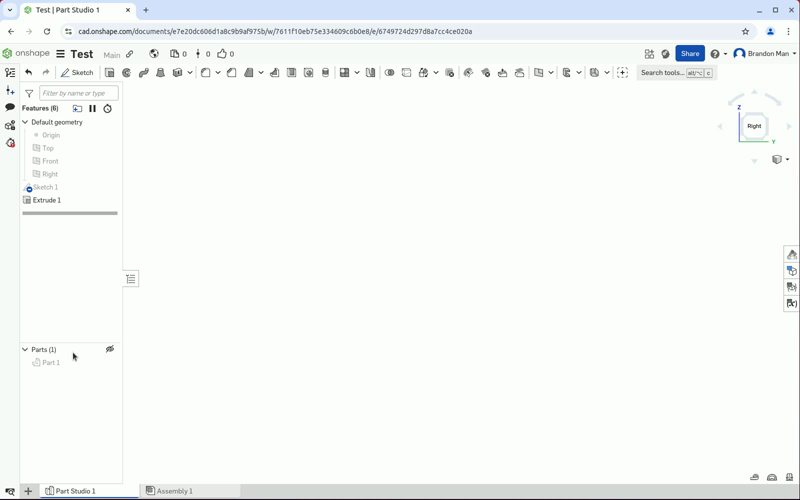
key_up(shift)
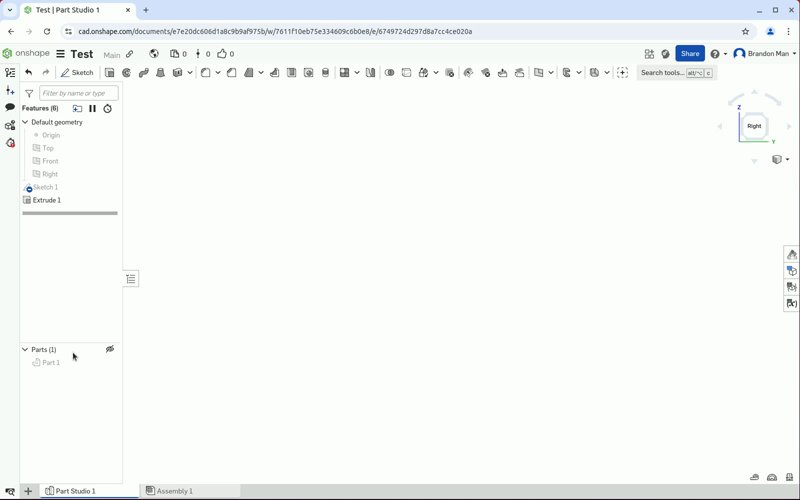
mouse_move(73, 352)
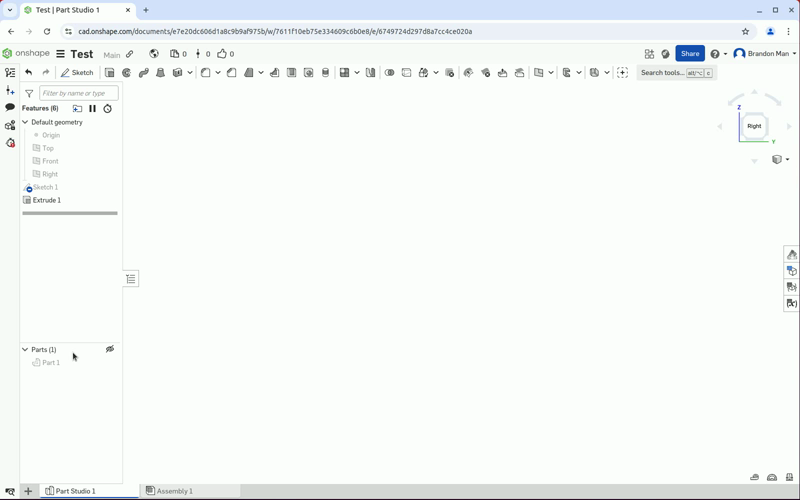
key(shift+y)
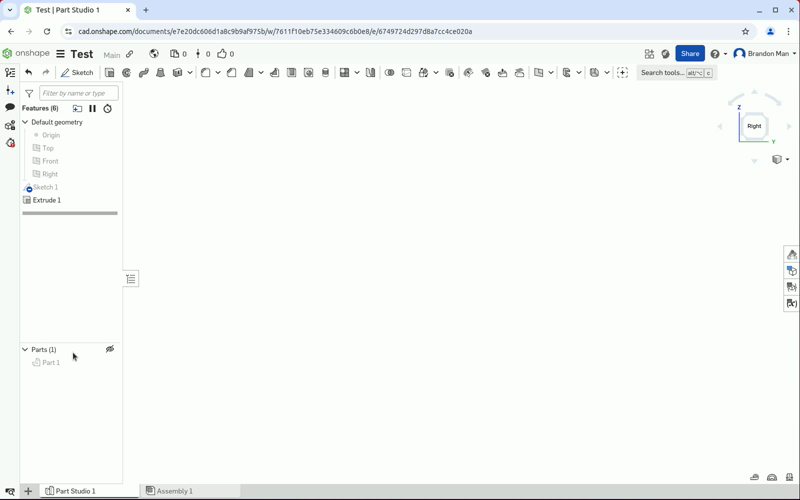
key(shift+s)
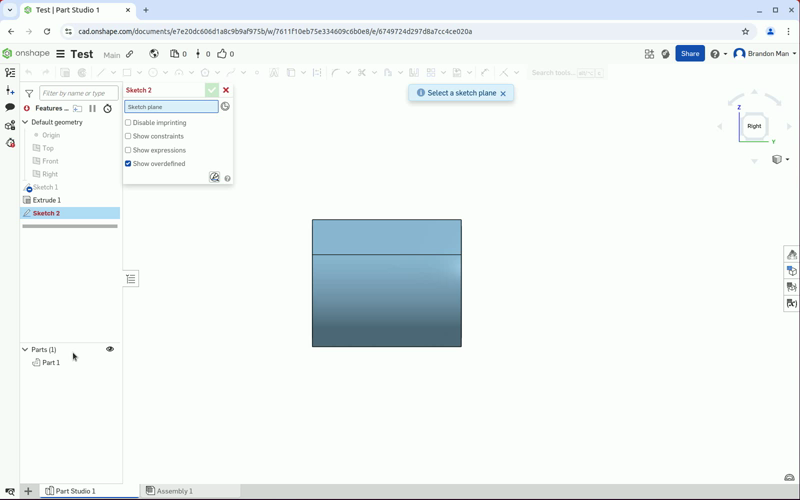
mouse_move(73, 176)
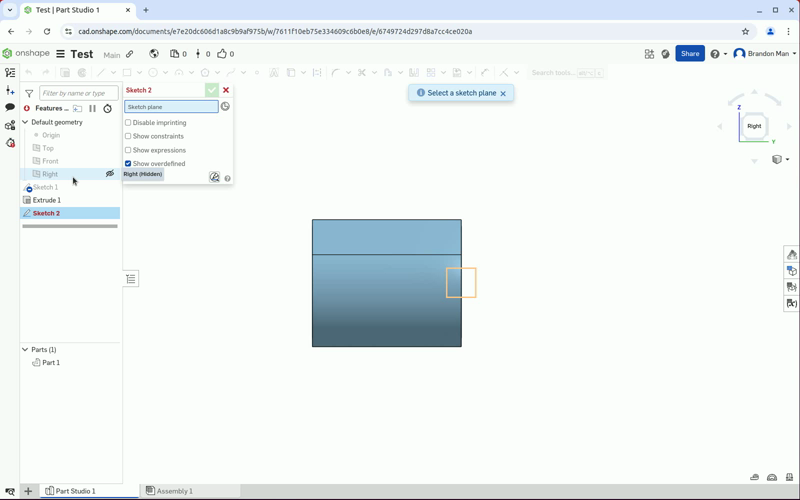
click(73, 176)
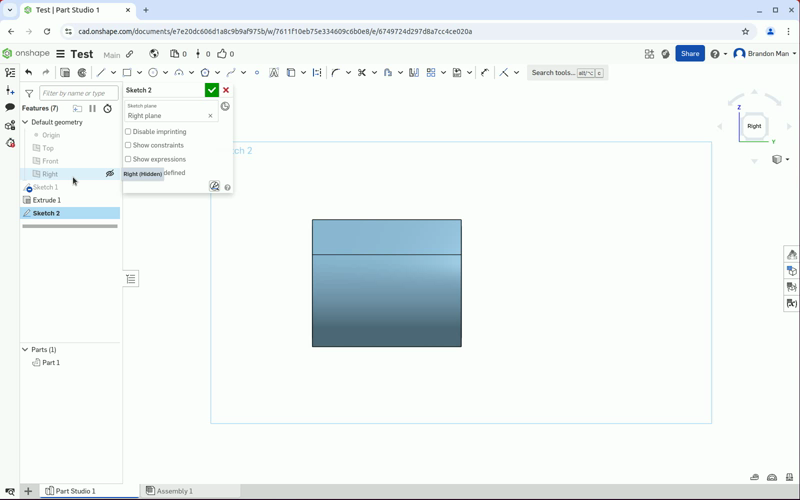
mouse_move(73, 352)
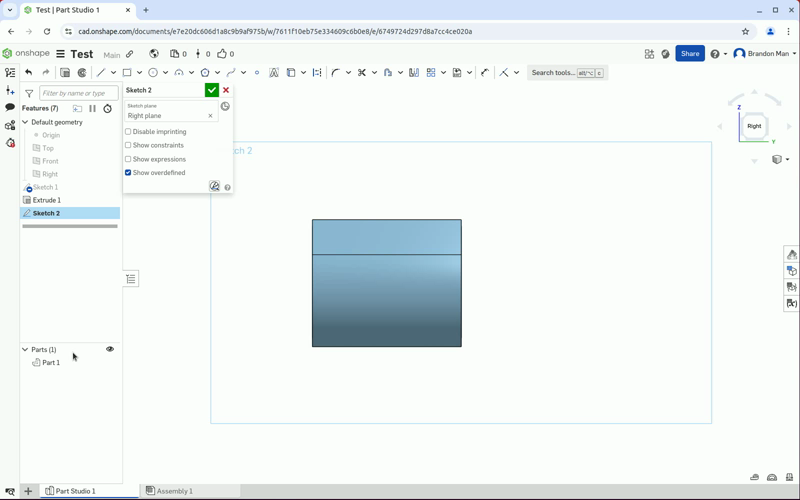
key(y)
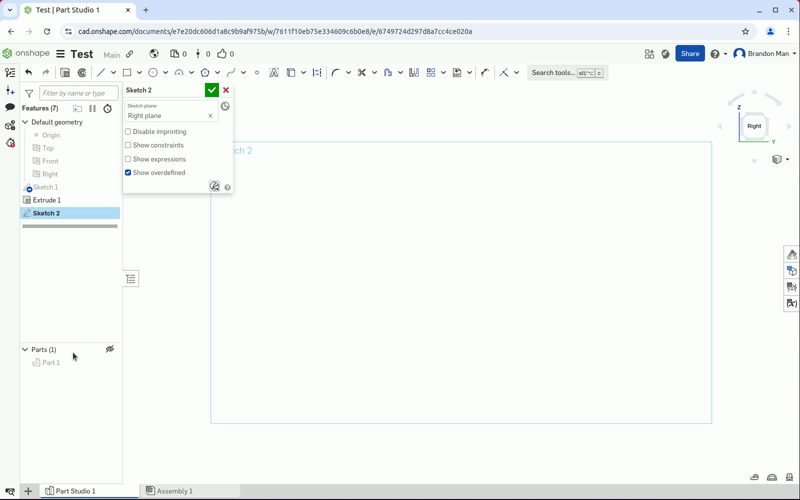
key(l)
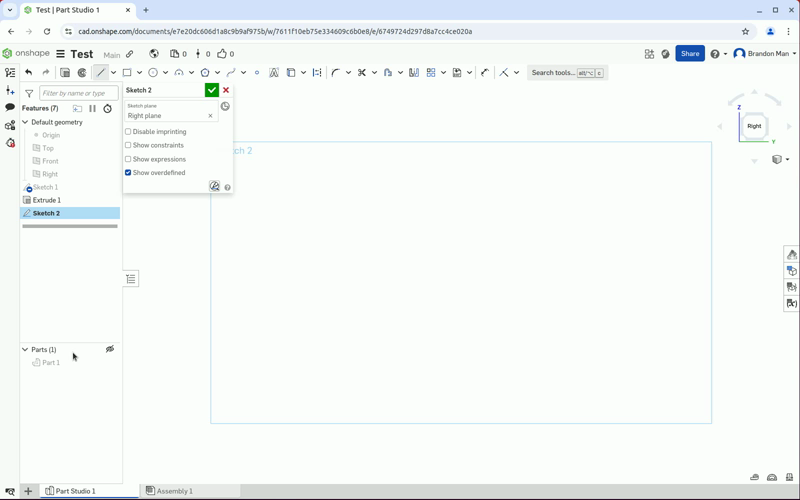
key_down(shift)
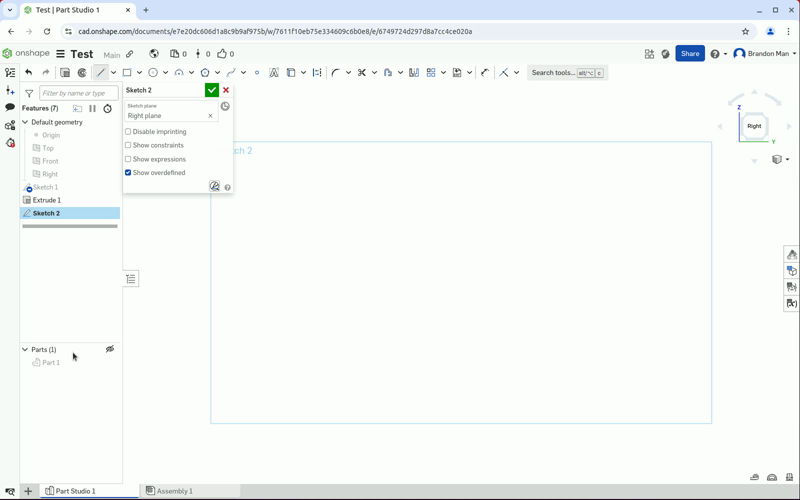
mouse_move(310, 215)
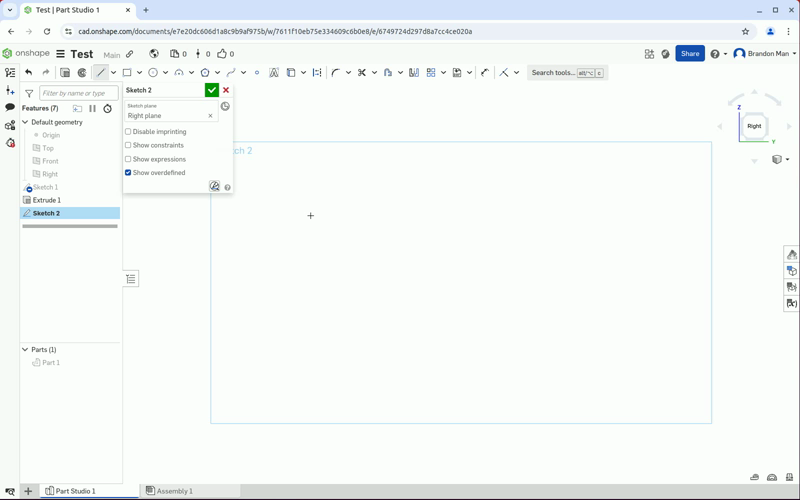
click(310, 215)
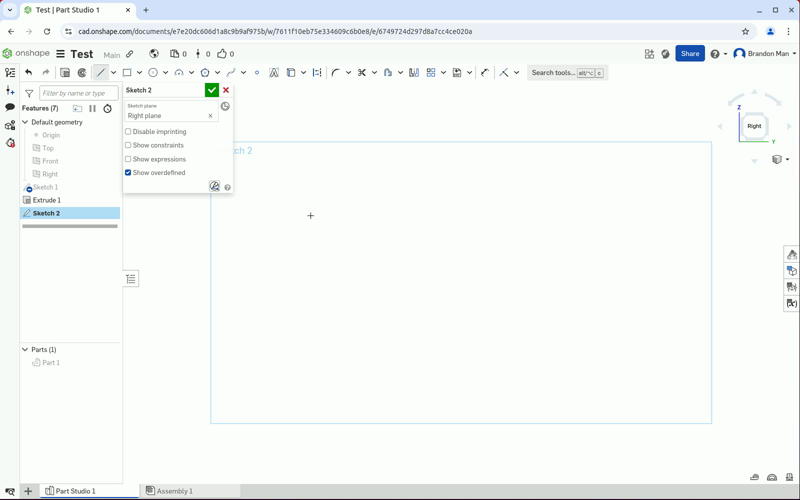
key_up(shift)
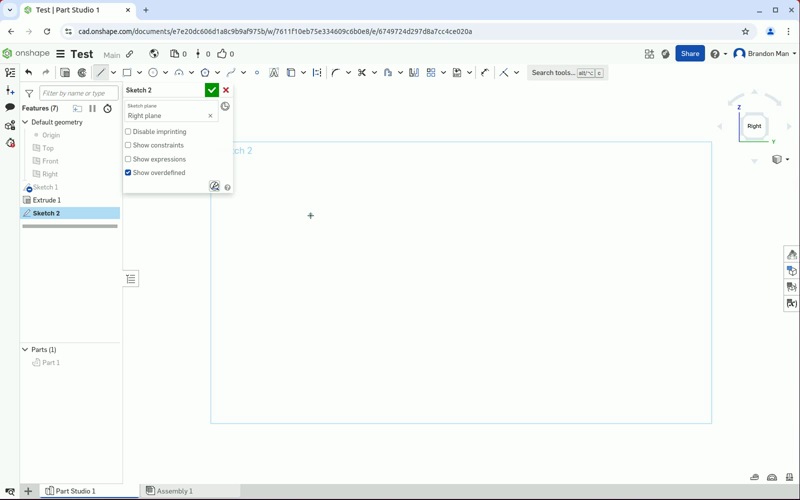
key_down(shift)
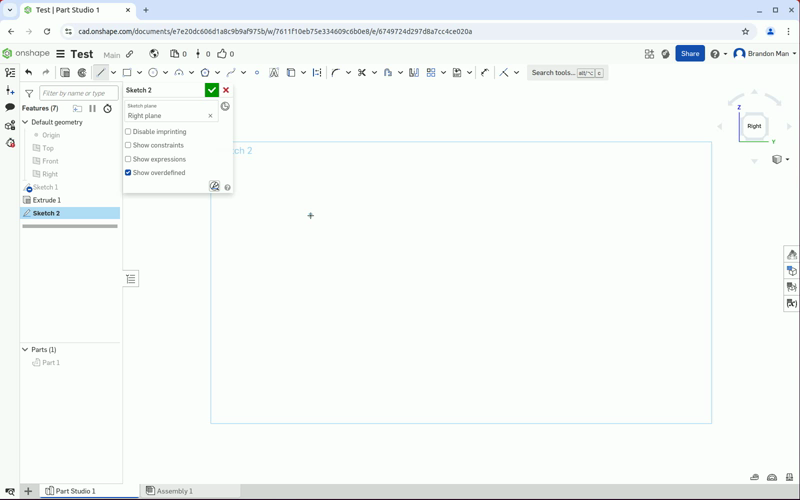
mouse_move(317, 365)
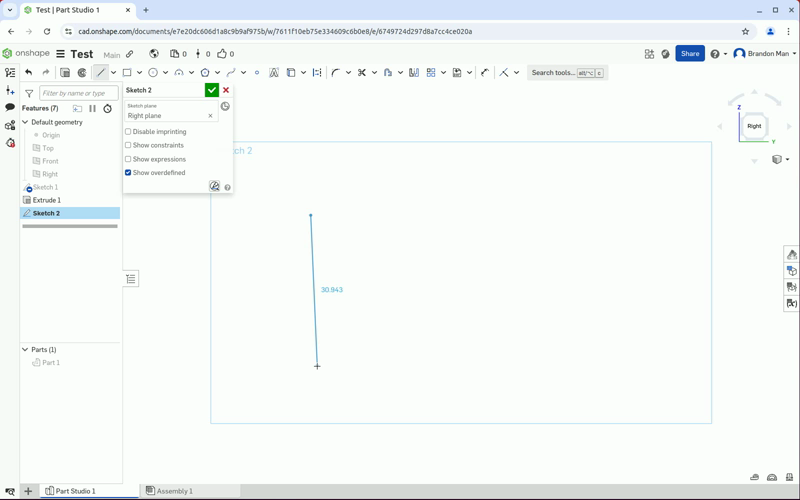
click(317, 365)
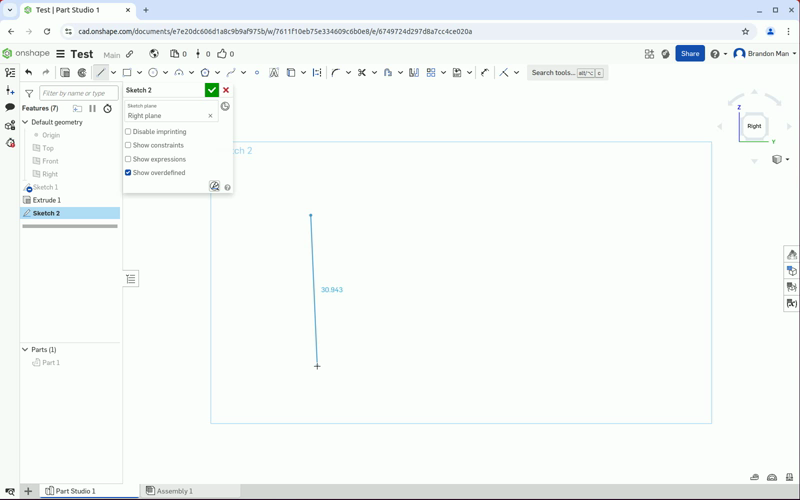
key_up(shift)
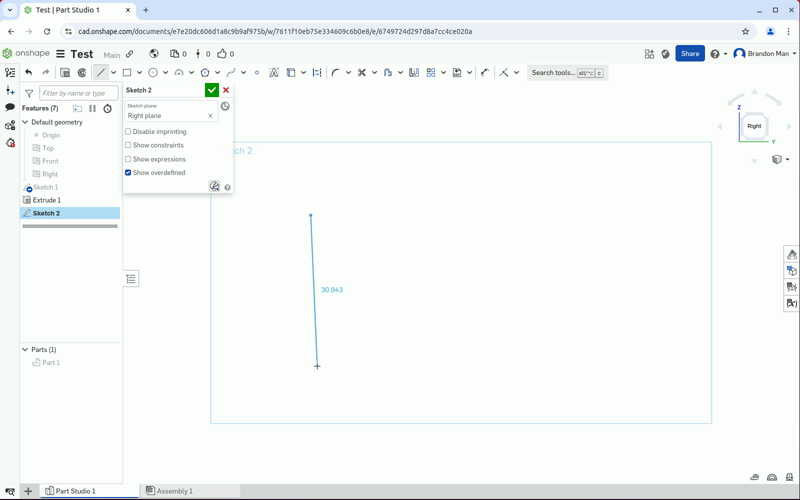
key_down(shift)
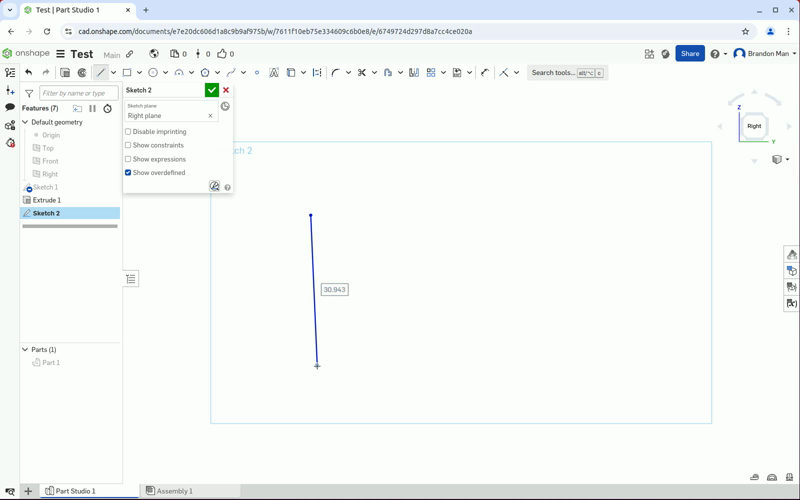
mouse_move(413, 348)
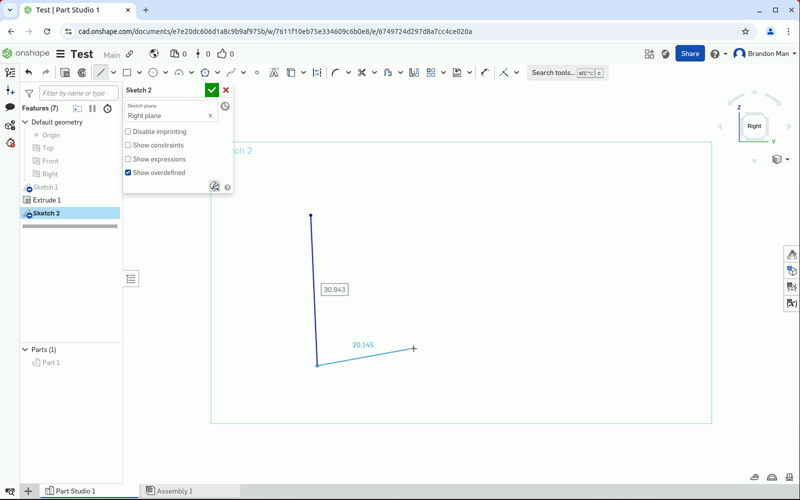
click(413, 348)
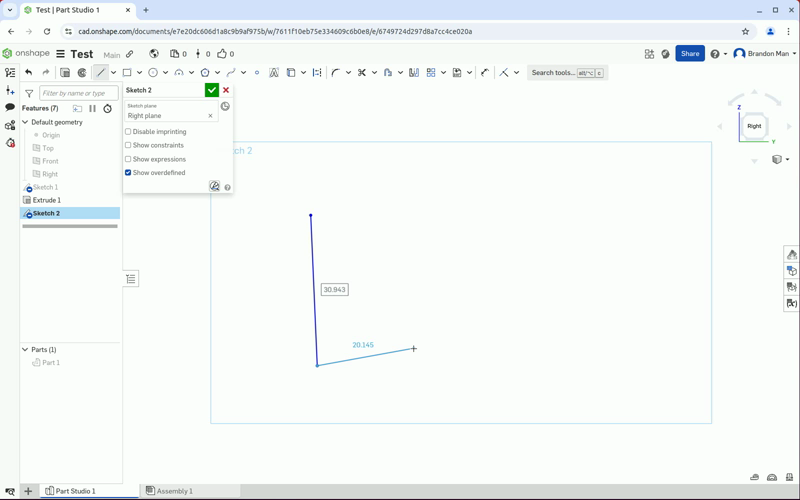
key_up(shift)
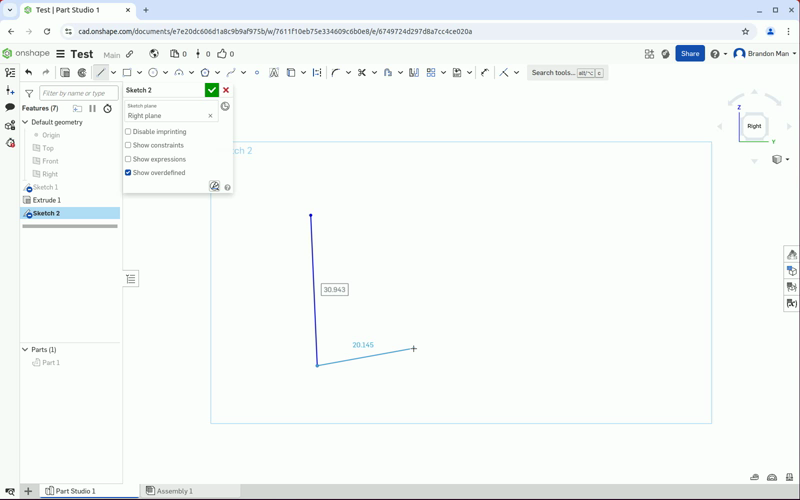
key(esc)
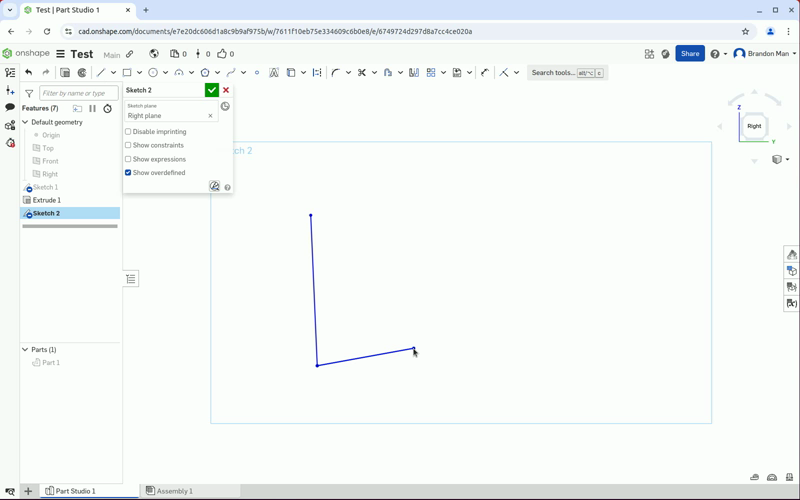
key(a)
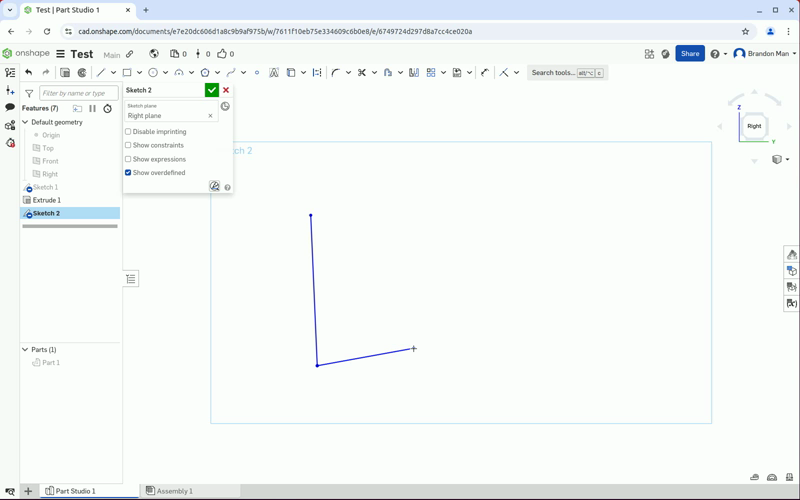
mouse_move(413, 348)
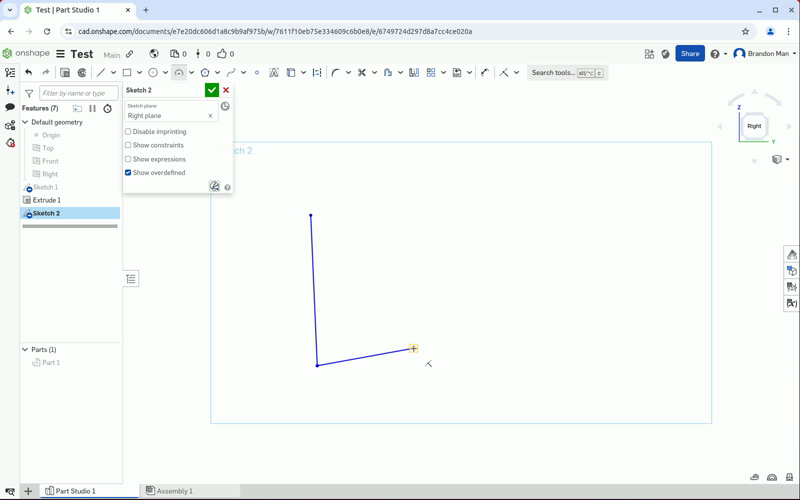
click(413, 348)
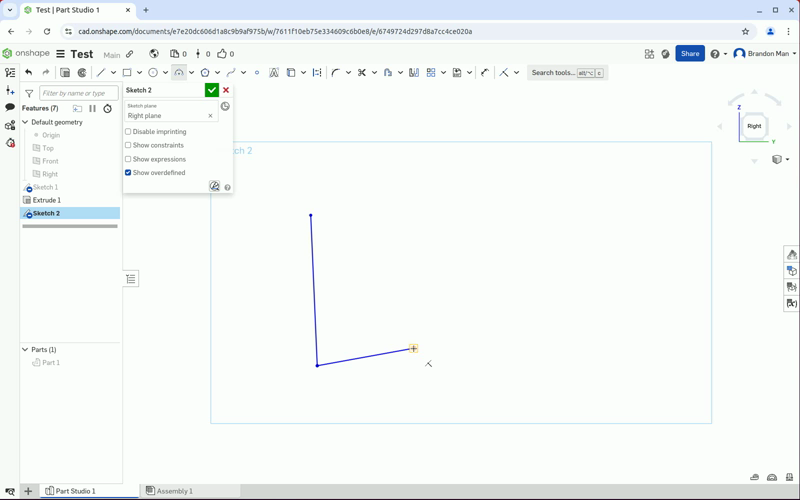
key_down(shift)
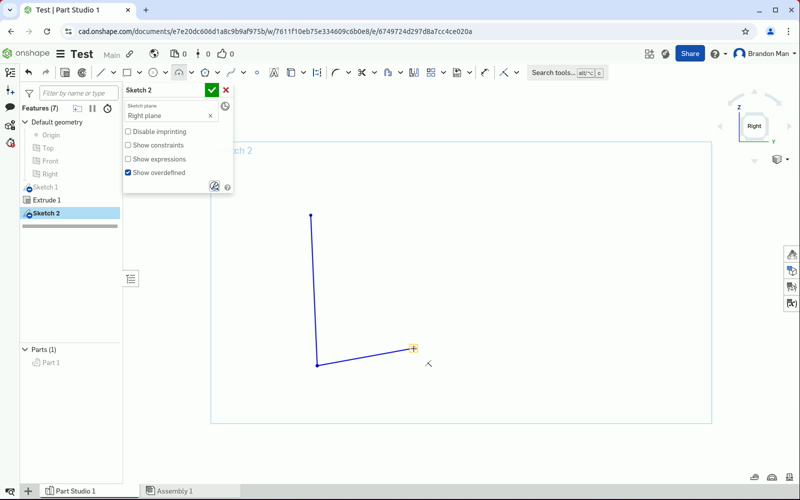
mouse_move(374, 215)
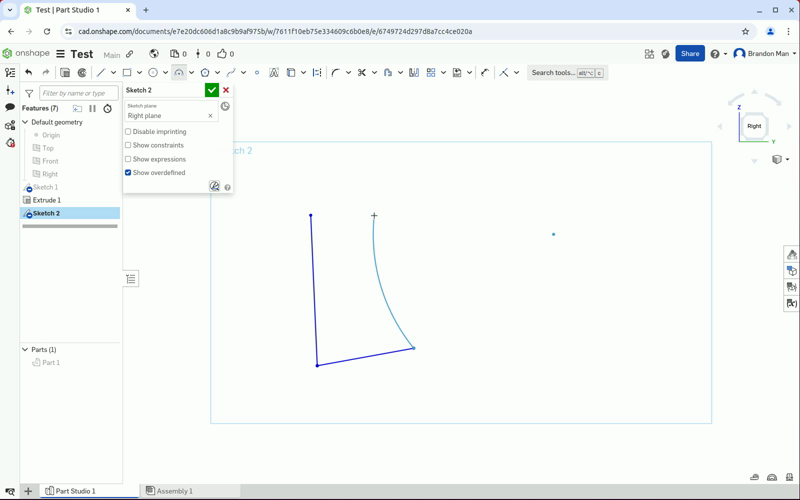
click(374, 215)
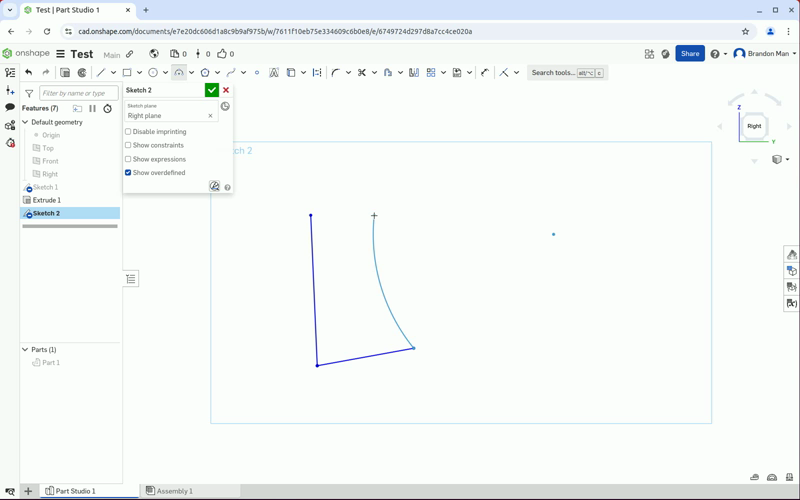
mouse_move(411, 276)
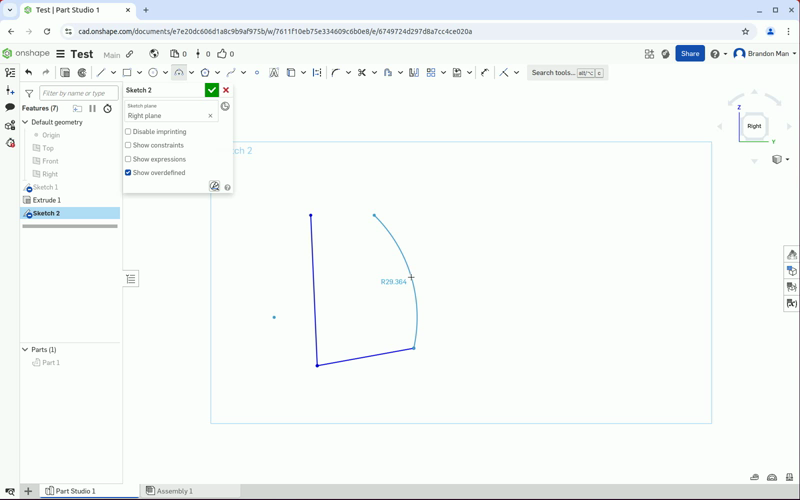
click(411, 276)
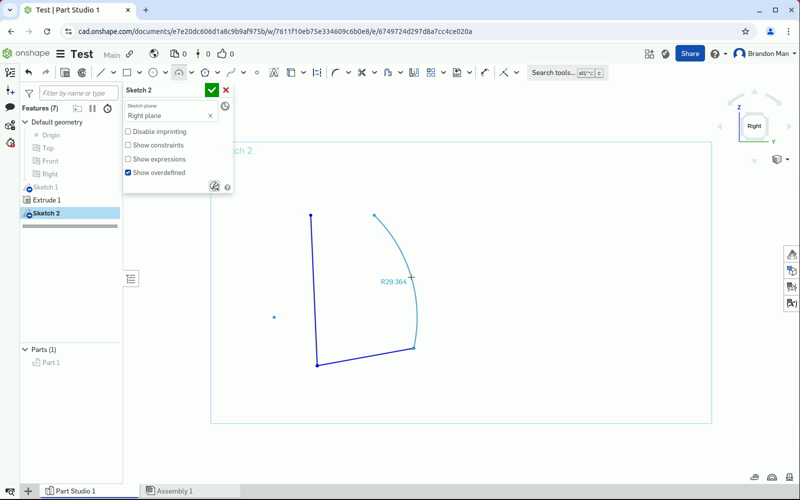
key_up(shift)
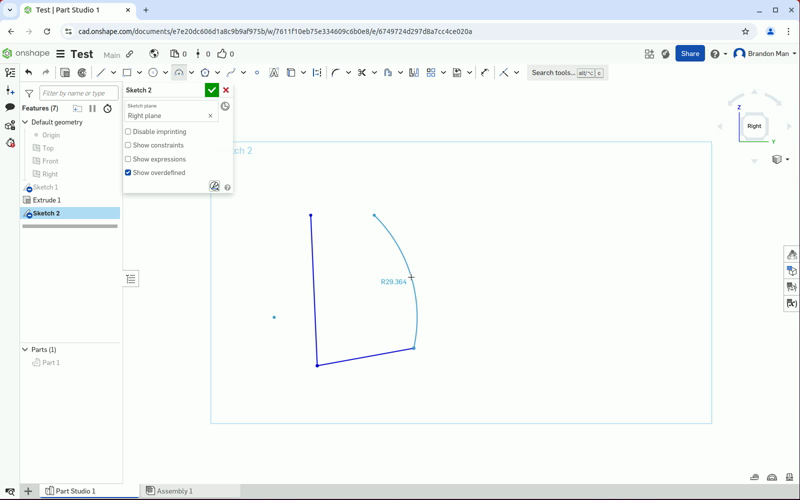
key(esc)
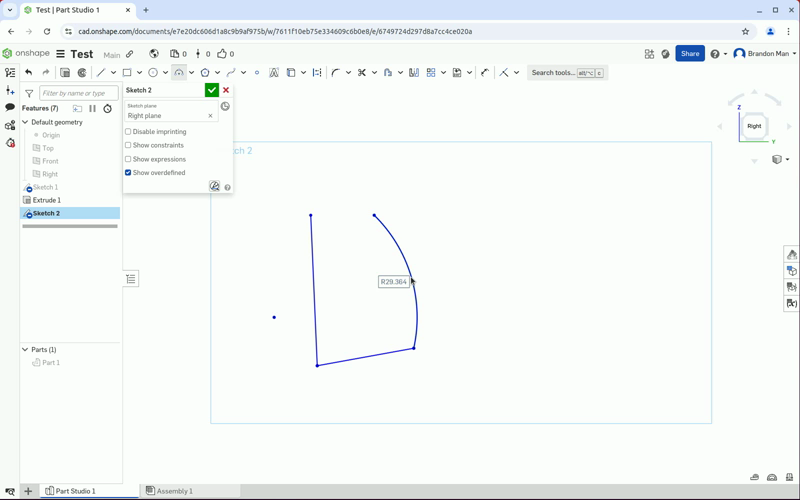
key(l)
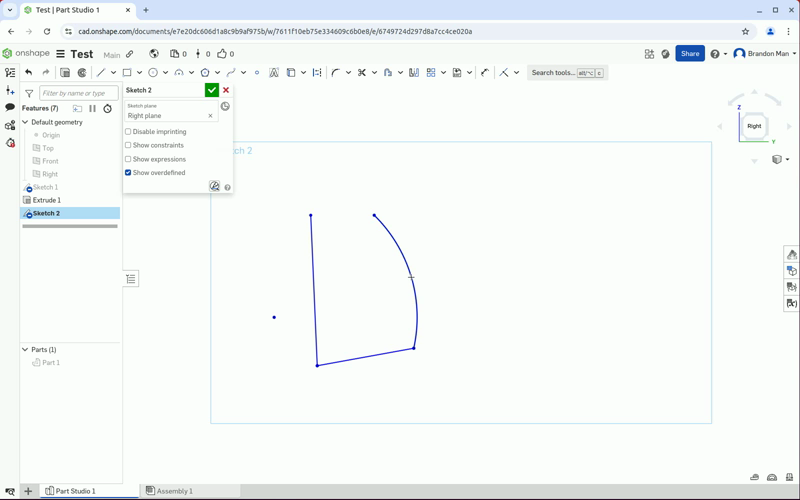
mouse_move(374, 215)
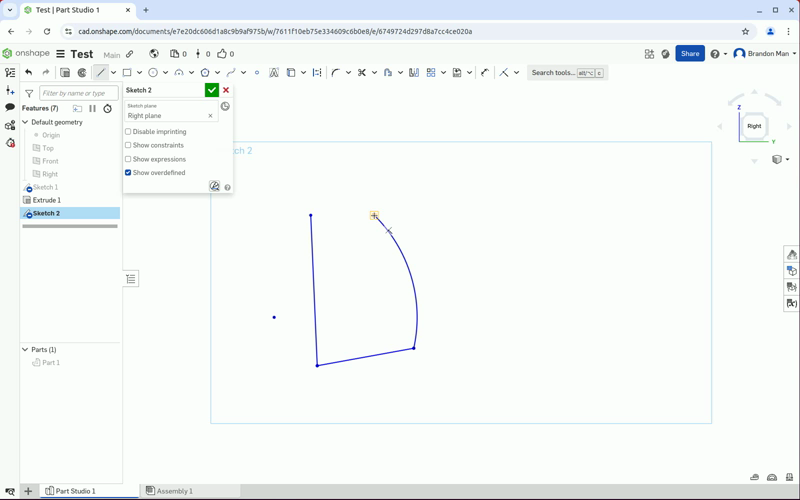
click(374, 215)
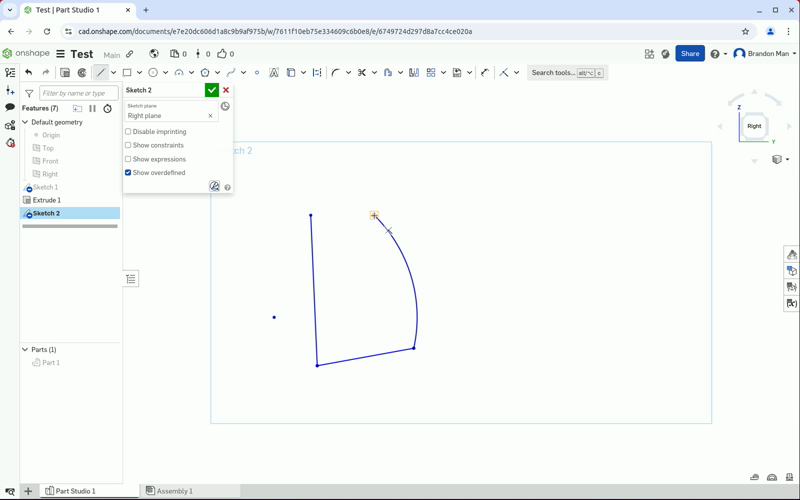
key_down(shift)
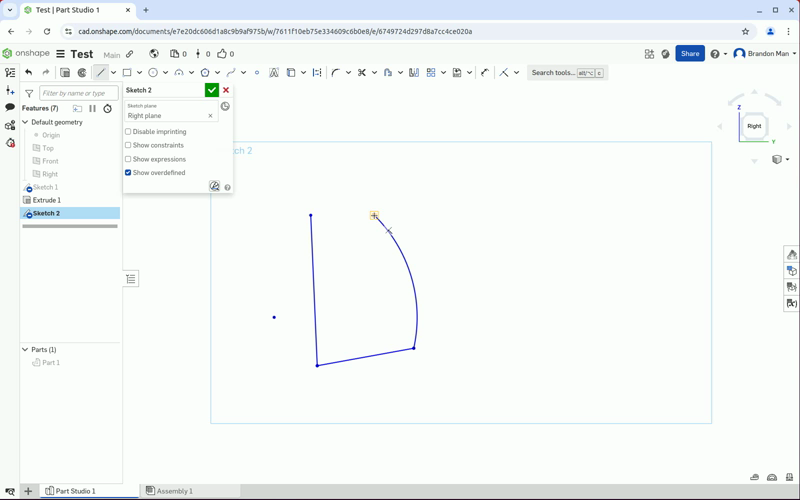
mouse_move(310, 215)
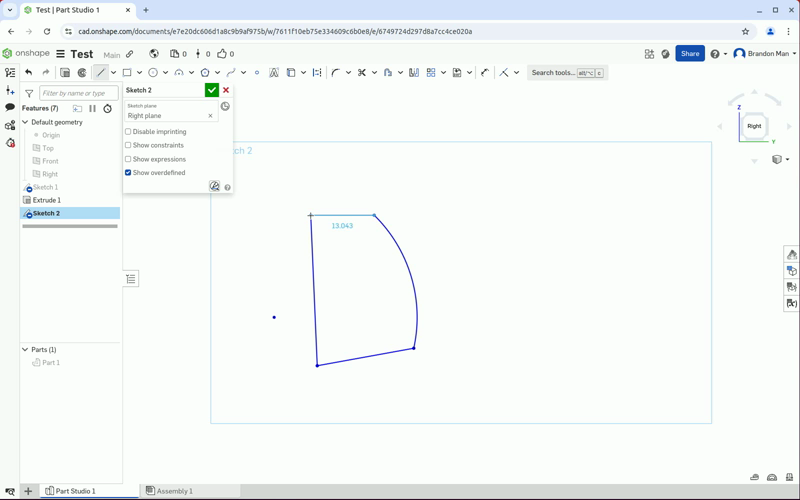
key_up(shift)
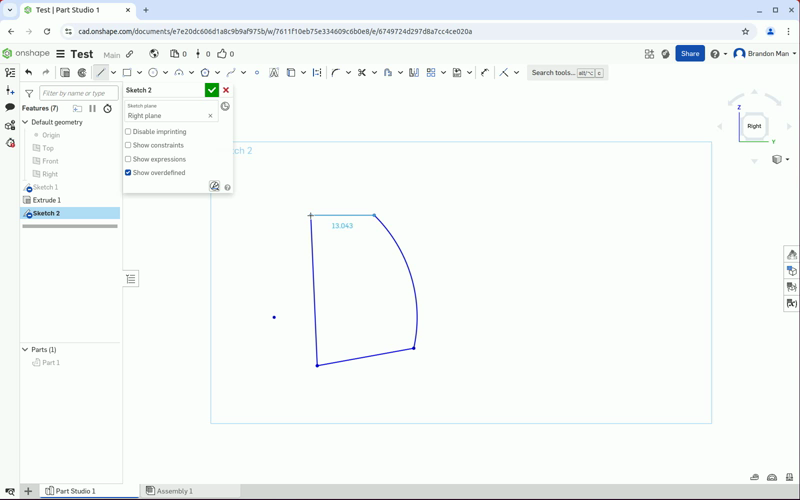
click(310, 215)
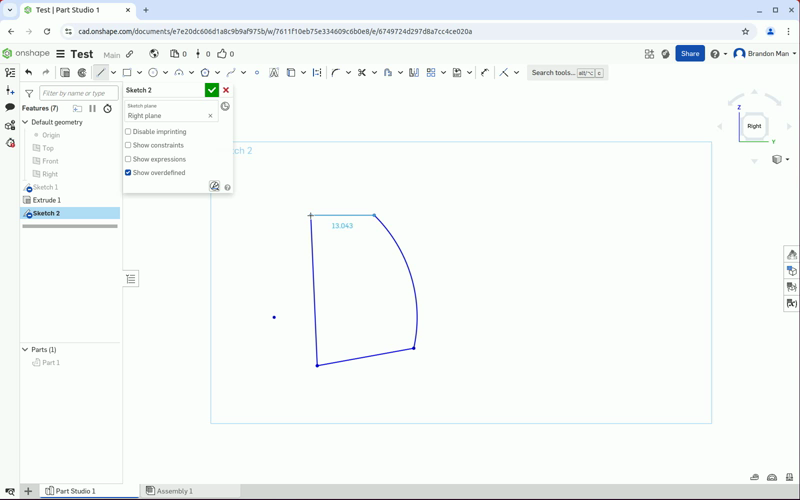
key(esc)
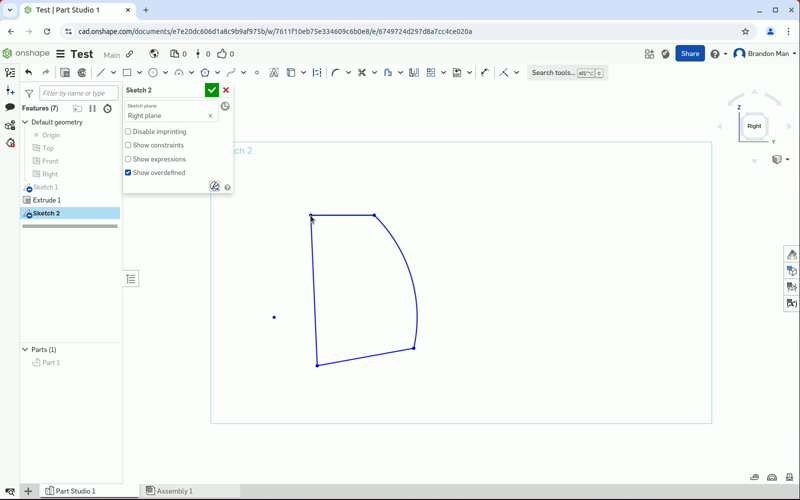
mouse_move(322, 240)
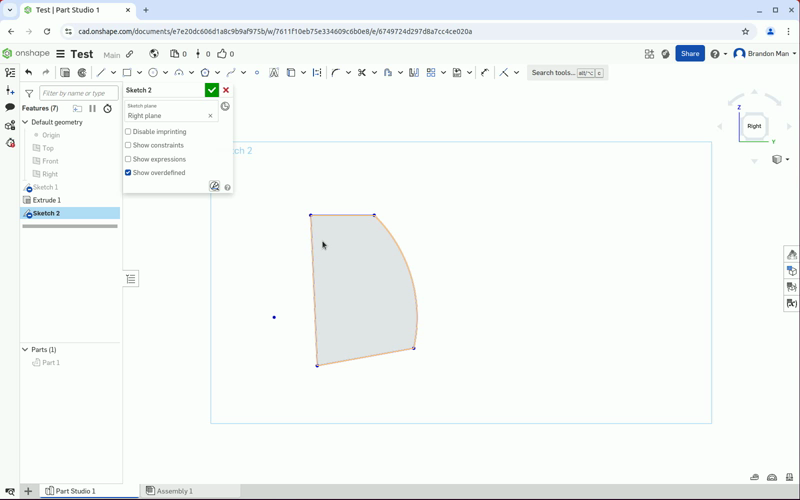
click(322, 240)
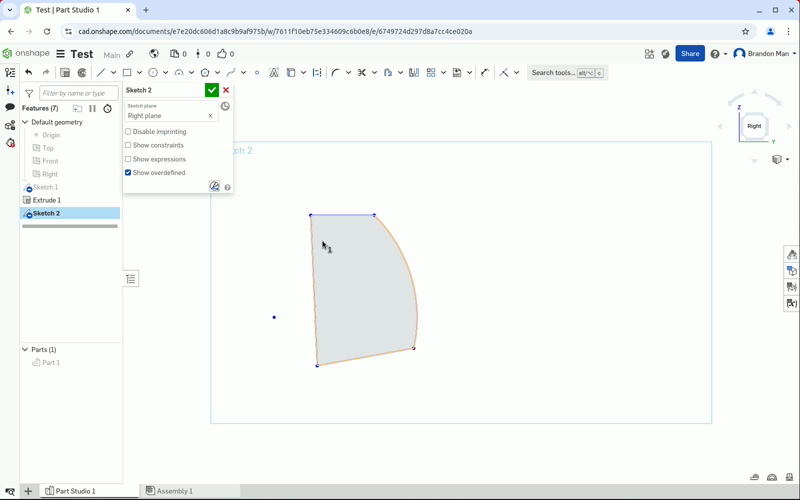
mouse_move(73, 352)
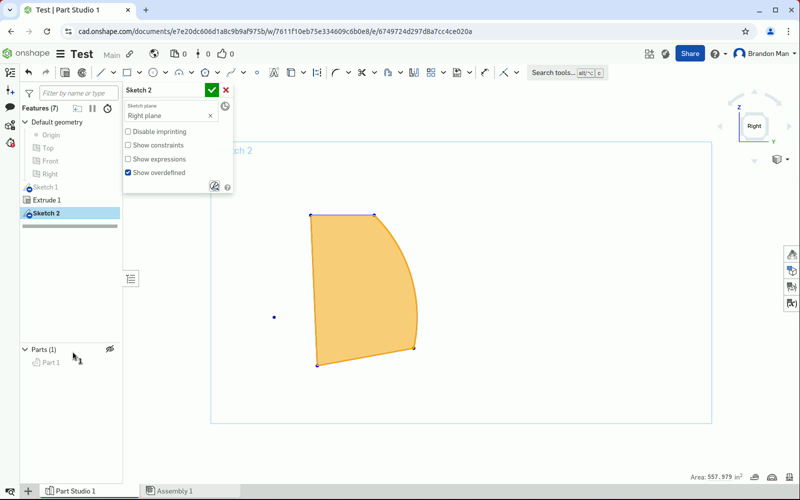
key(shift+y)
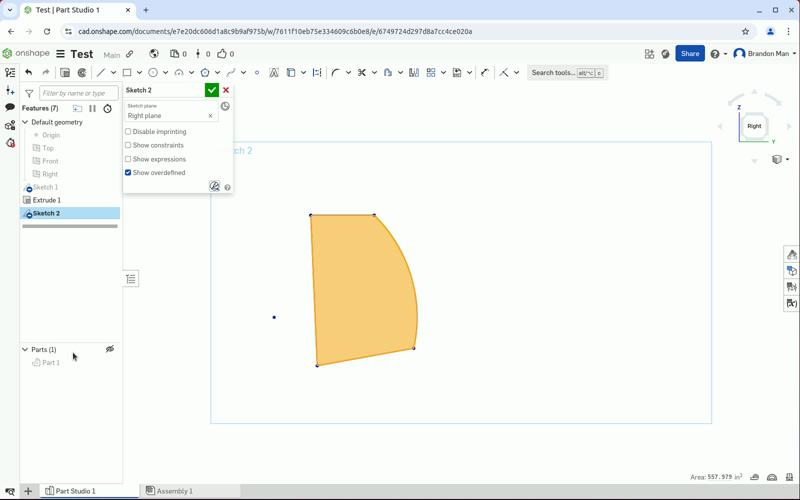
key(shift+e)
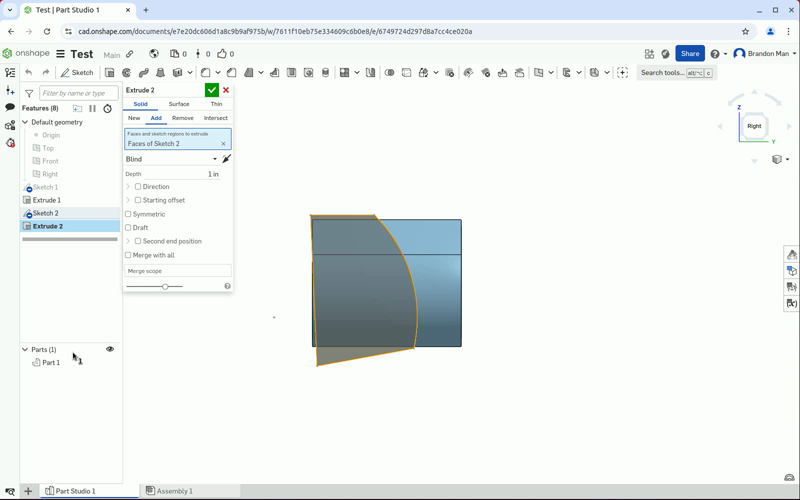
mouse_move(143, 106)
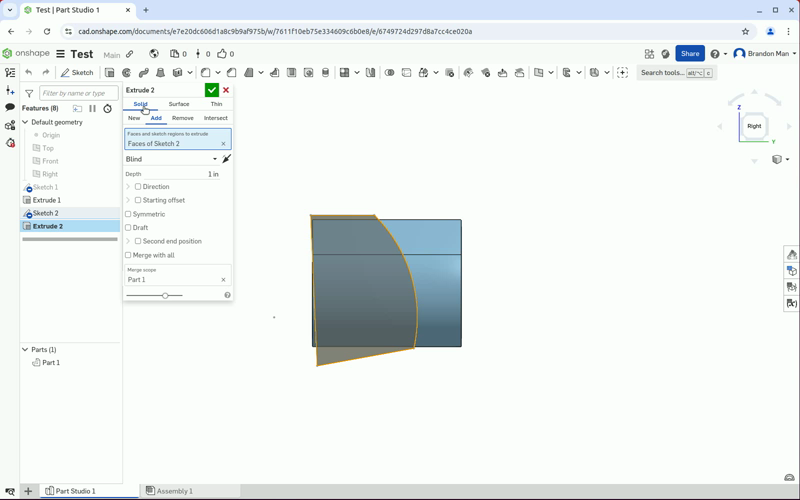
click(143, 106)
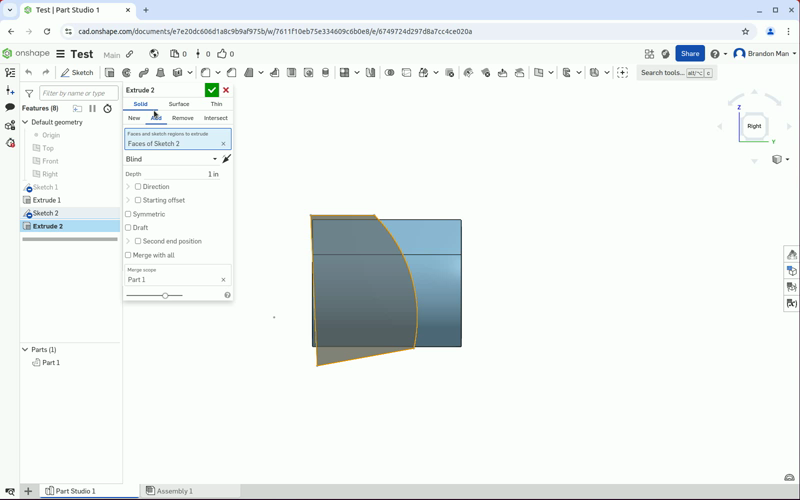
mouse_move(186, 120)
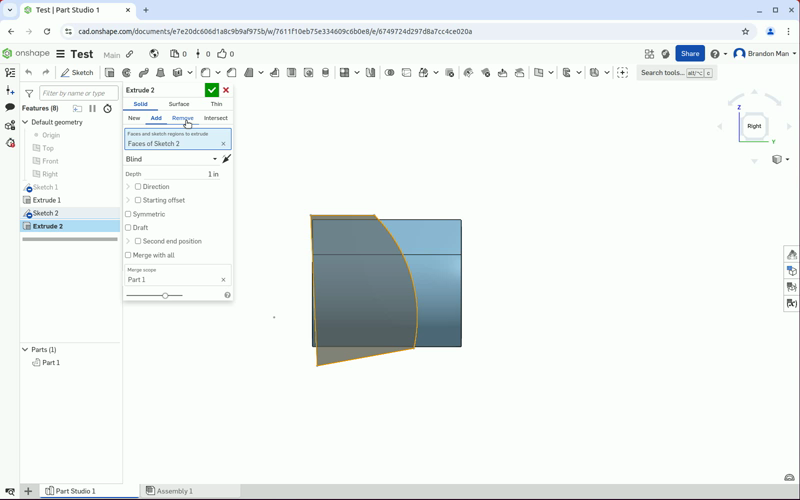
click(186, 120)
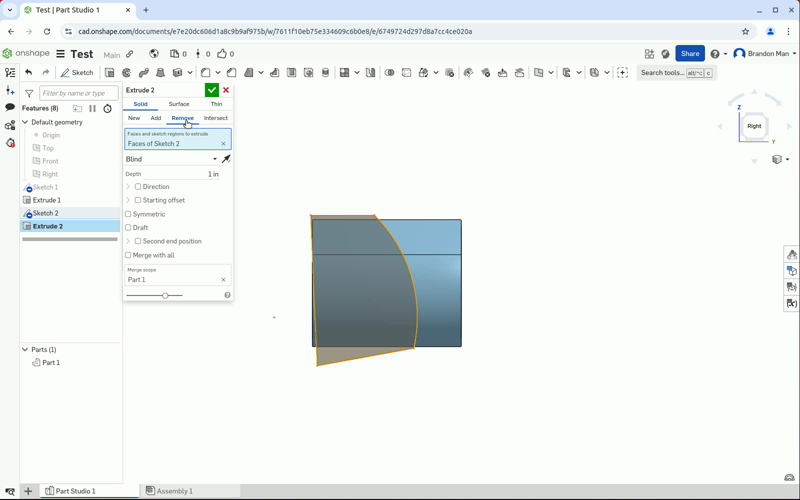
key(tab, 4)
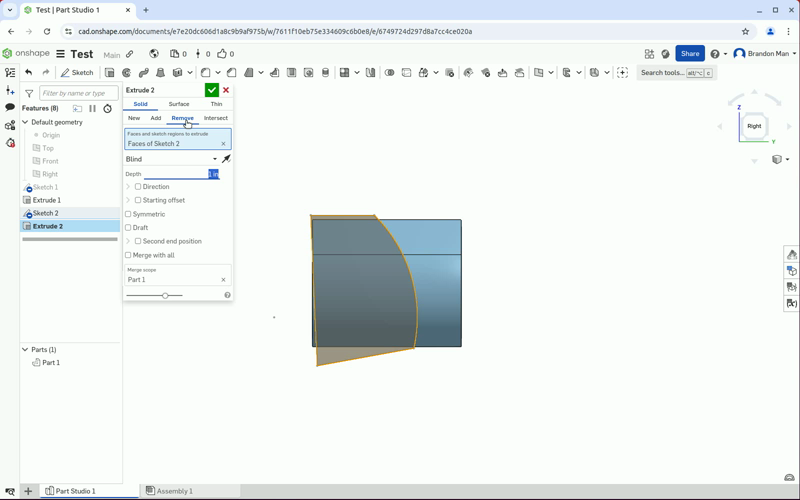
text(-31.292)
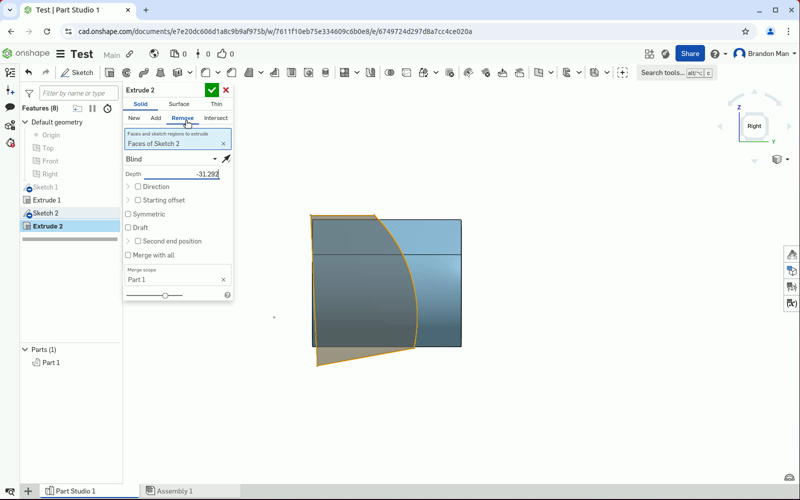
key(tab, 3)
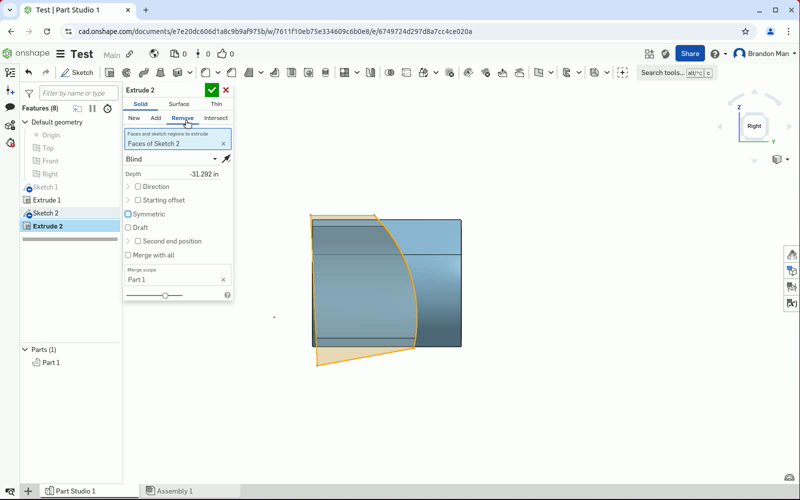
key(space)
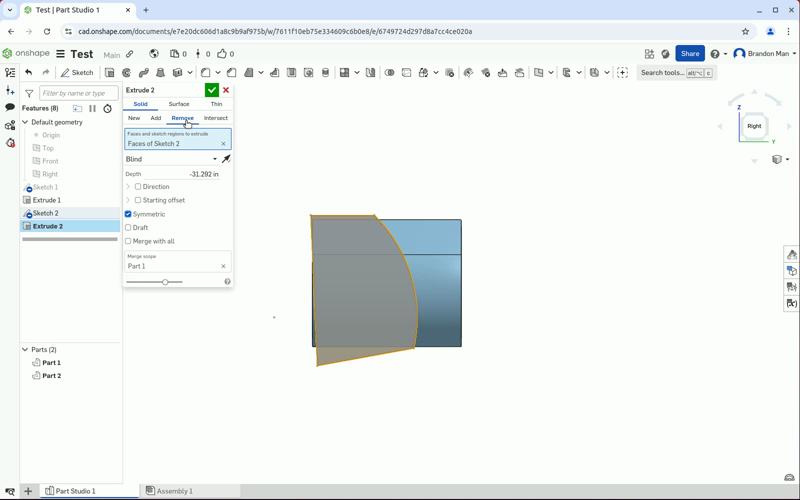
key(tab, 2)
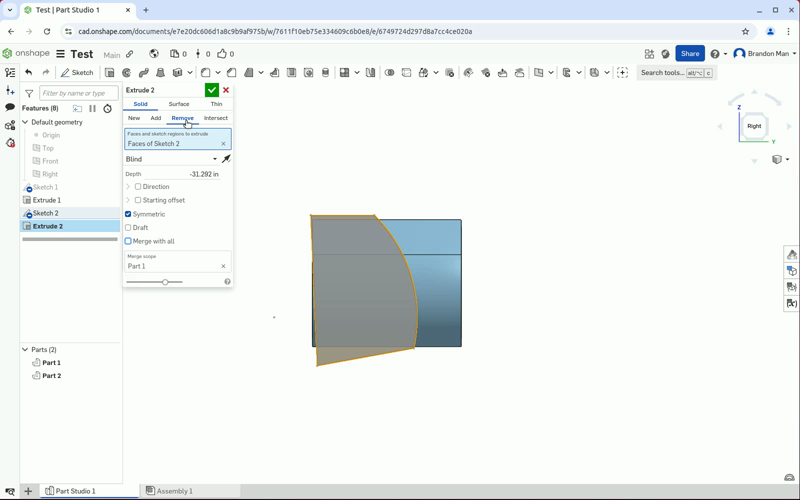
key(space)
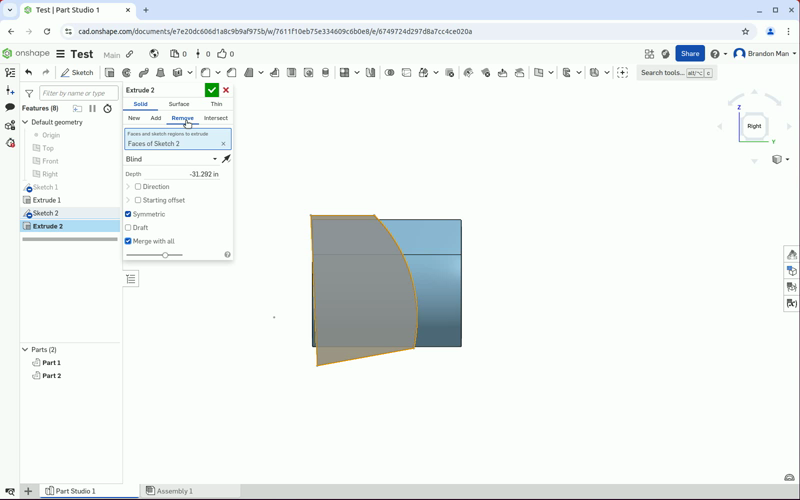
key(enter)
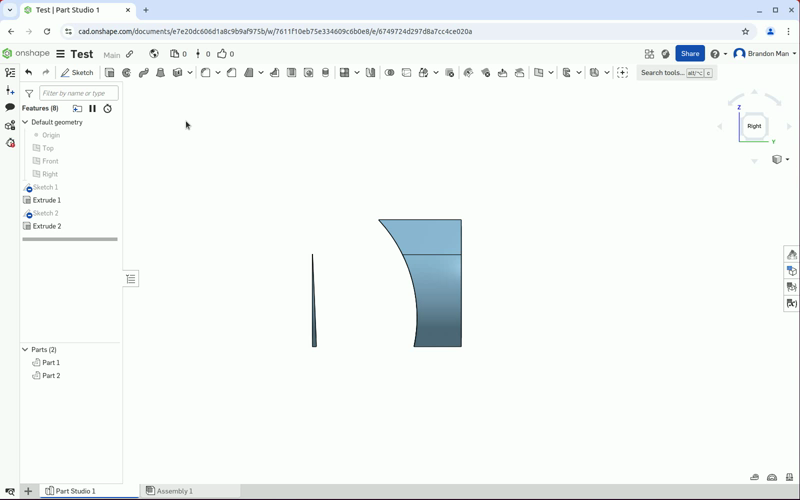
key(shift+h)
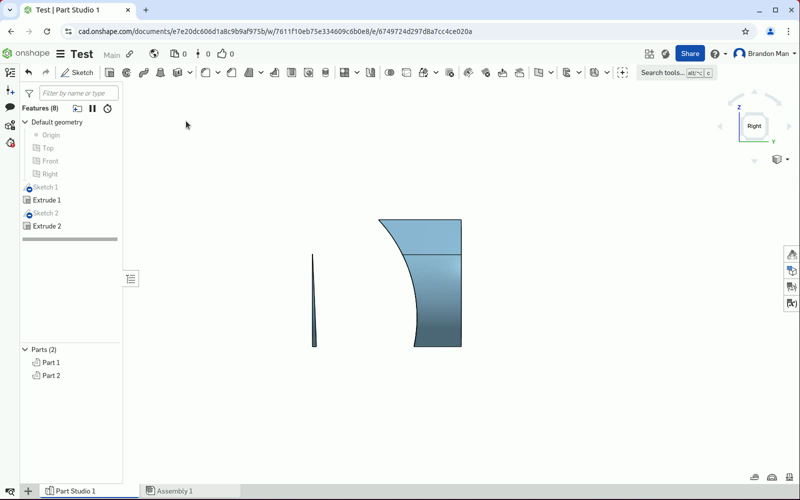
key(shift+h)
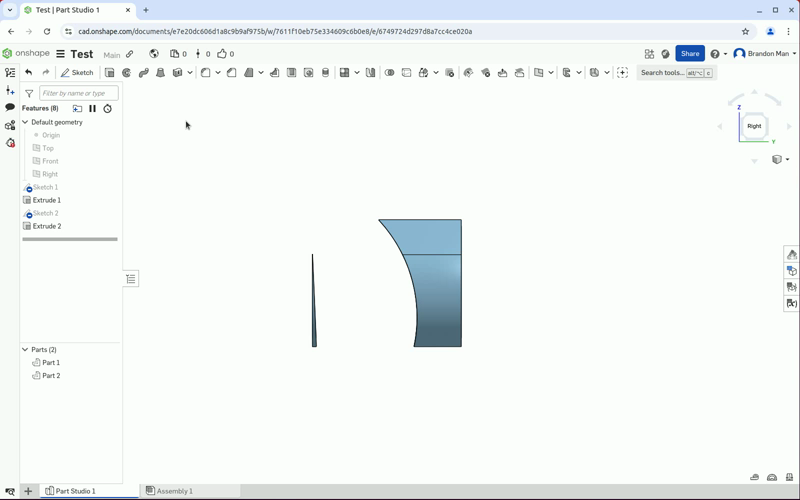
mouse_move(73, 189)
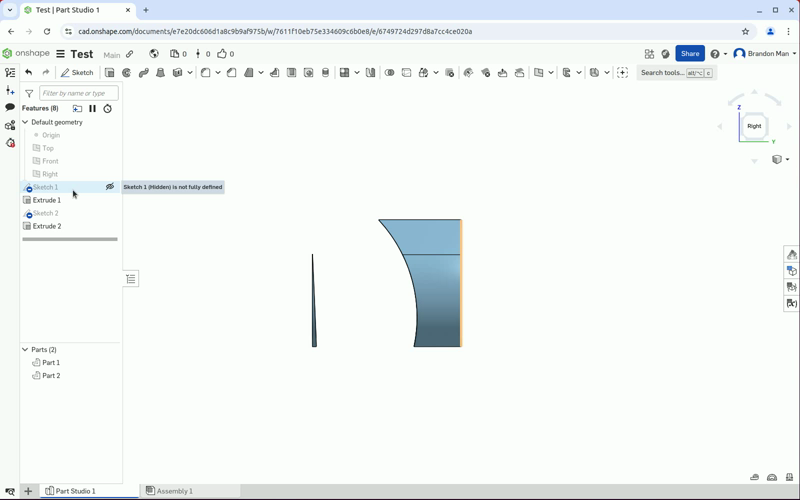
click(73, 189)
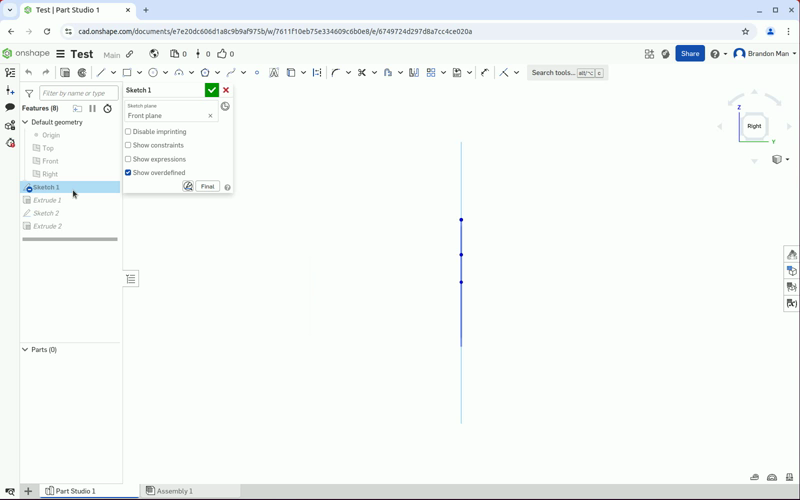
mouse_move(229, 92)
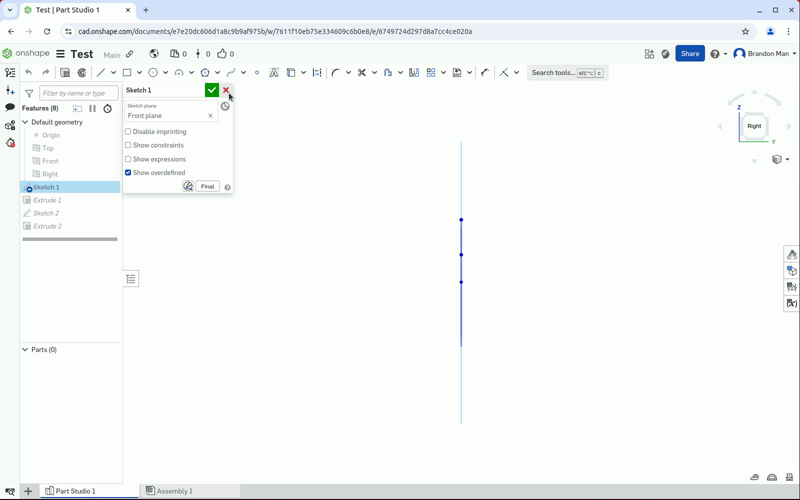
click(229, 92)
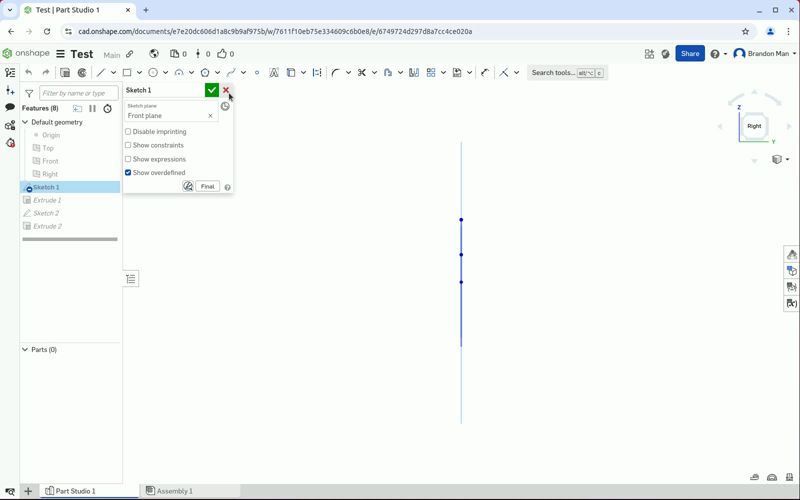
key(shift+s)
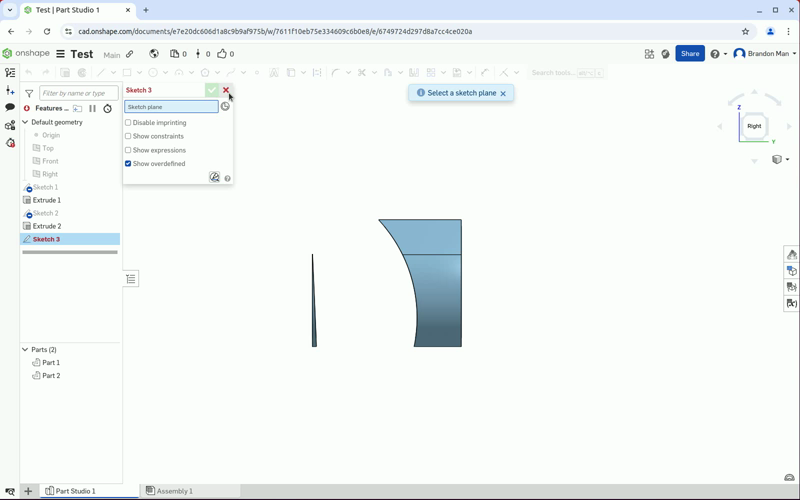
mouse_move(73, 176)
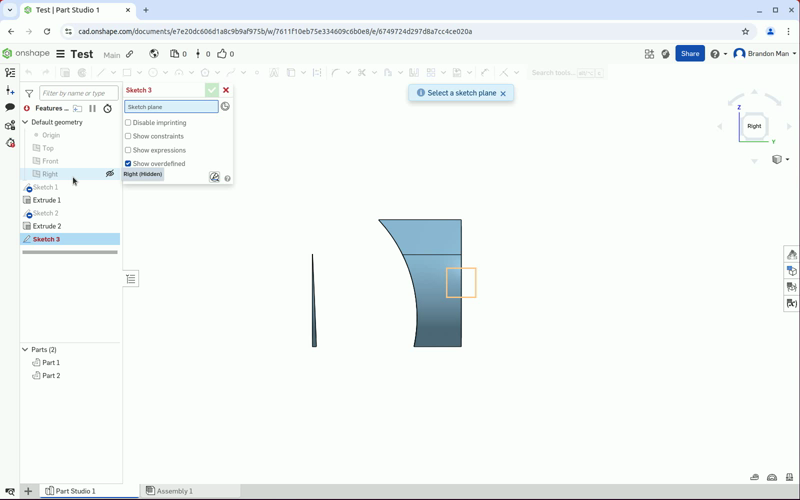
click(73, 176)
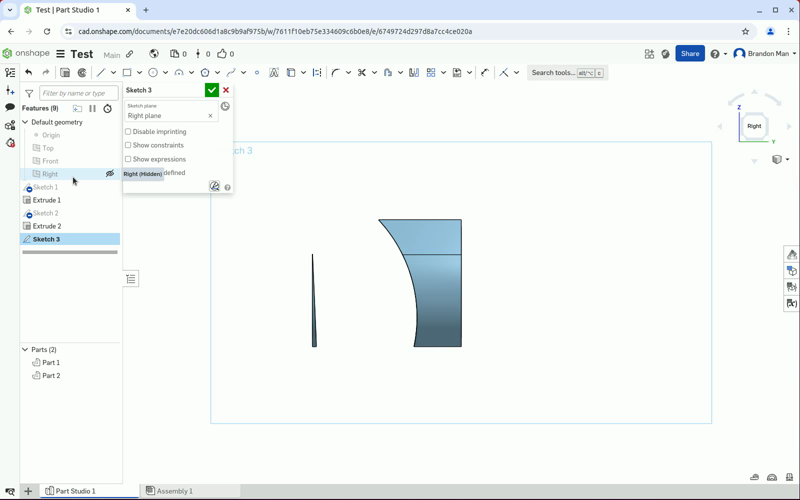
mouse_move(73, 352)
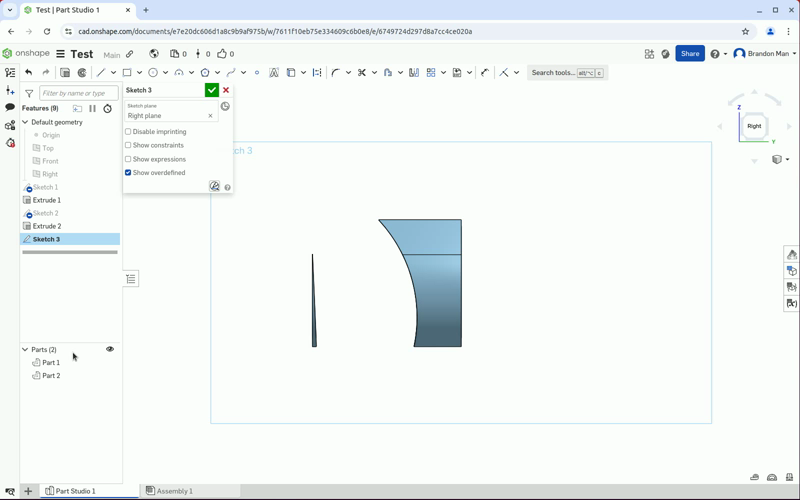
key(y)
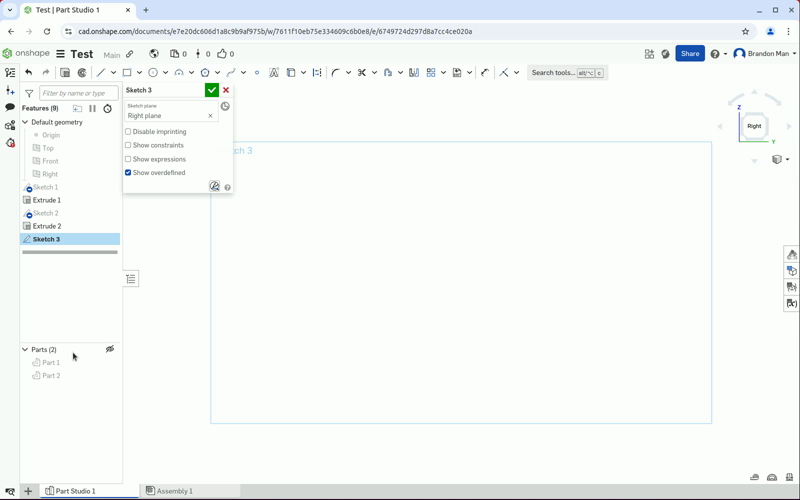
key(l)
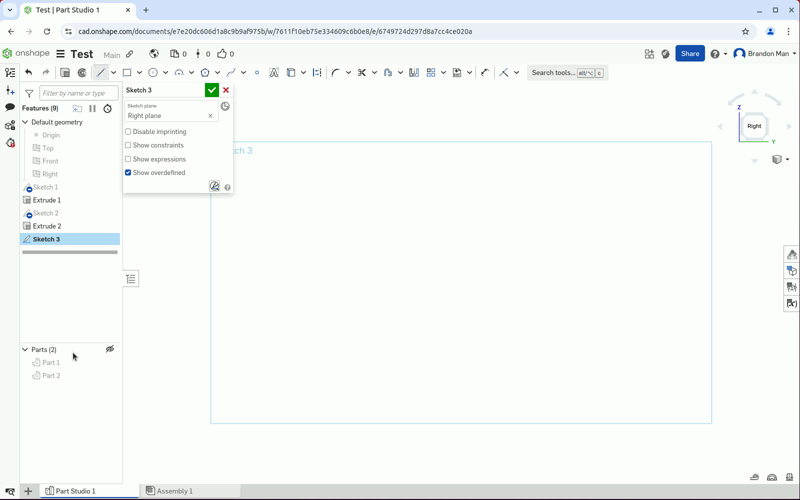
key_down(shift)
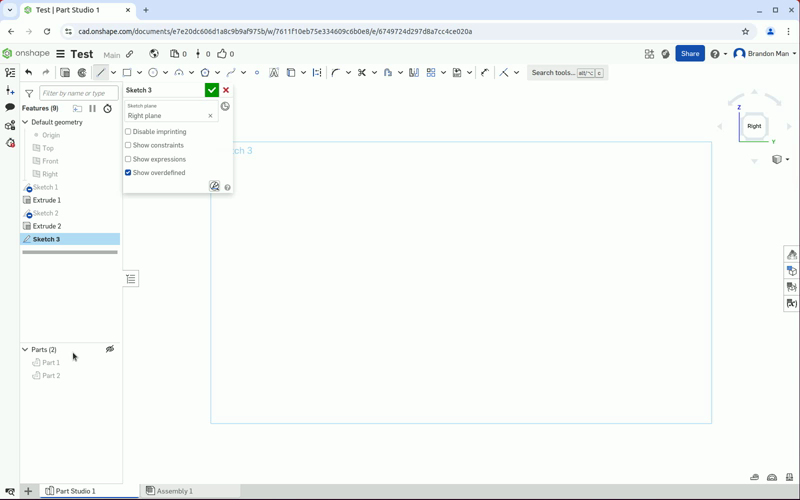
mouse_move(399, 348)
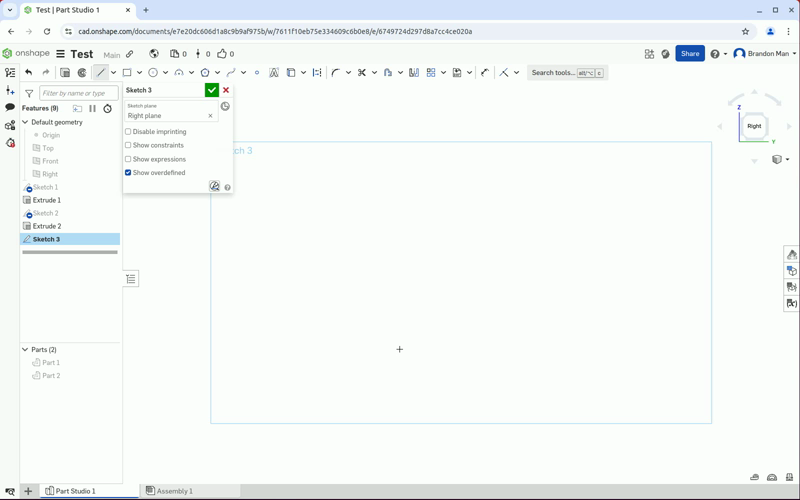
click(399, 348)
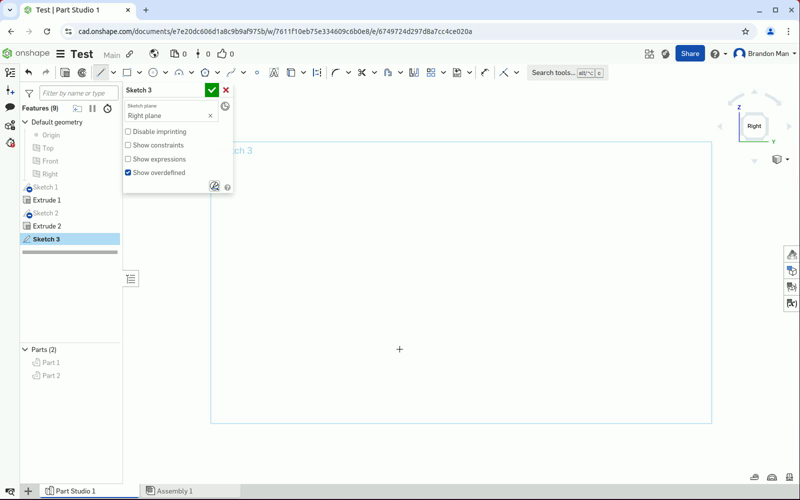
key_up(shift)
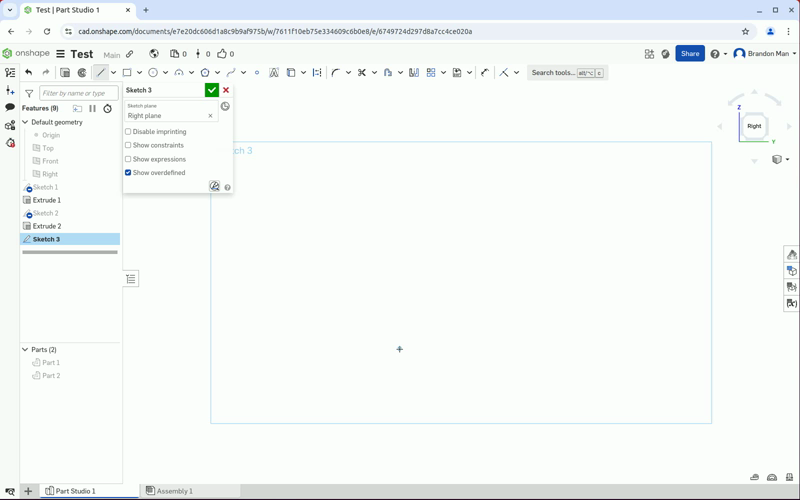
key_down(shift)
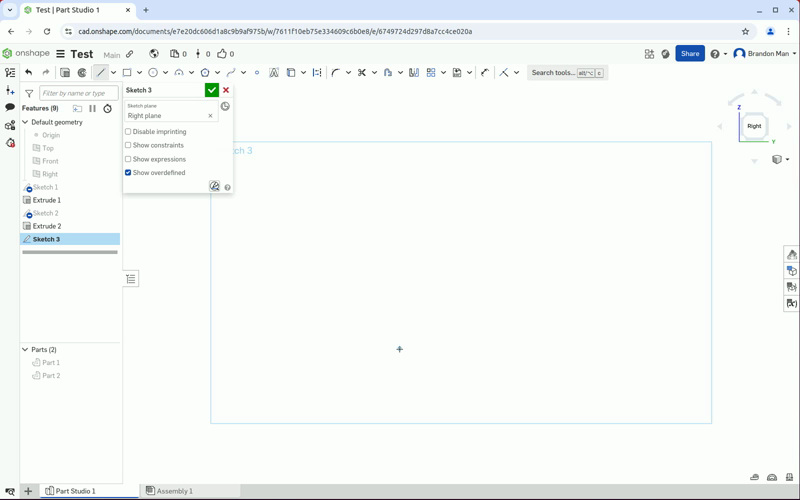
mouse_move(496, 365)
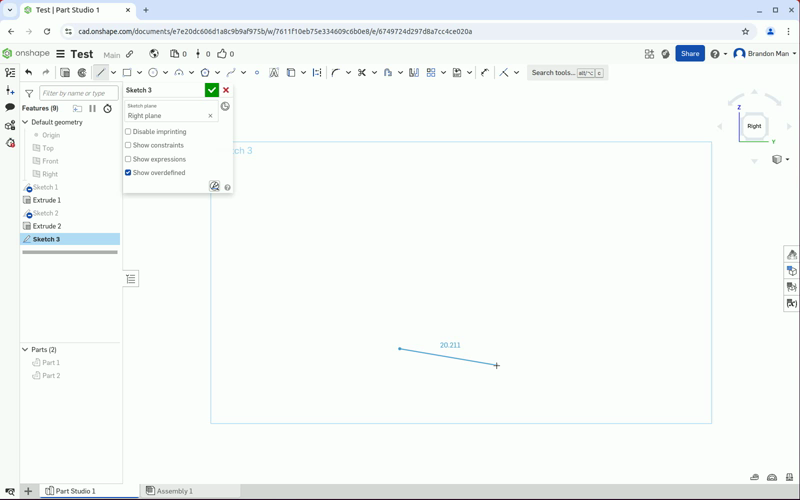
click(496, 365)
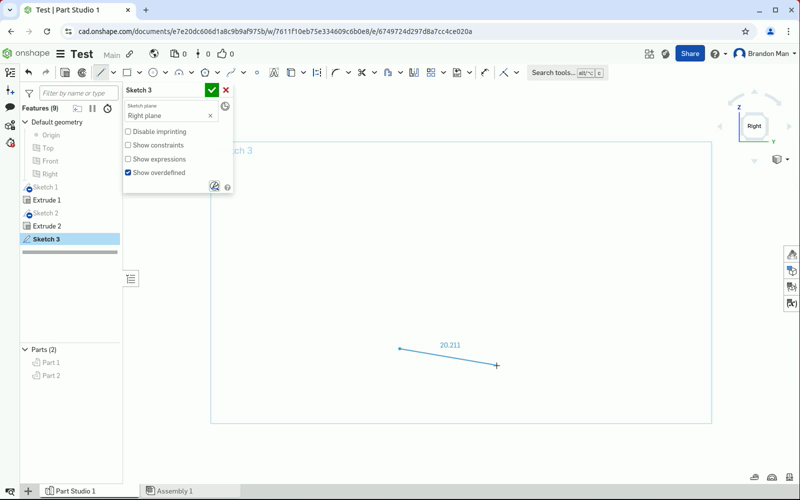
key_up(shift)
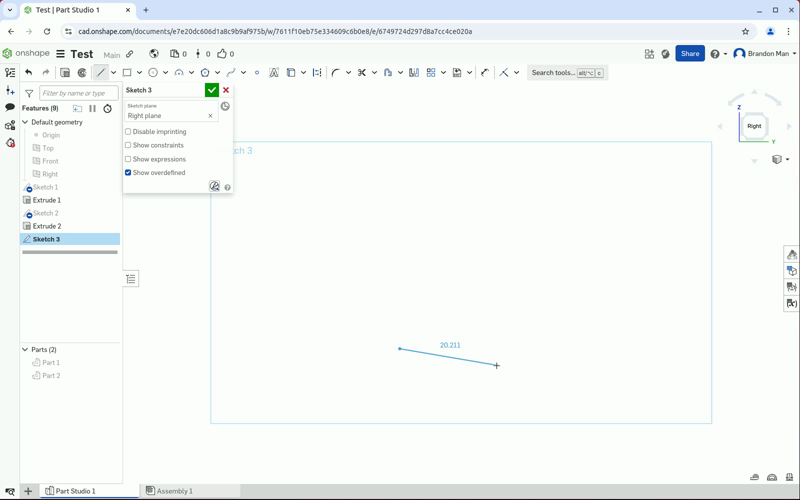
key_down(shift)
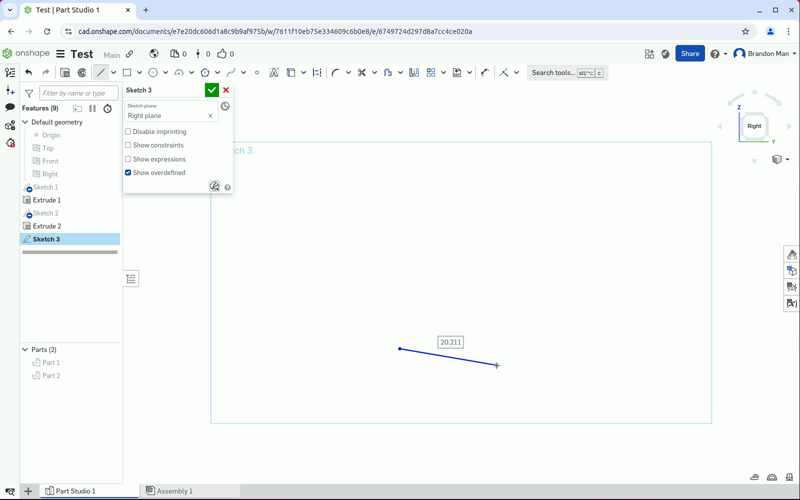
mouse_move(502, 215)
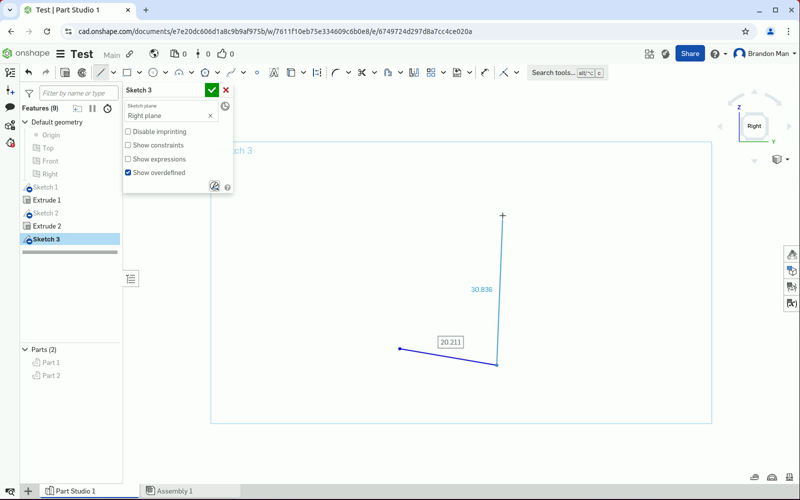
click(502, 215)
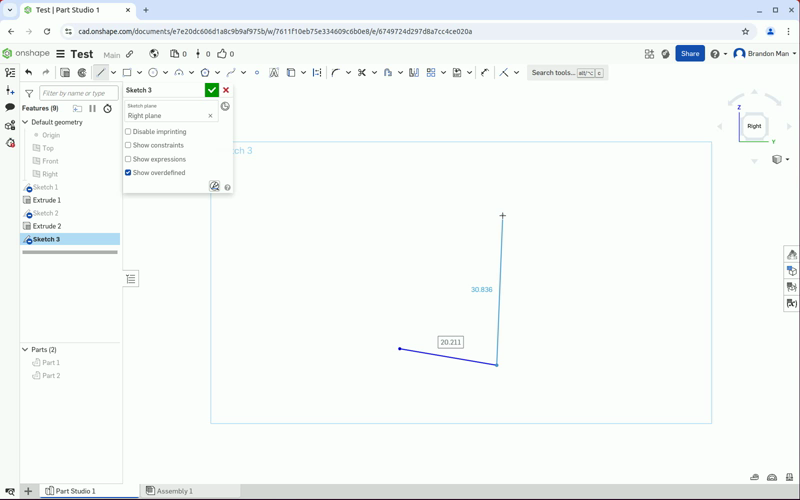
key_up(shift)
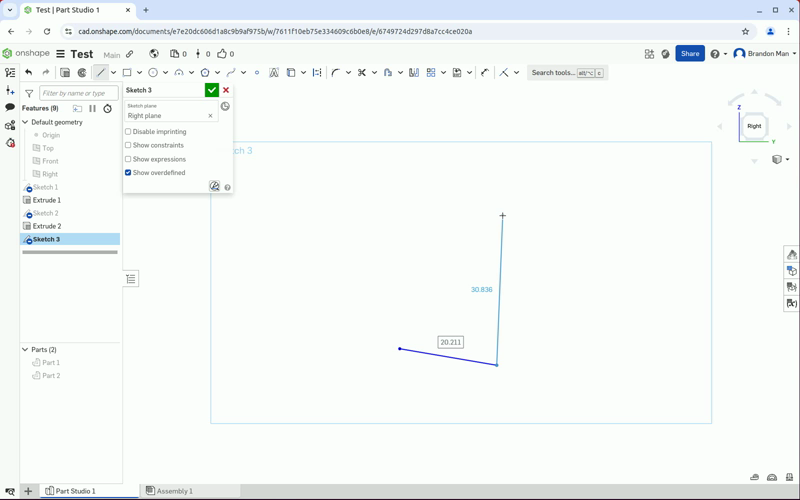
key_down(shift)
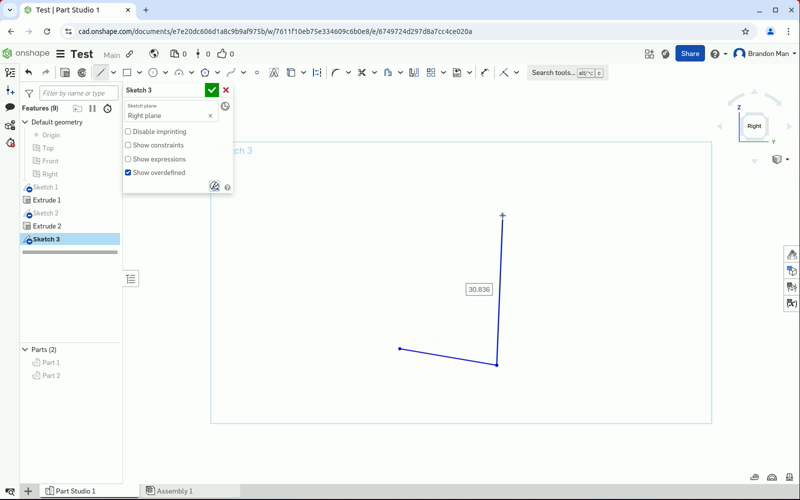
mouse_move(439, 215)
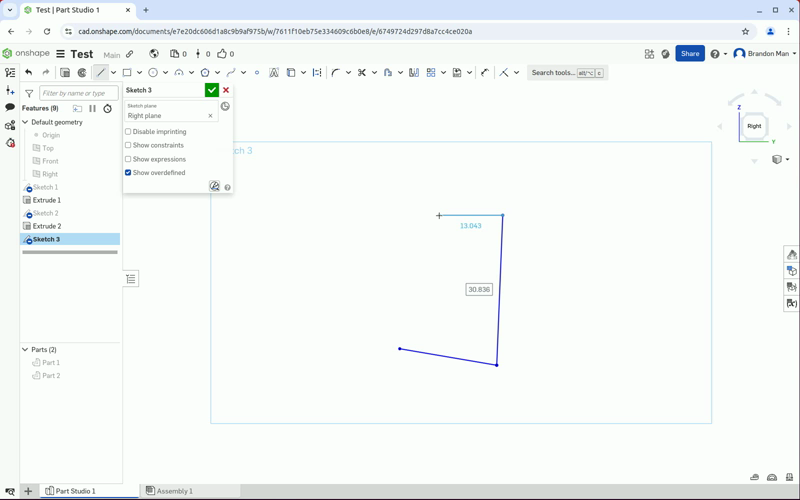
click(439, 215)
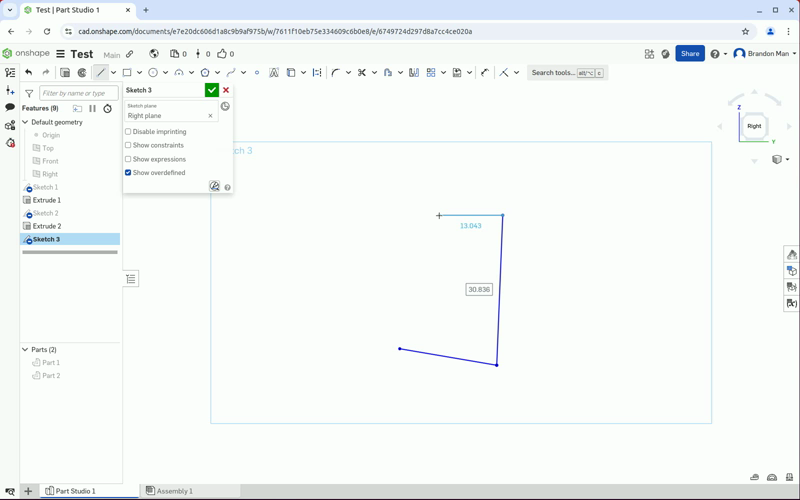
key_up(shift)
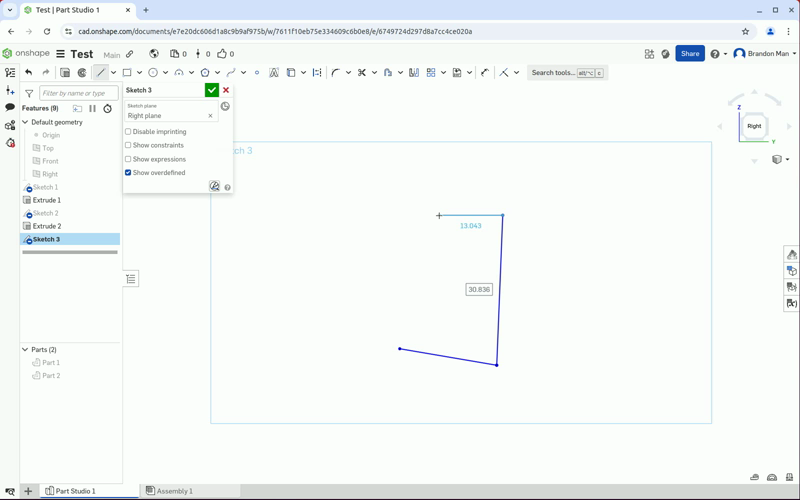
key(esc)
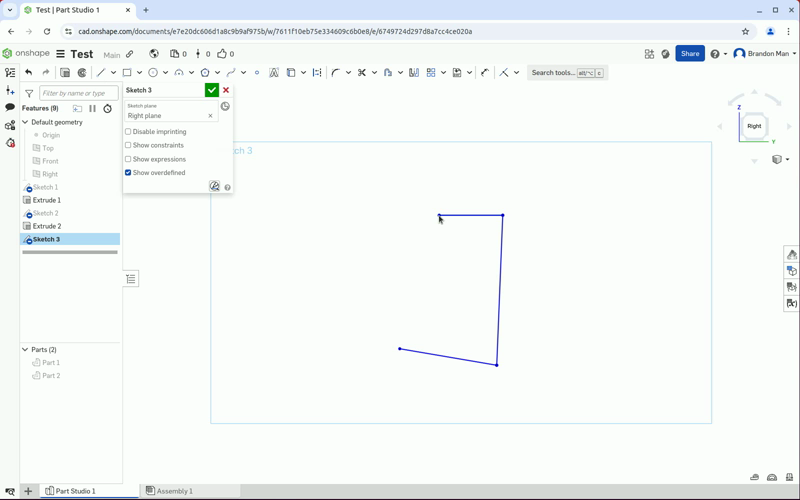
key(a)
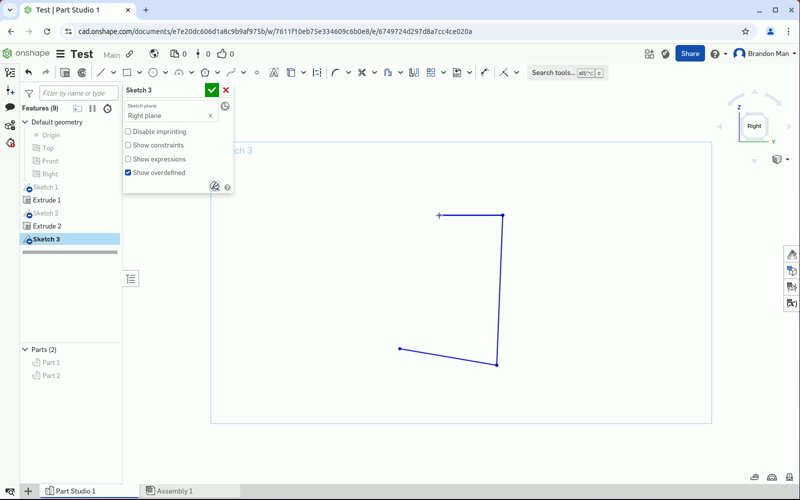
mouse_move(439, 215)
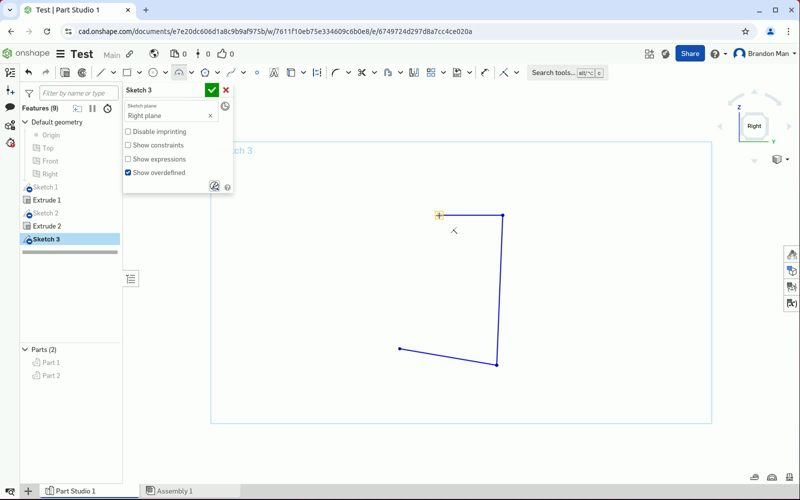
click(439, 215)
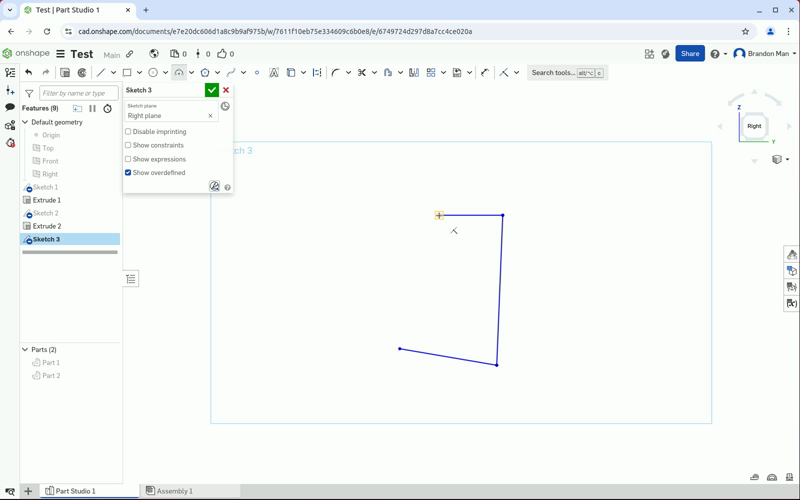
mouse_move(399, 348)
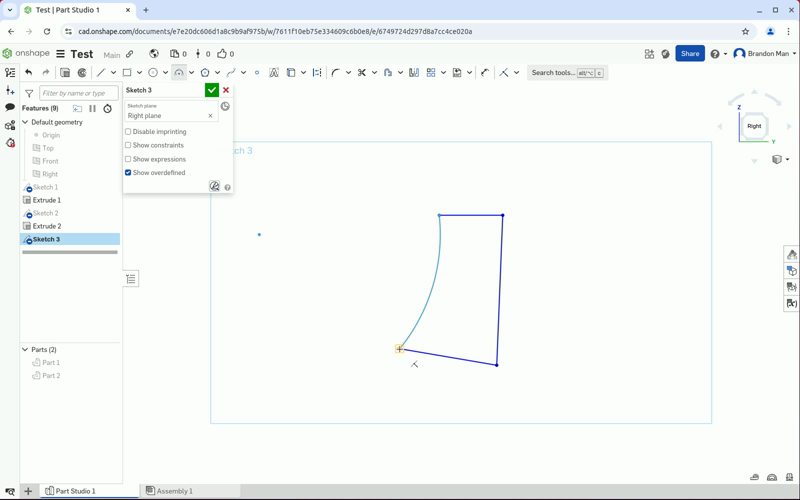
click(399, 348)
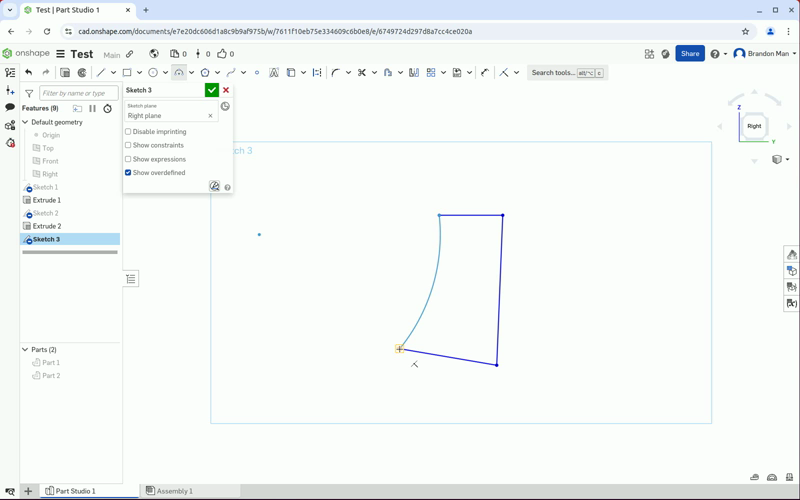
key_down(shift)
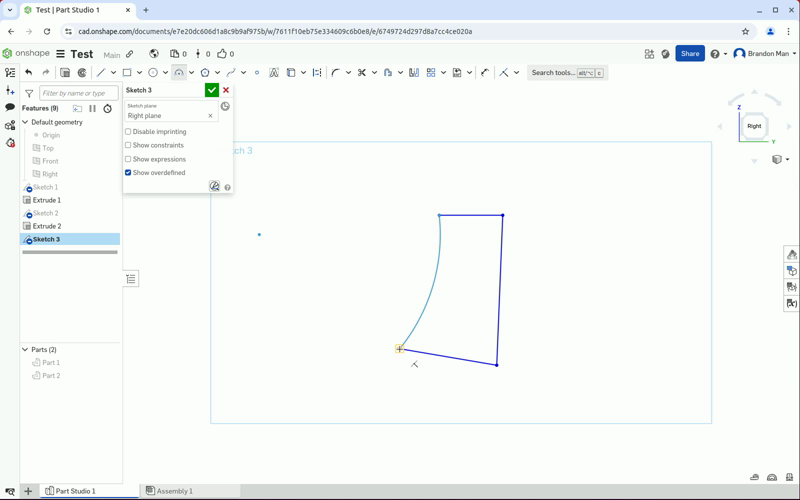
mouse_move(402, 276)
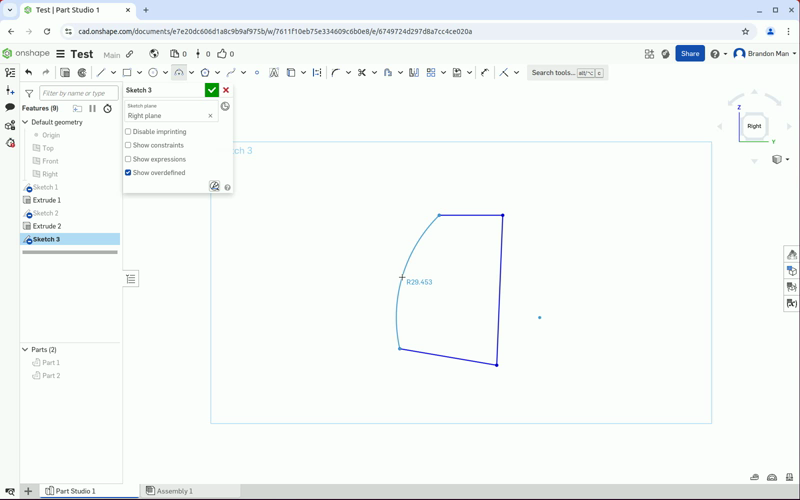
click(402, 276)
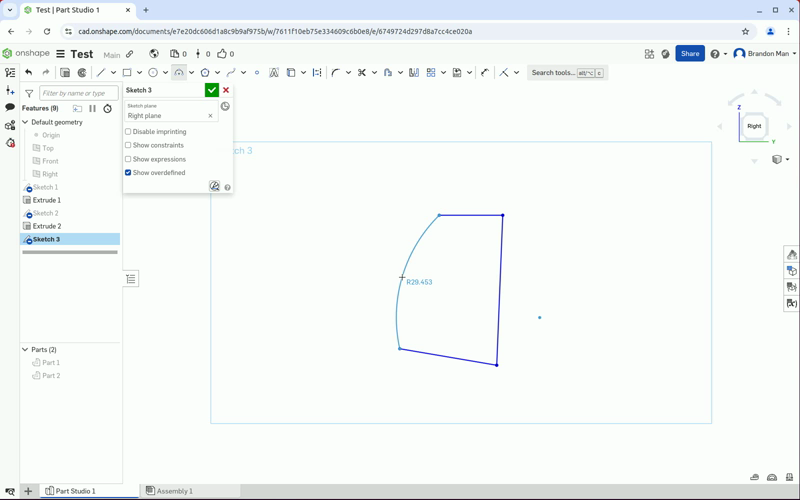
key_up(shift)
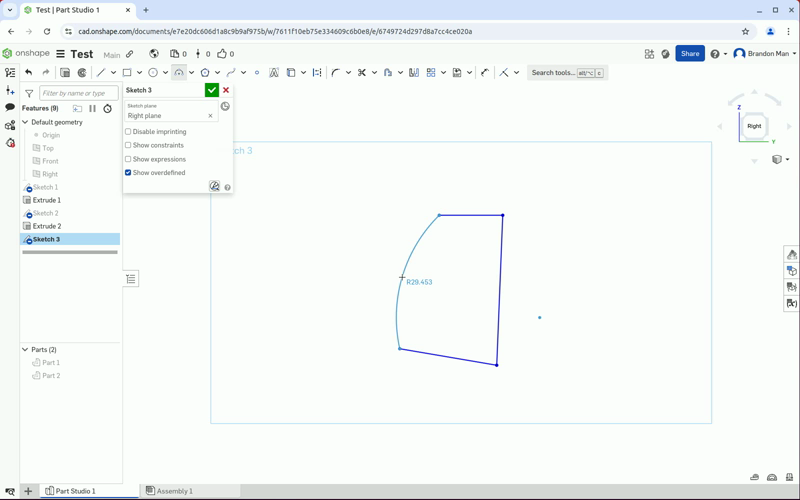
key(esc)
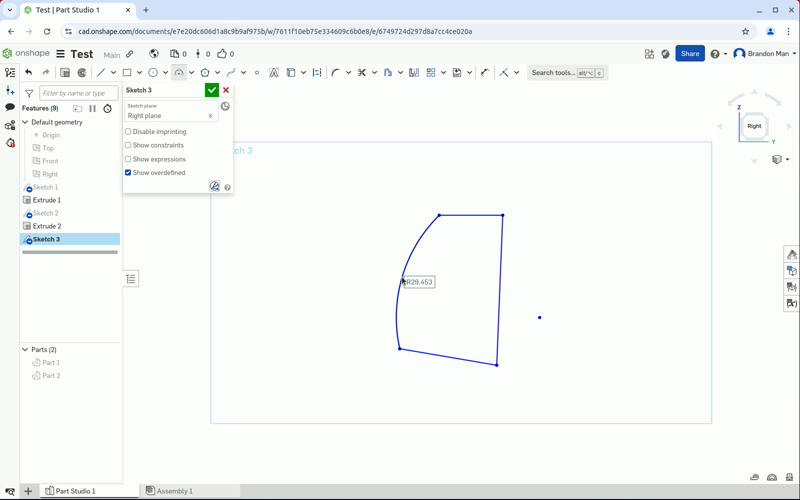
mouse_move(466, 323)
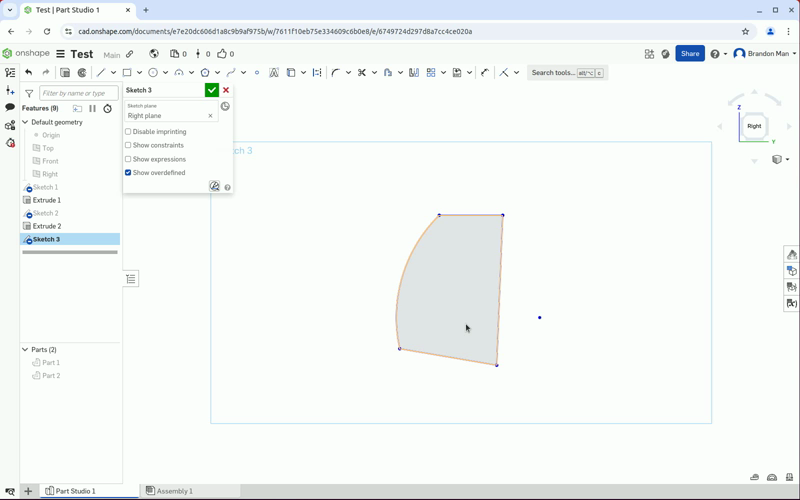
click(466, 323)
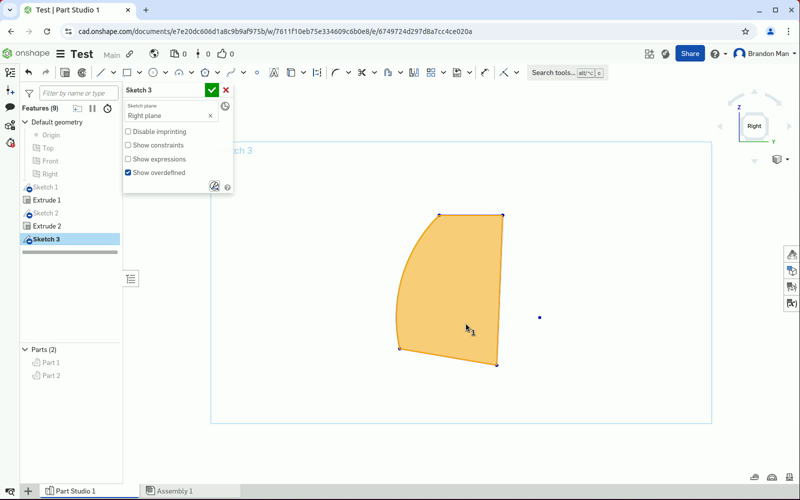
mouse_move(73, 352)
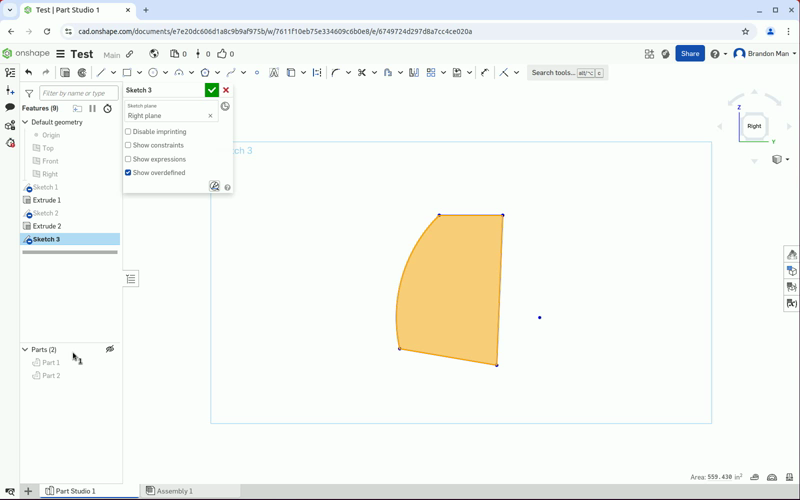
key(shift+y)
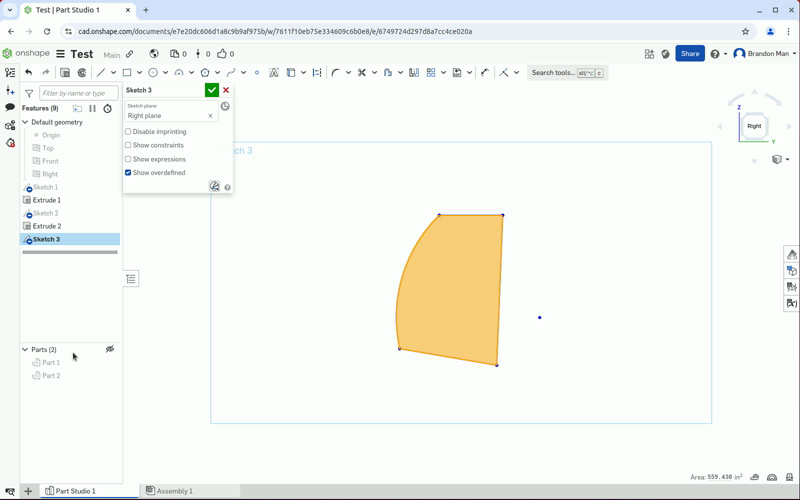
key(shift+e)
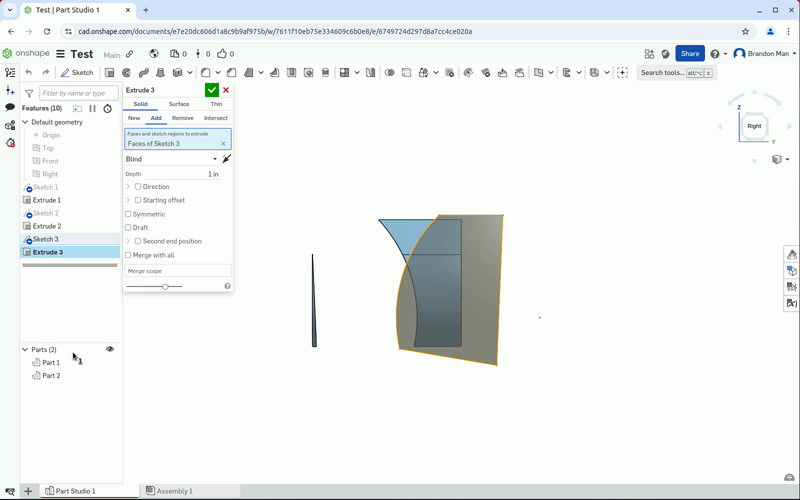
mouse_move(143, 106)
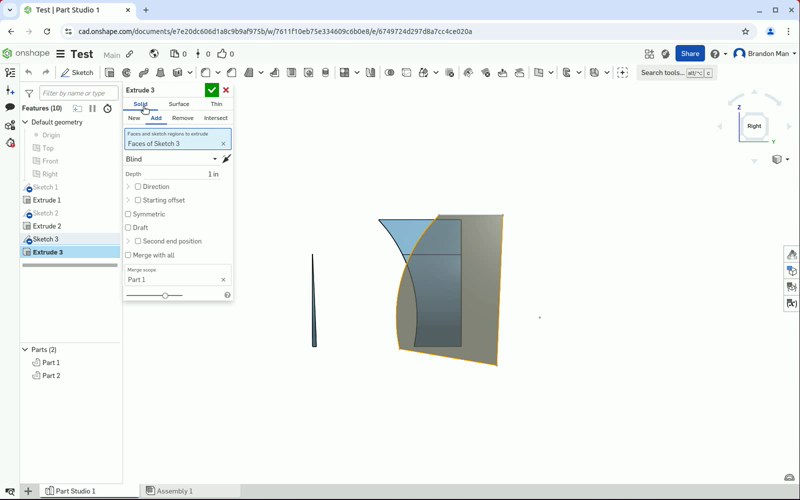
click(143, 106)
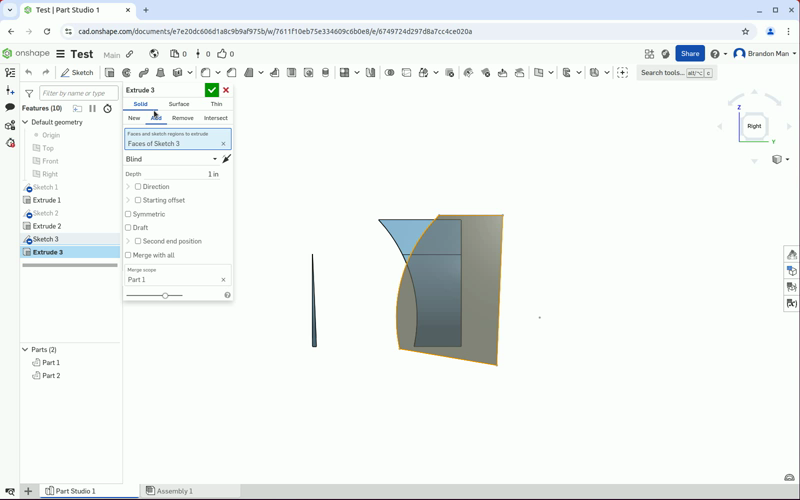
mouse_move(186, 120)
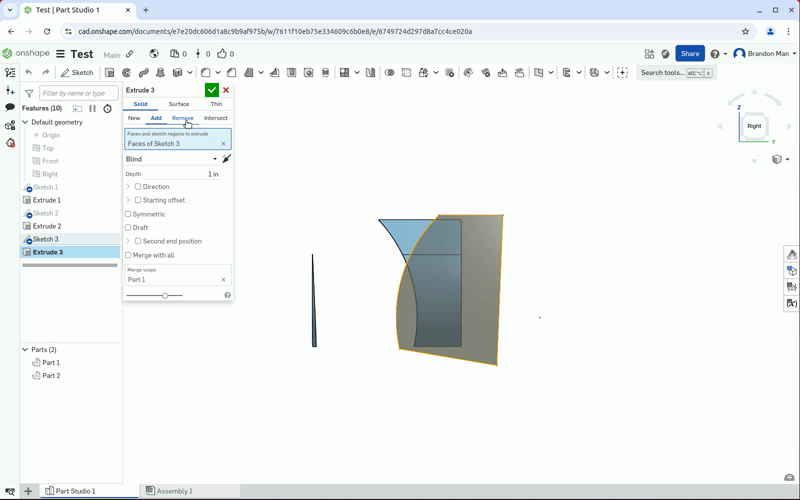
click(186, 120)
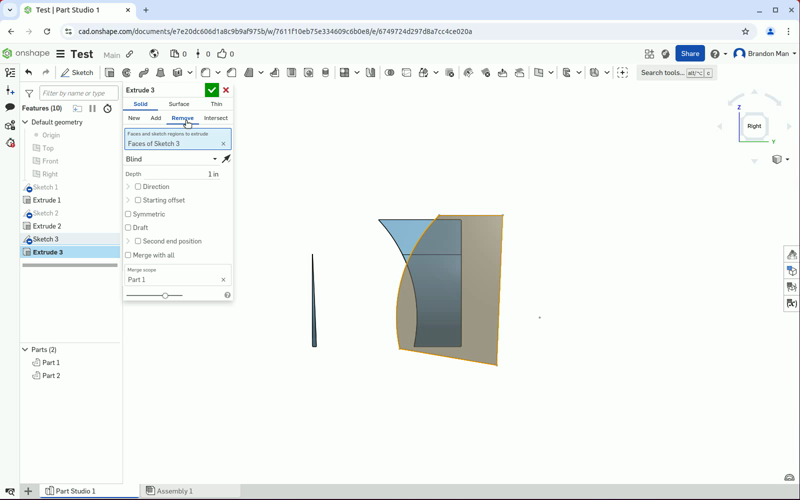
key(tab, 4)
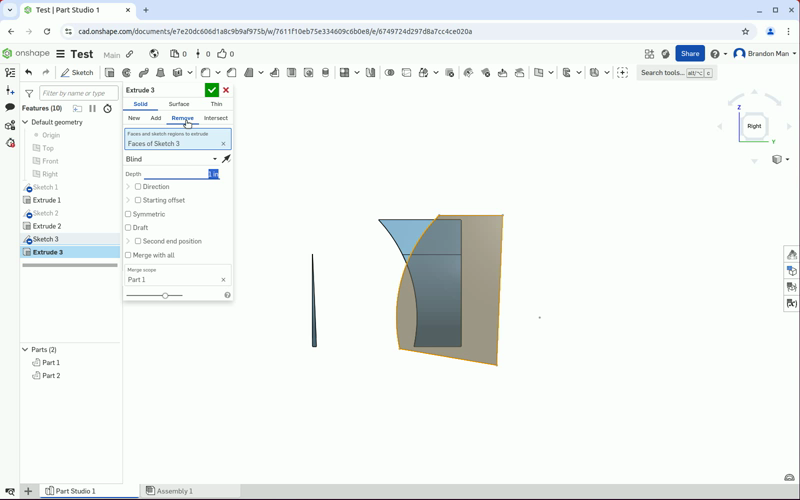
text(-31.292)
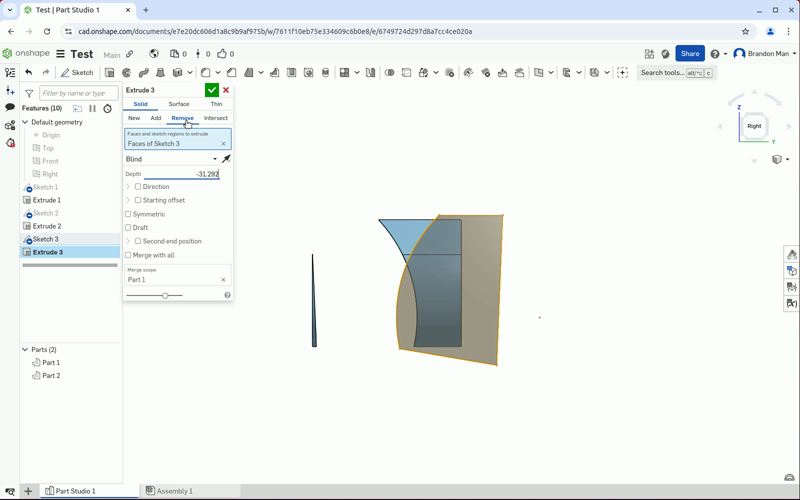
key(tab, 3)
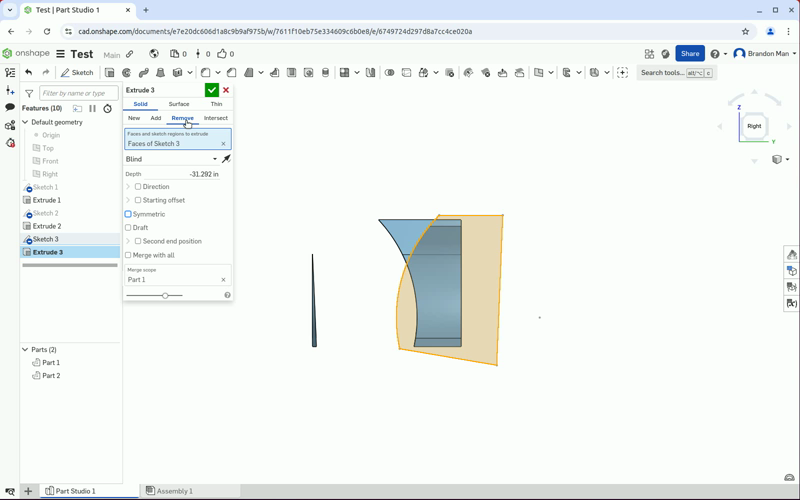
key(space)
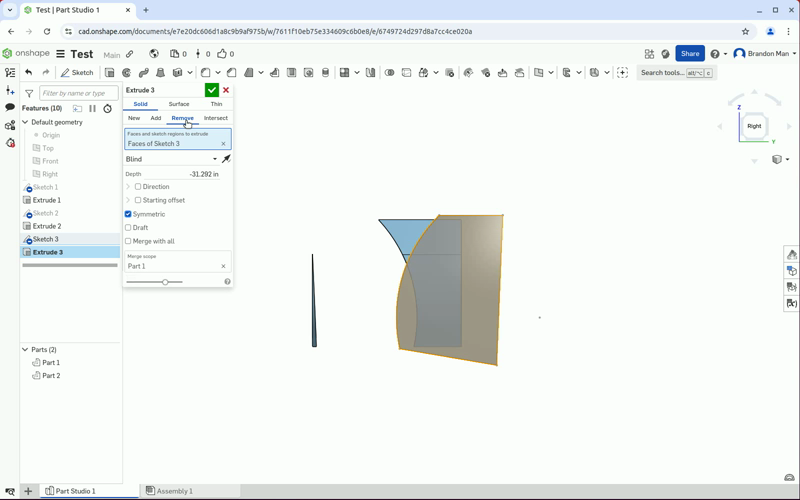
key(tab, 2)
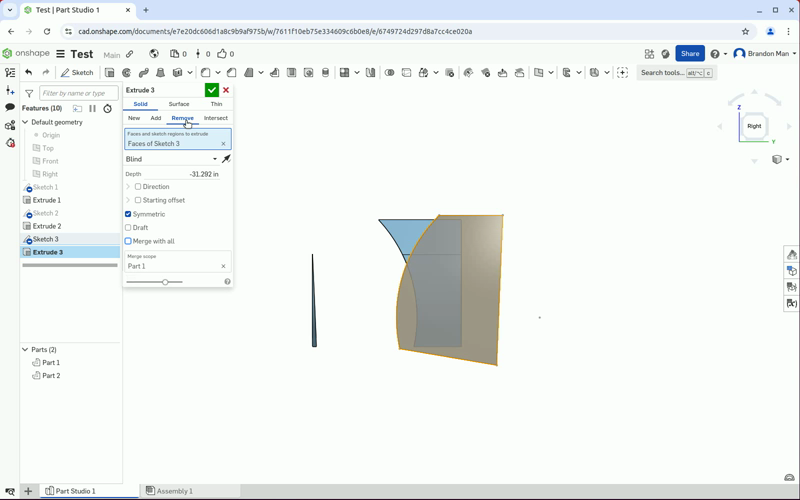
key(space)
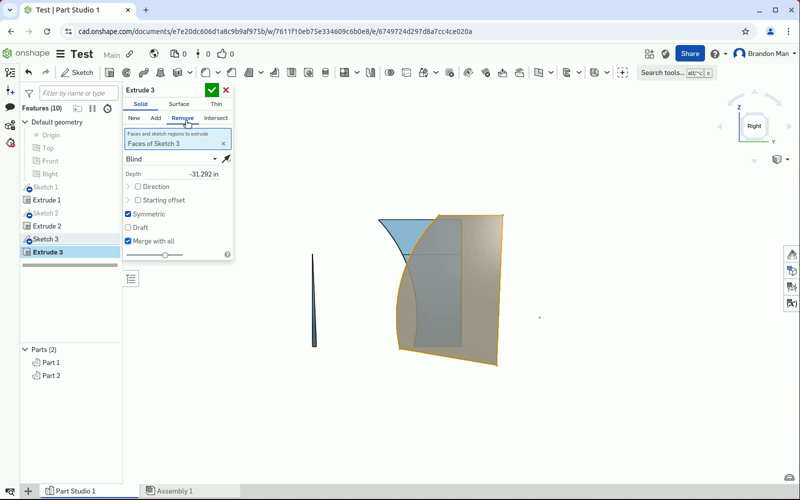
key(enter)
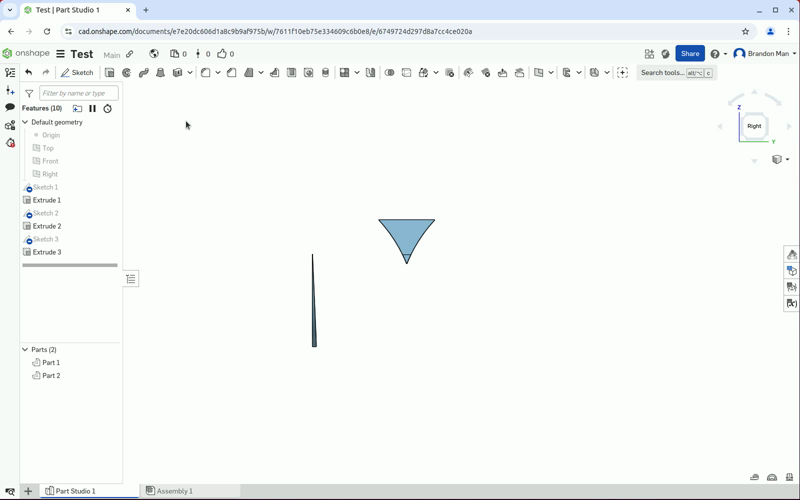
key(shift+h)
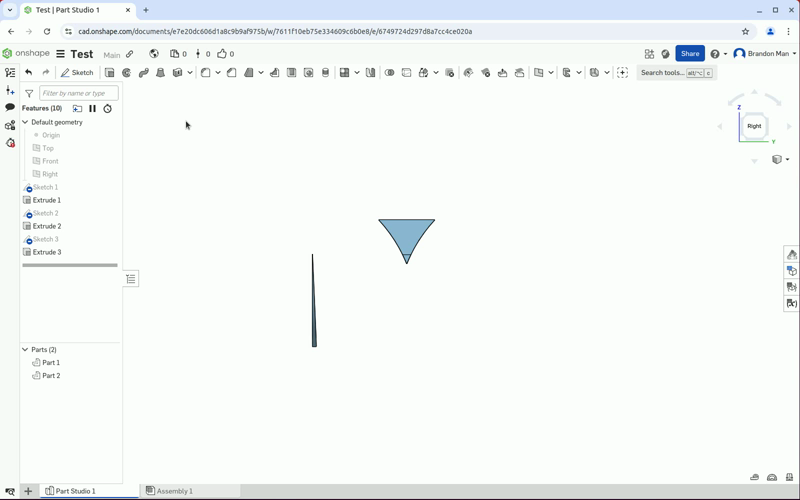
key(shift+h)
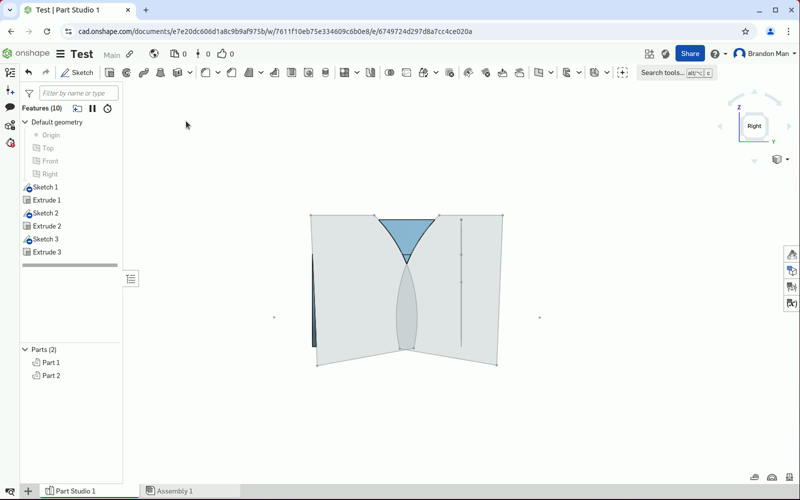
key(shift+7)
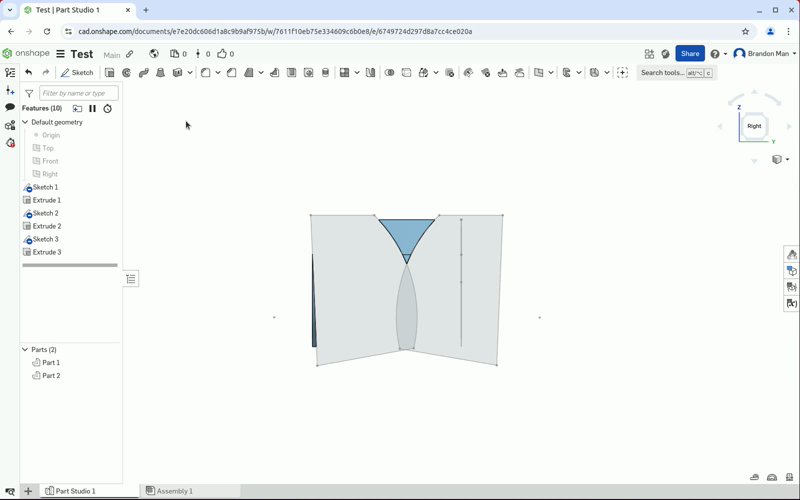
key(right, 2)
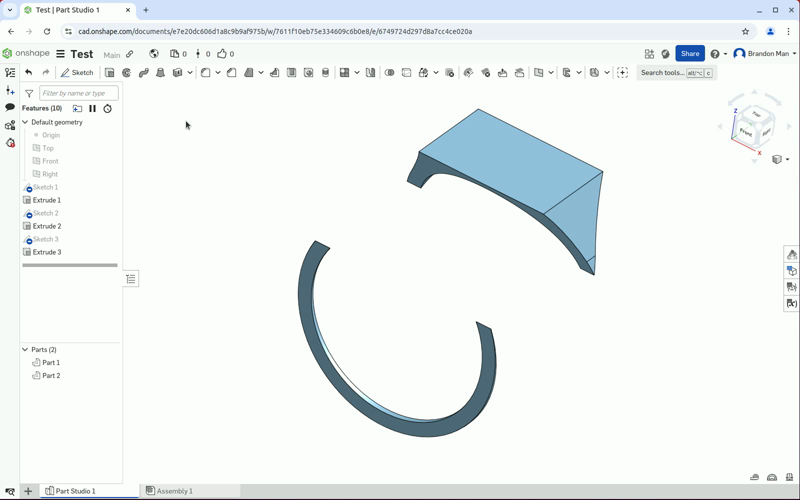
key(down, 2)
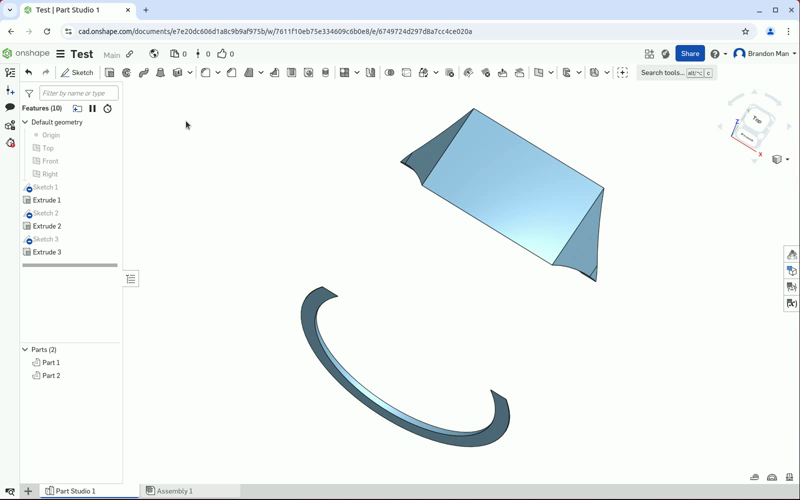
key(up, 2)
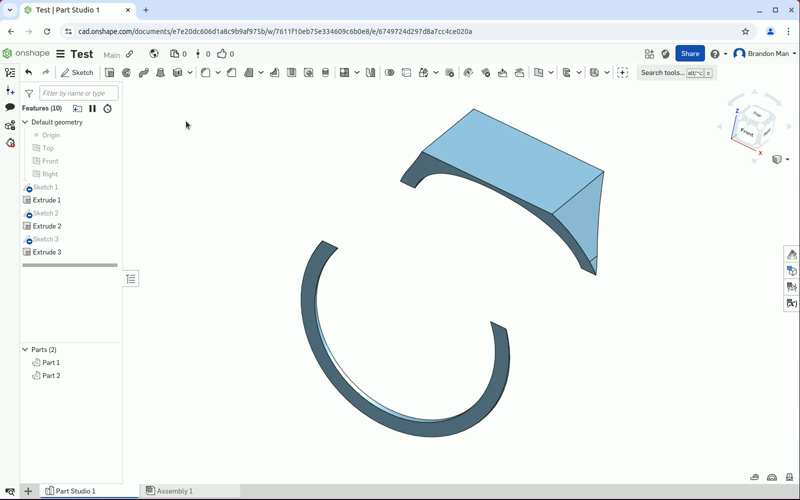
key(left, 2)
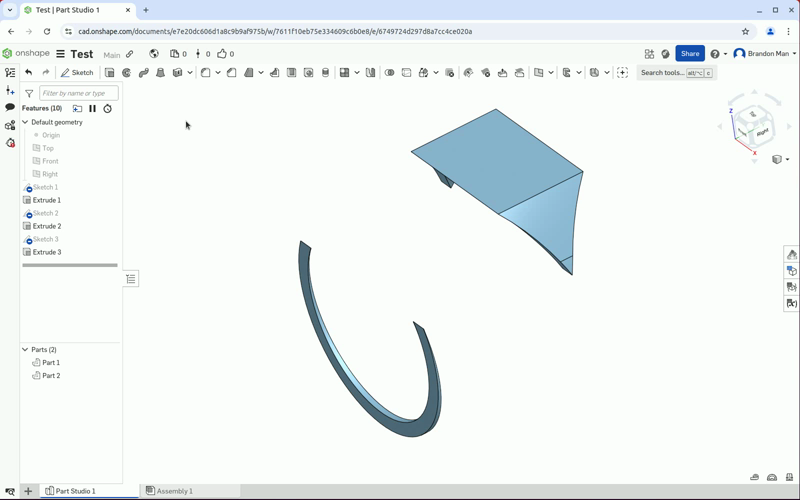
mouse_move(73, 189)
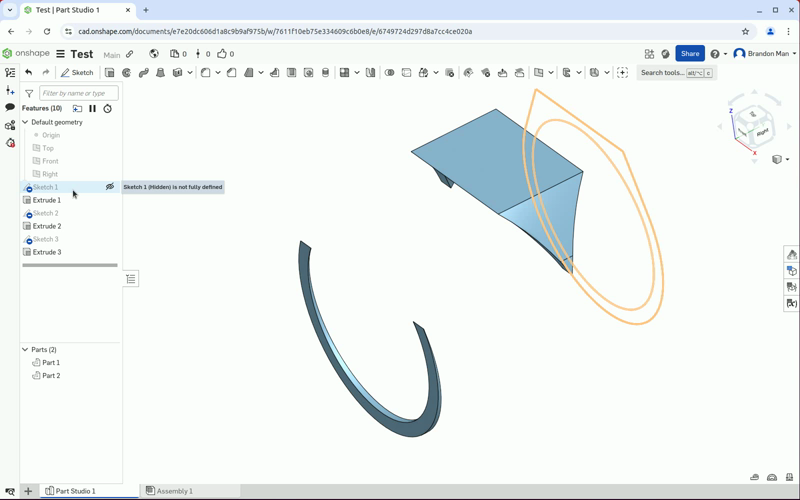
click(73, 189)